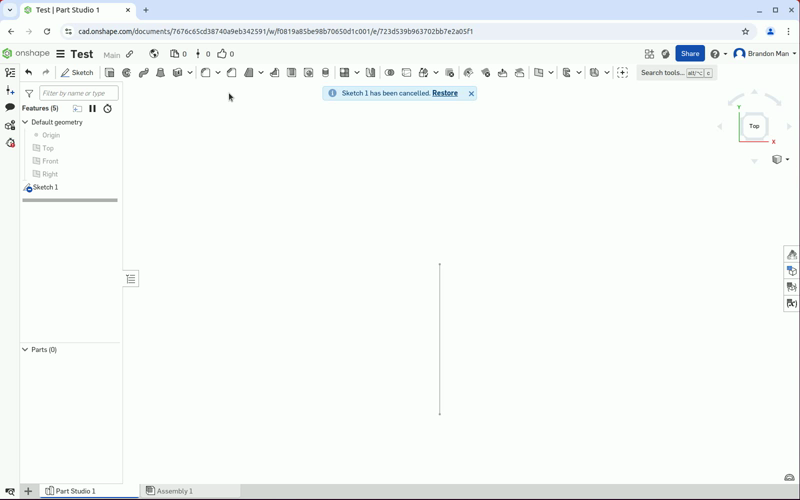
key(shift+h)
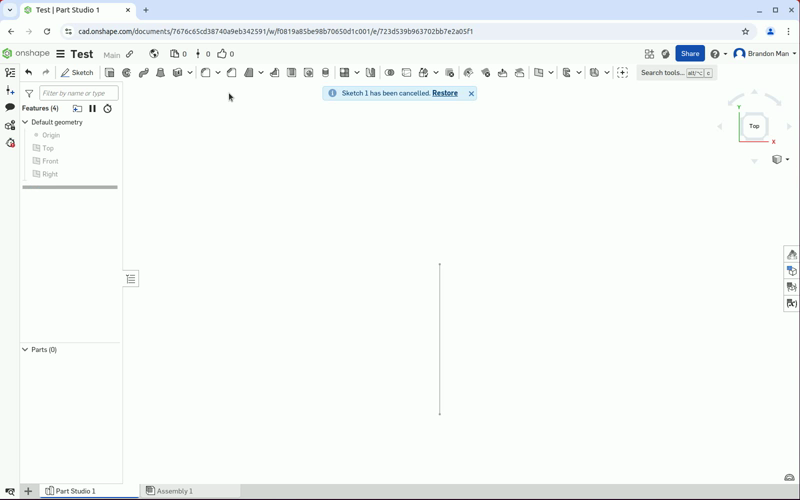
key(shift+s)
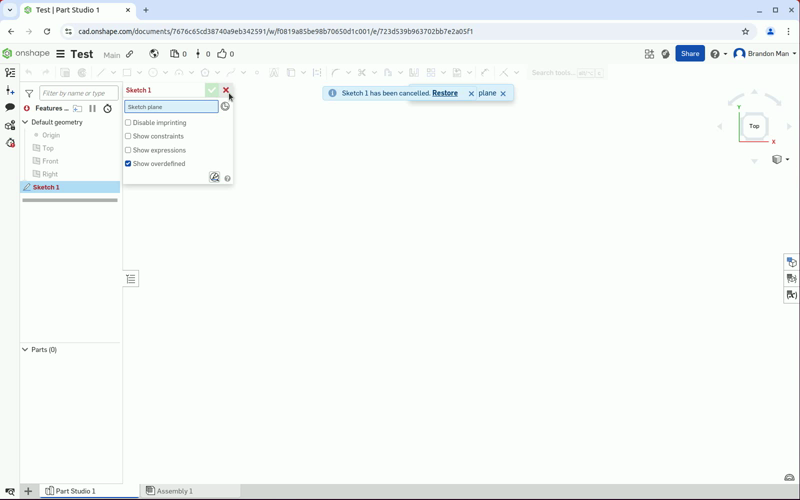
mouse_move(73, 150)
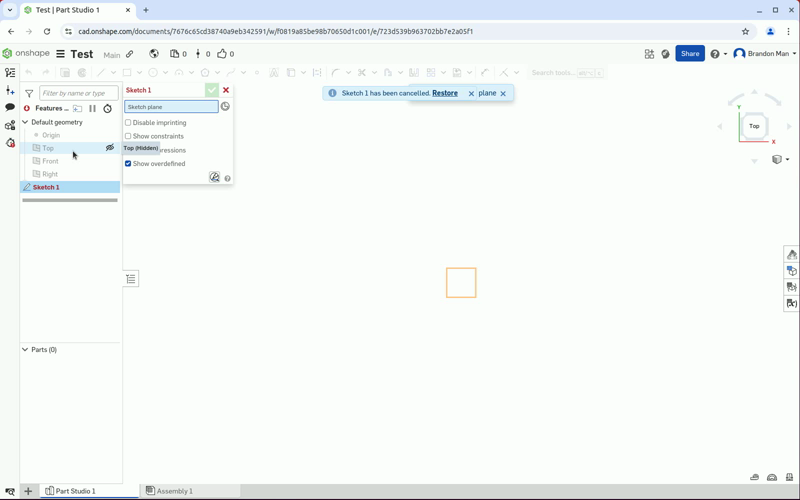
click(73, 150)
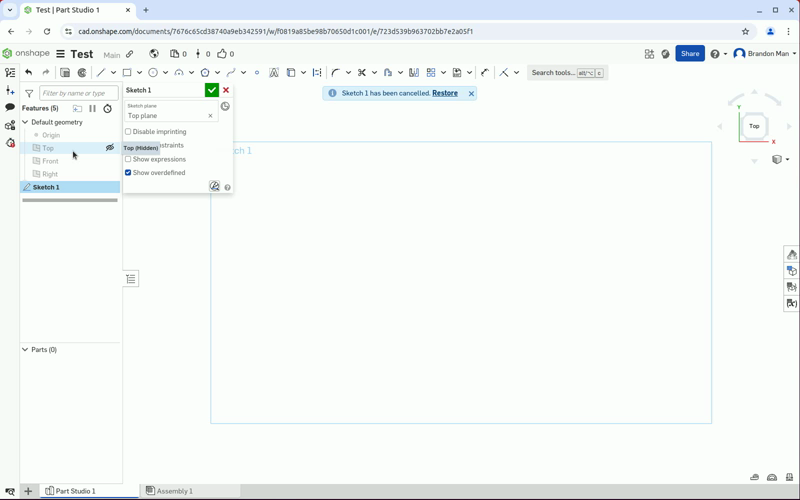
mouse_move(73, 352)
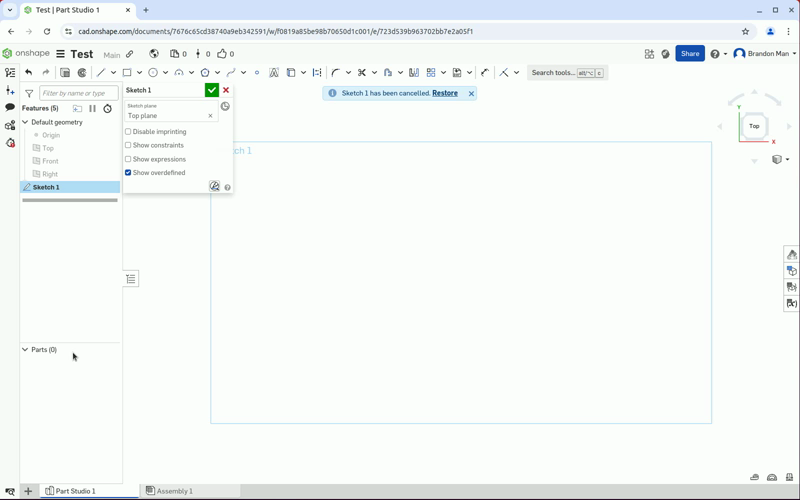
key(y)
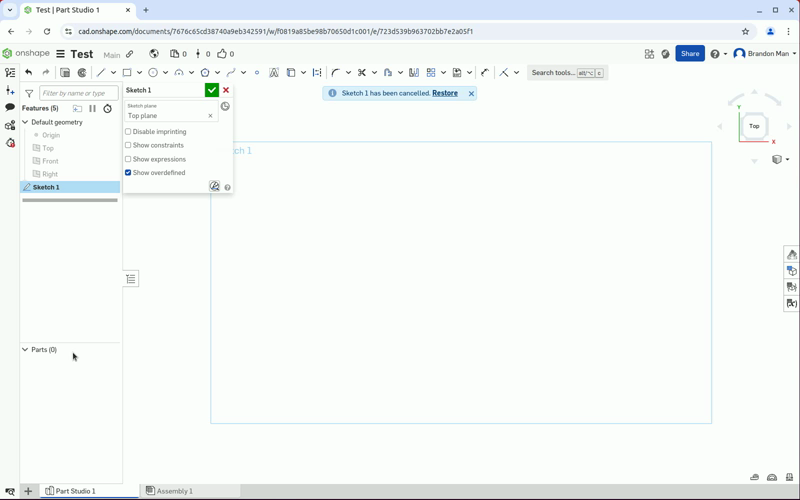
key(c)
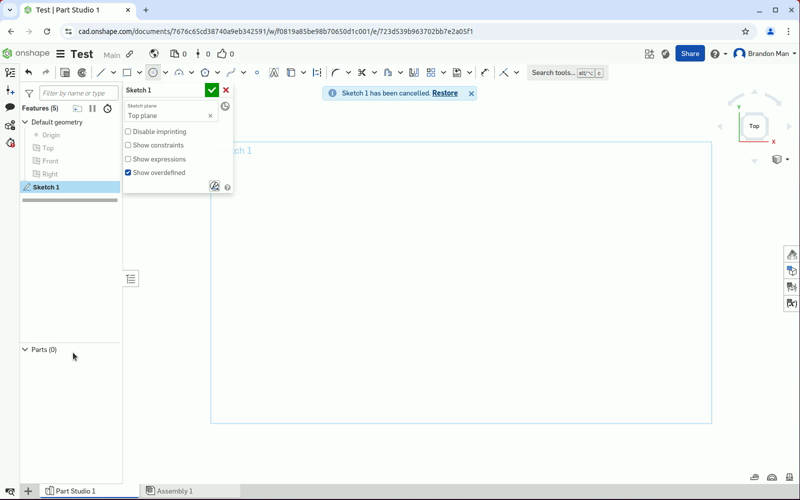
key_down(shift)
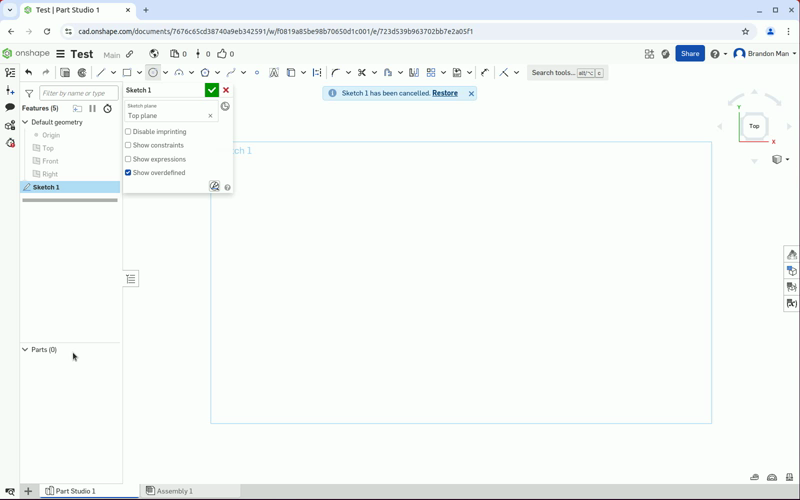
mouse_move(461, 282)
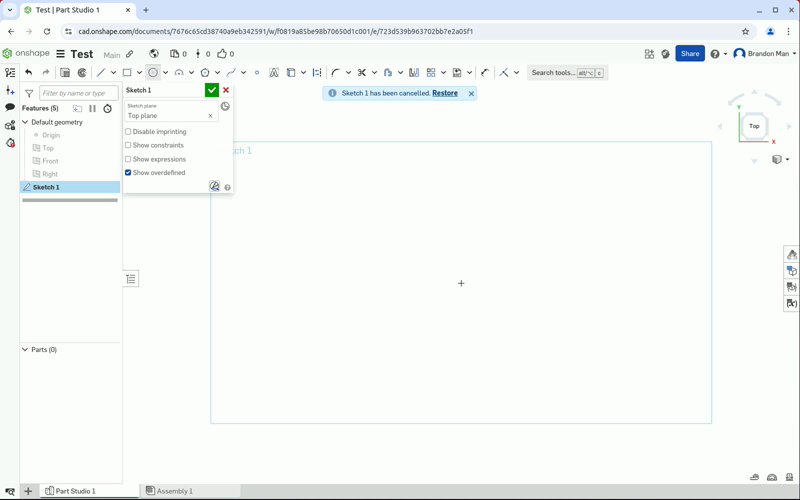
click(461, 282)
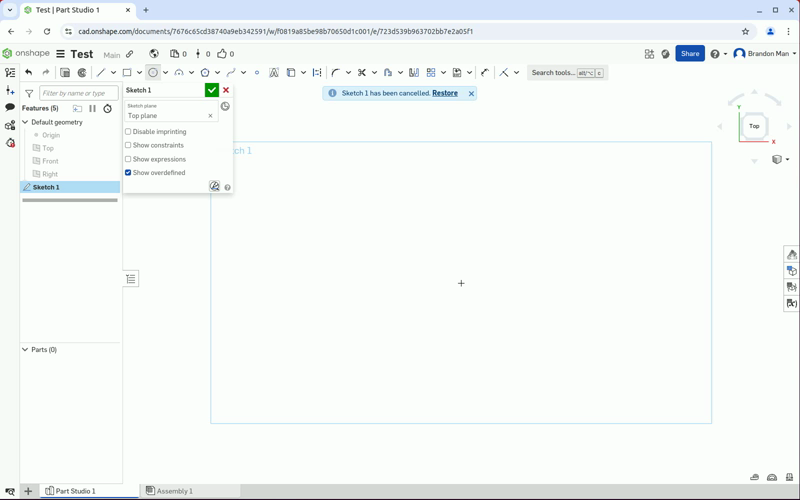
key_up(shift)
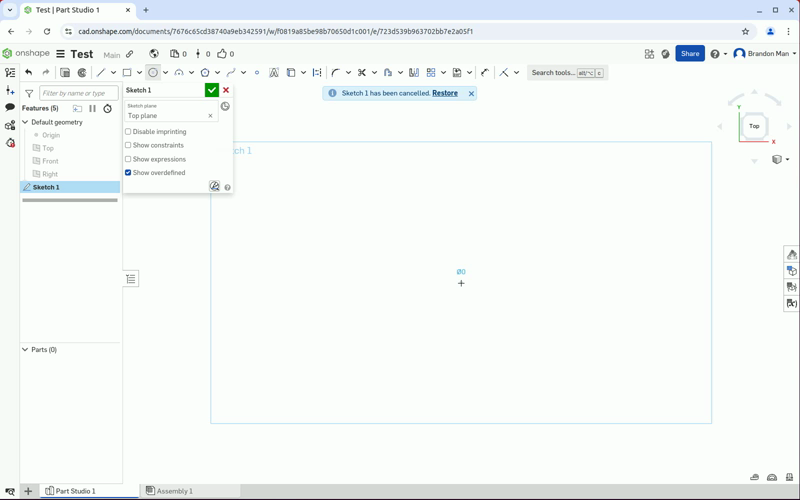
mouse_move(574, 282)
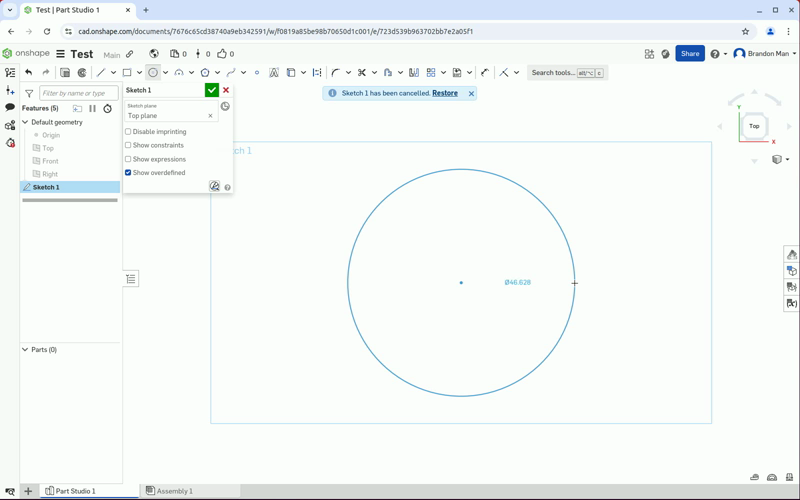
click(574, 282)
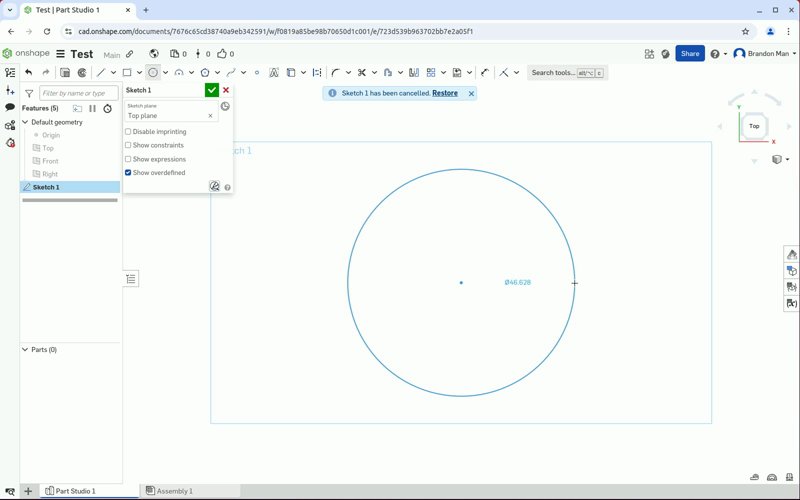
key(esc)
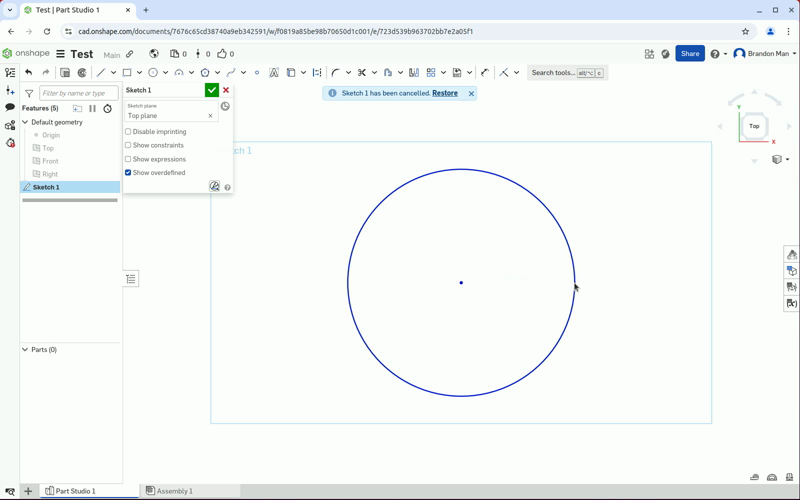
mouse_move(502, 236)
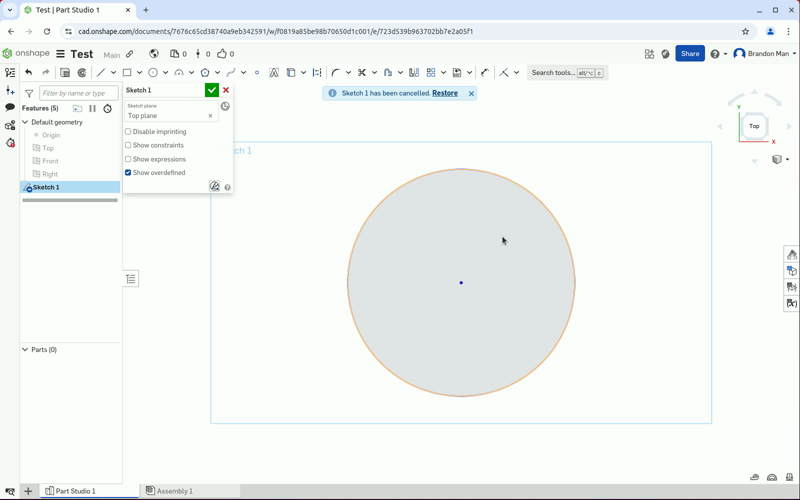
click(502, 236)
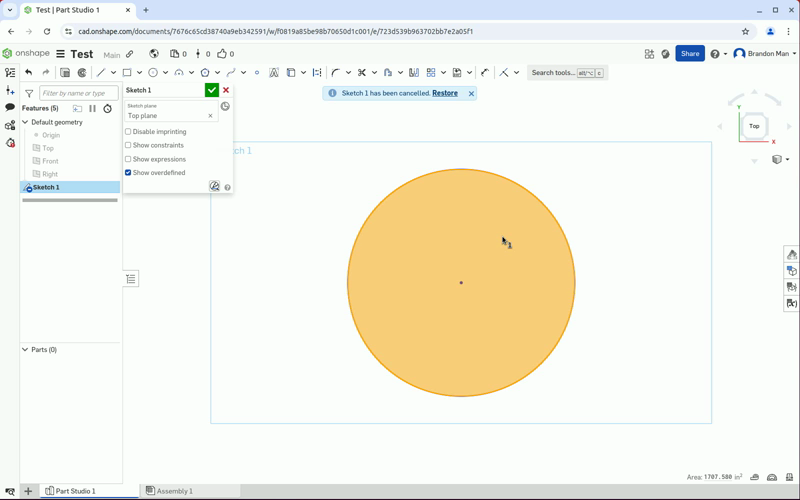
mouse_move(73, 352)
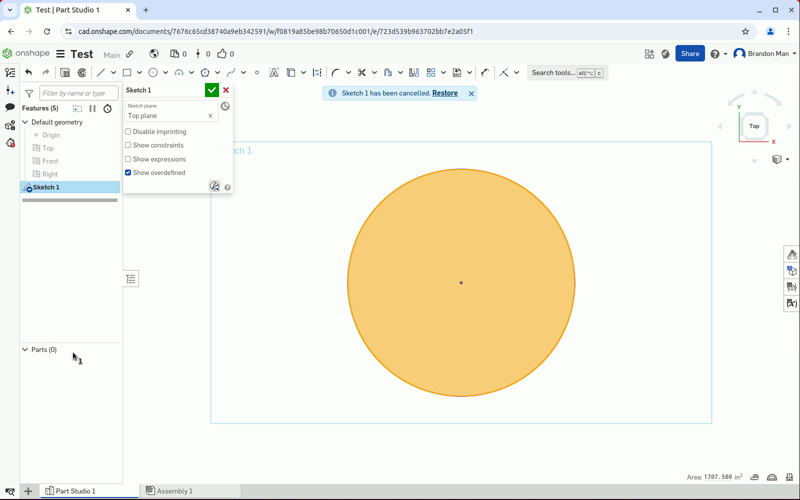
key(shift+y)
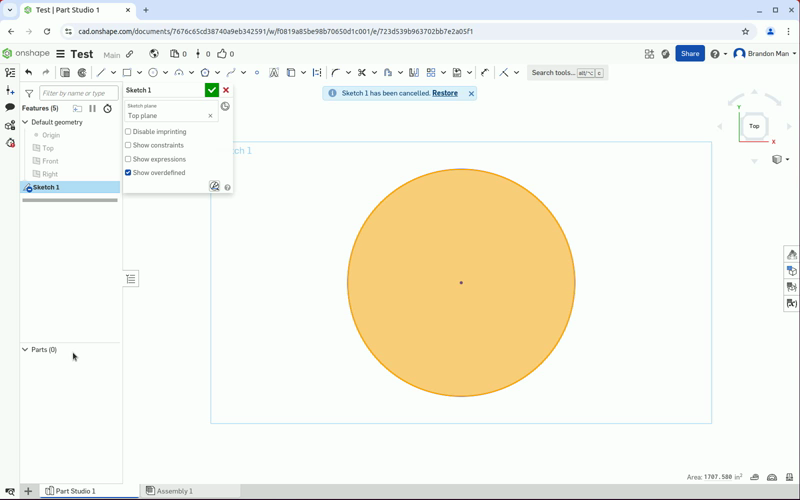
key(shift+e)
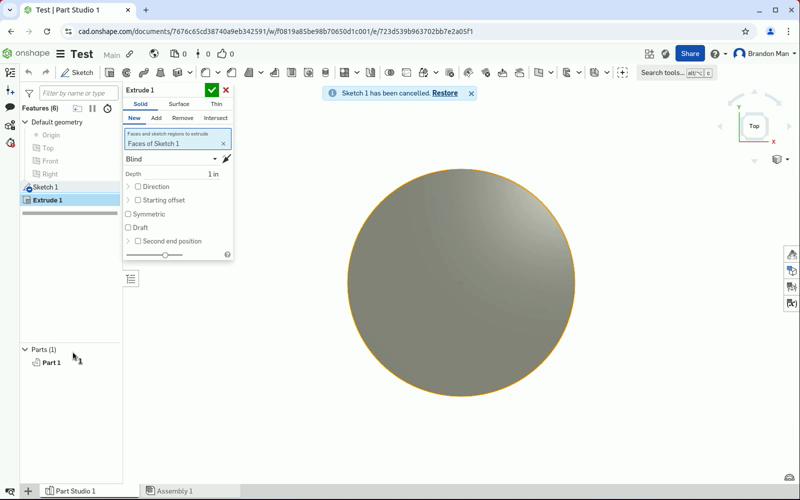
mouse_move(143, 106)
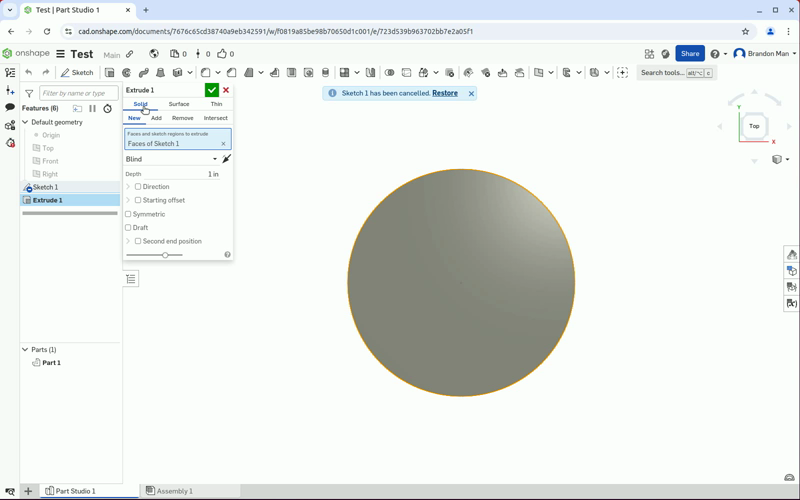
click(143, 106)
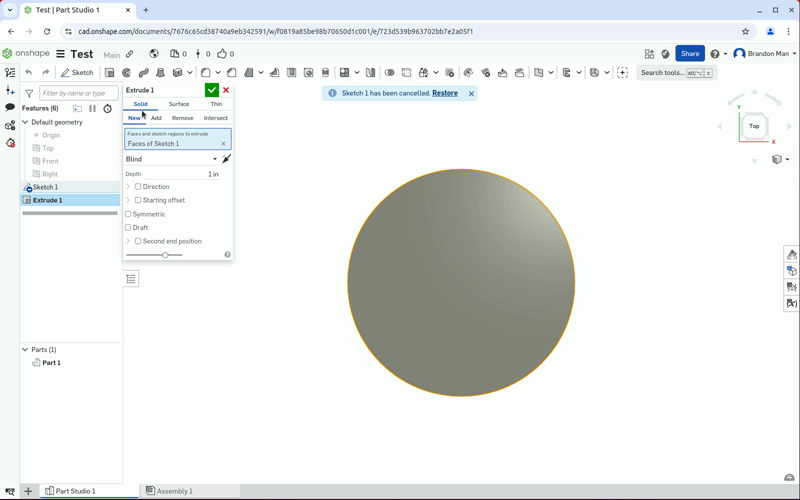
mouse_move(137, 120)
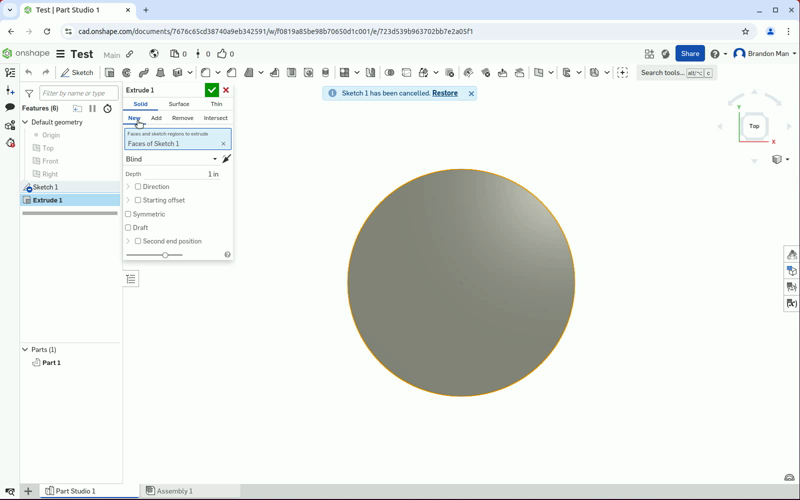
click(137, 120)
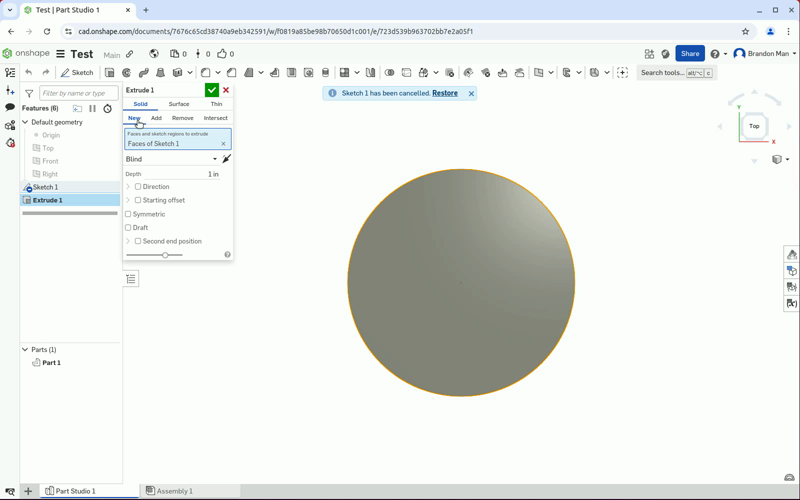
key(tab, 4)
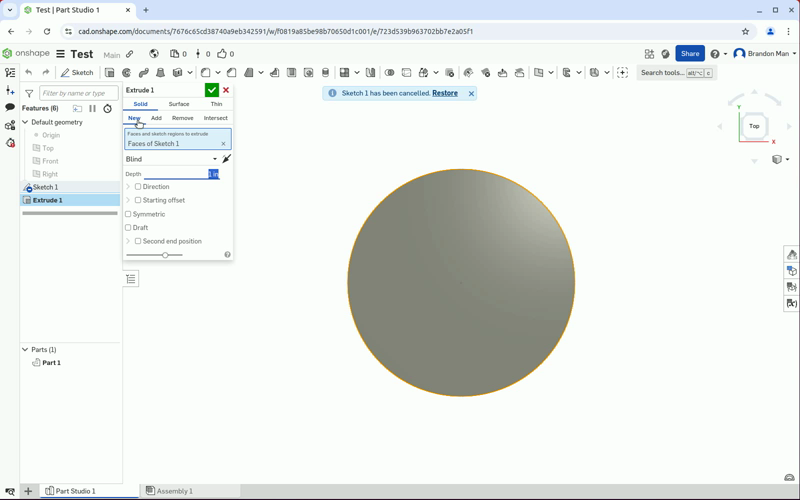
text(-2.648)
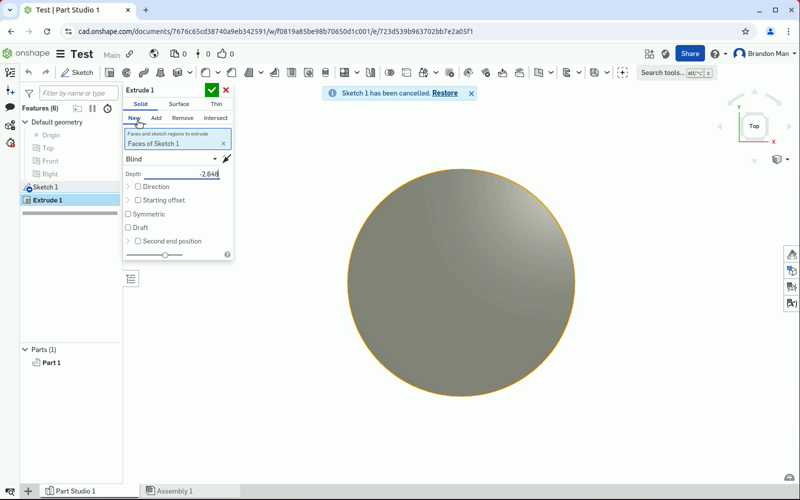
key(enter)
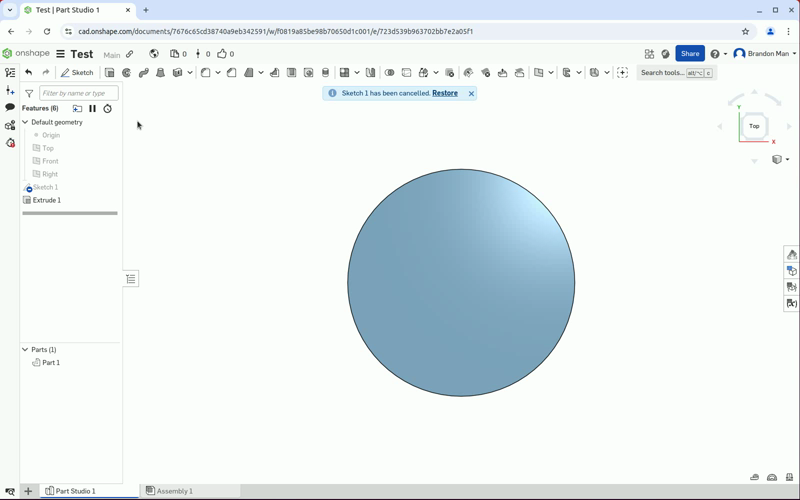
key(shift+h)
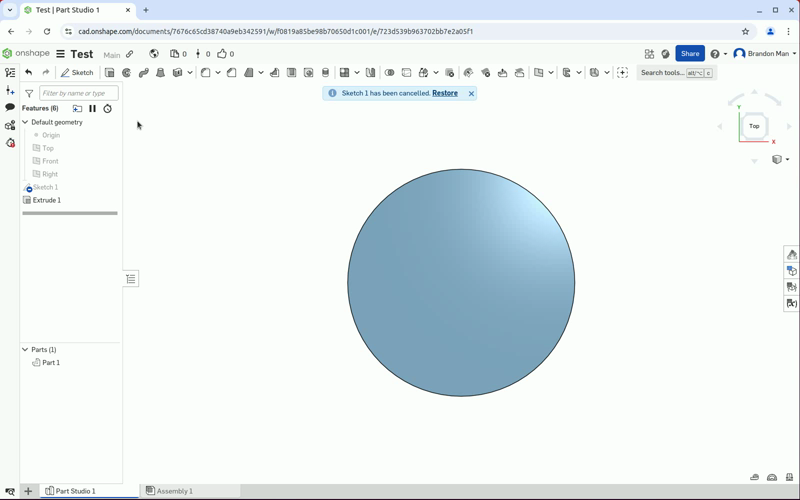
key(shift+h)
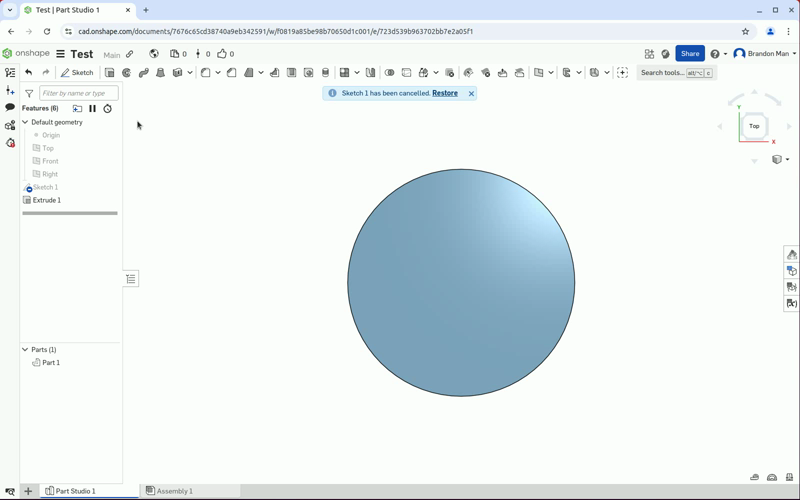
mouse_move(73, 189)
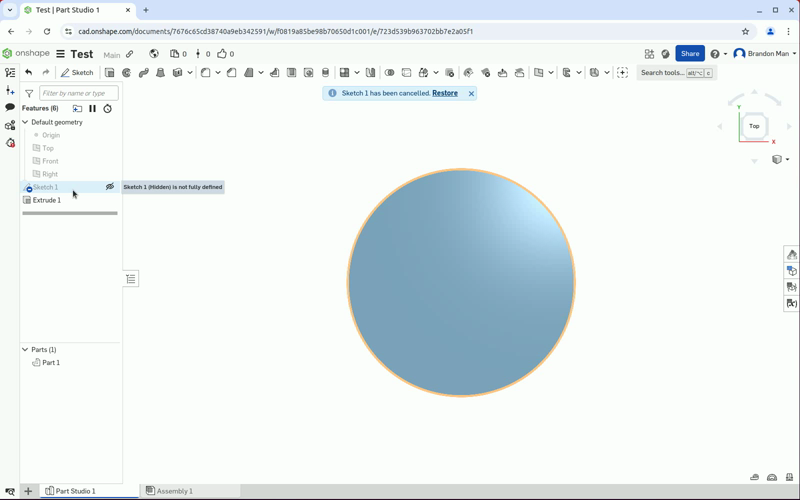
click(73, 189)
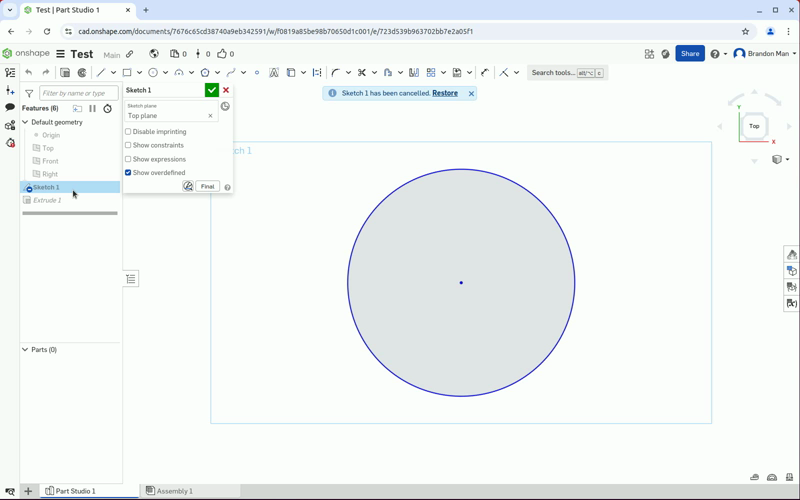
mouse_move(229, 92)
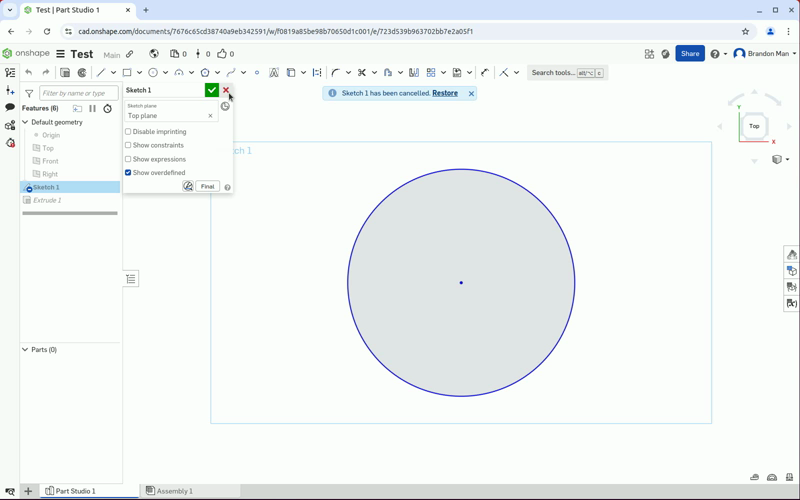
click(229, 92)
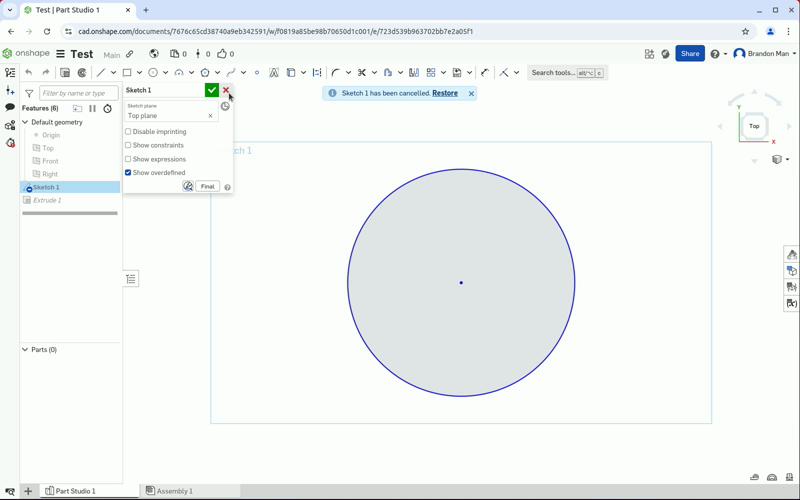
key(shift+s)
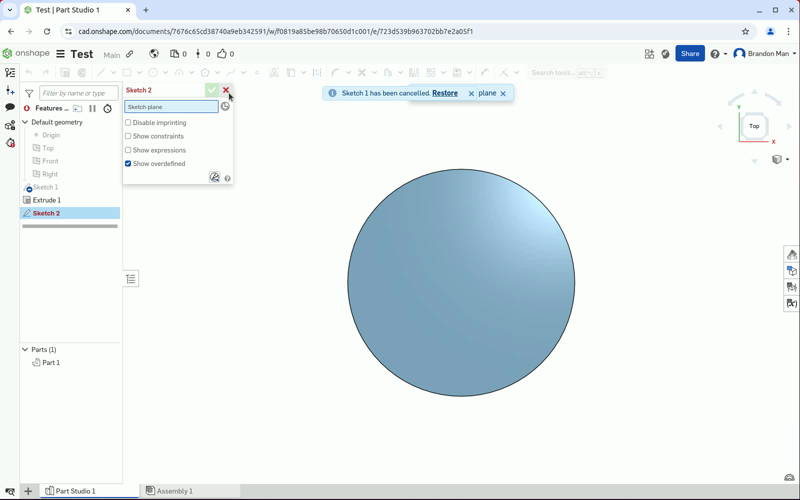
mouse_move(73, 150)
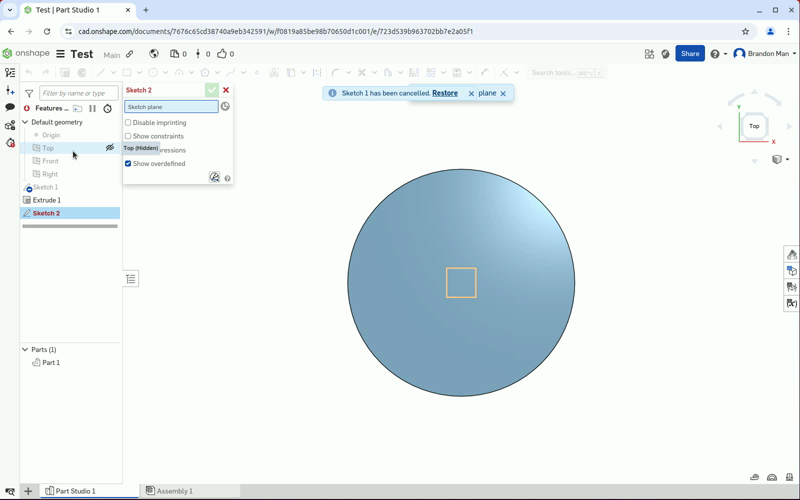
click(73, 150)
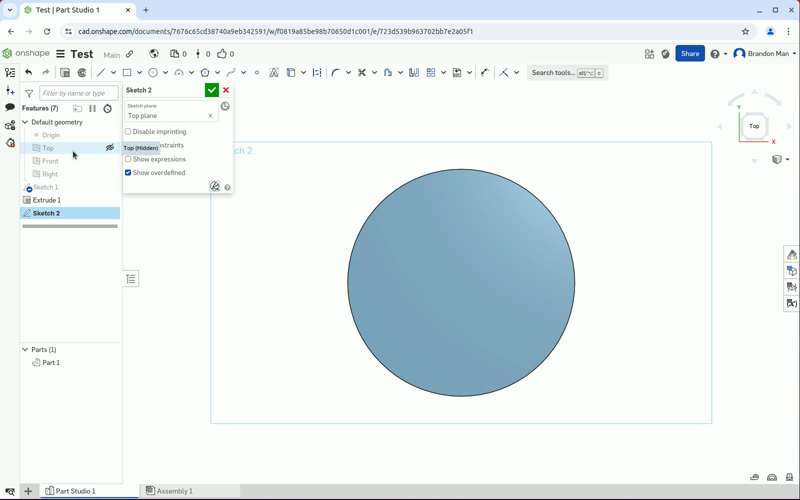
mouse_move(73, 352)
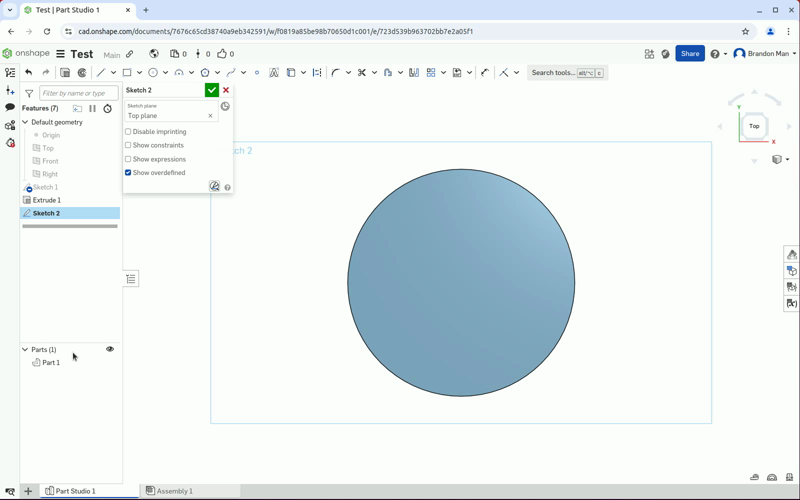
key(y)
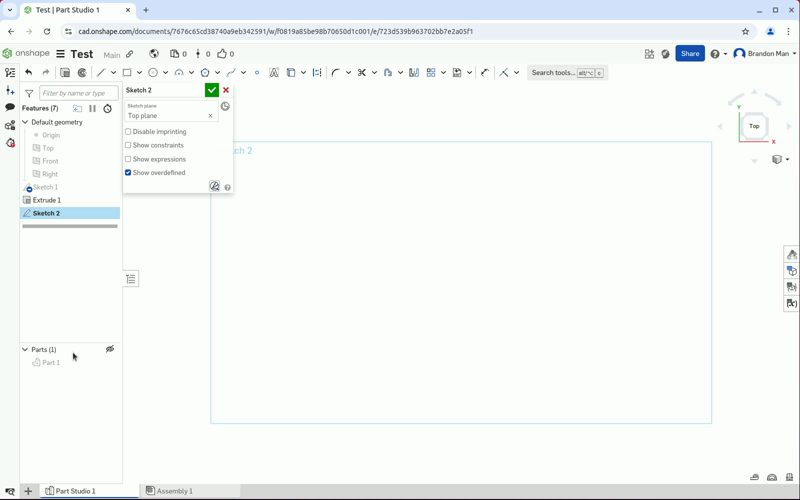
key(c)
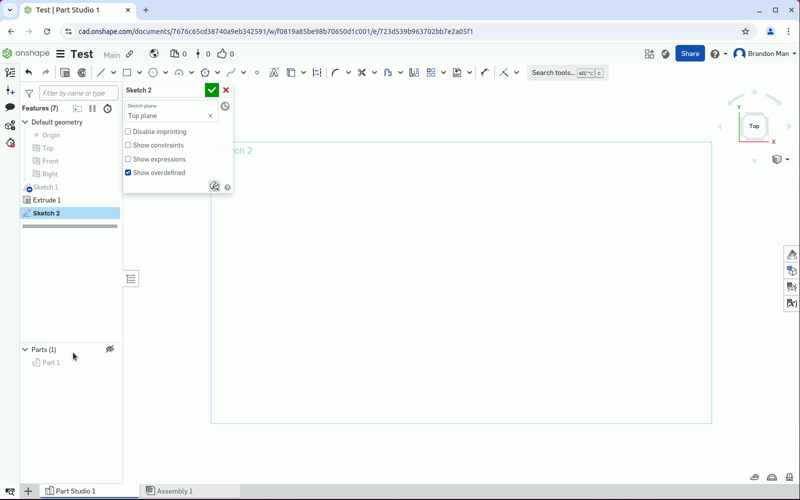
key_down(shift)
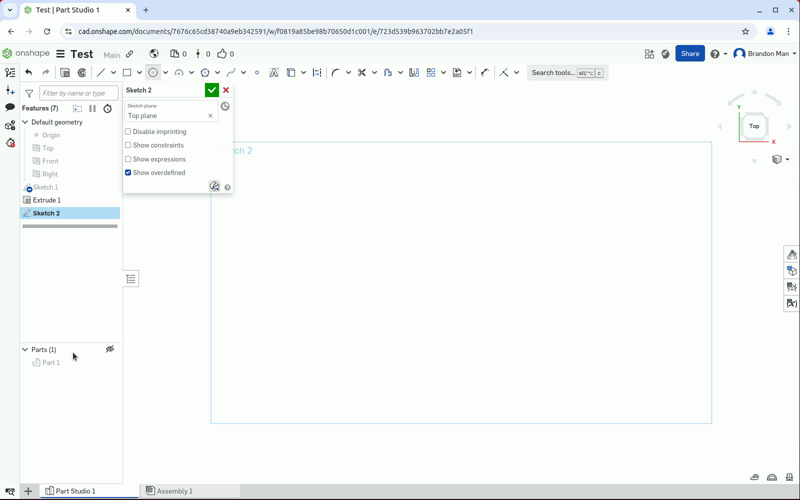
mouse_move(461, 185)
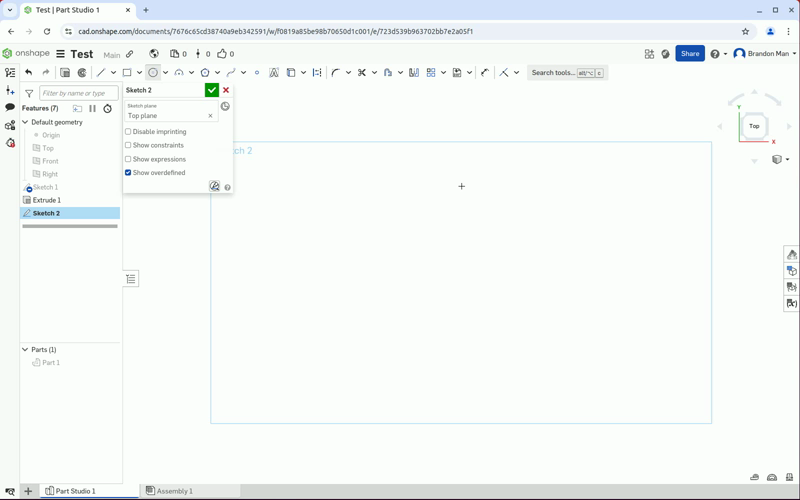
click(461, 185)
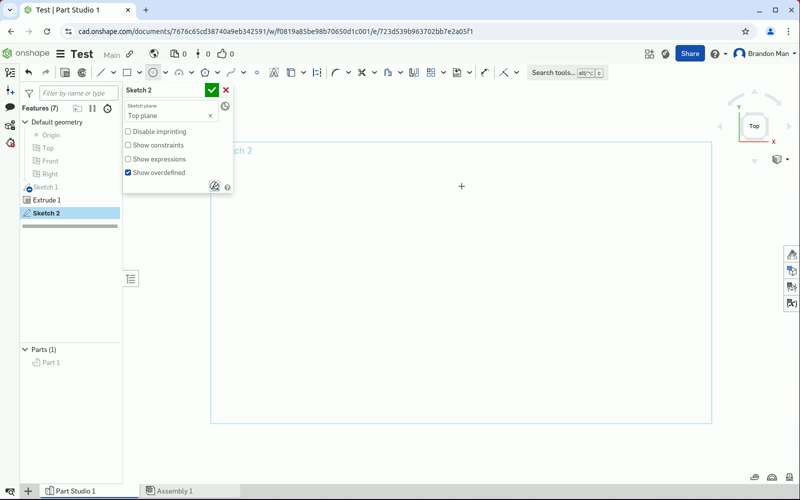
key_up(shift)
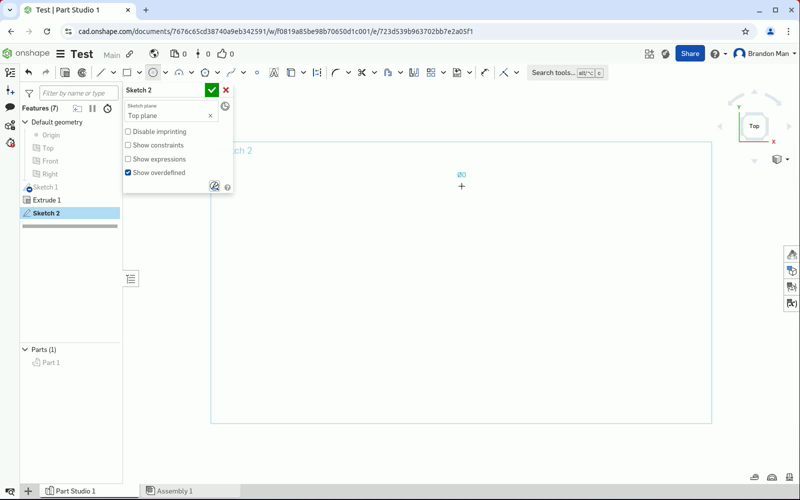
mouse_move(468, 185)
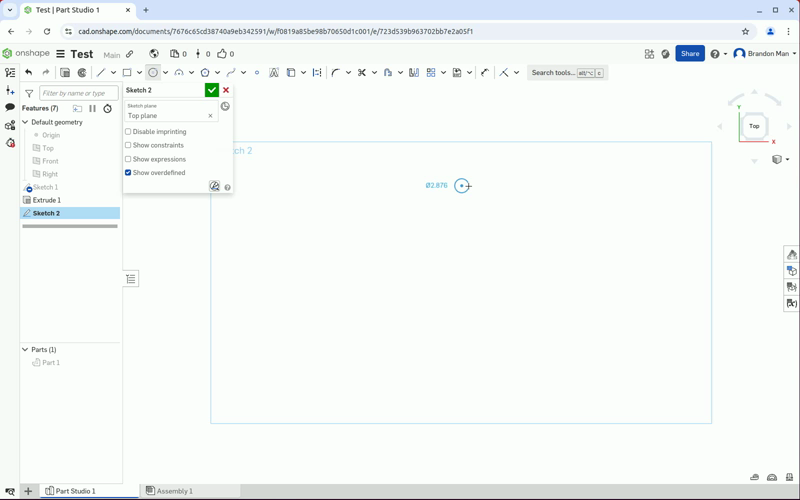
click(468, 185)
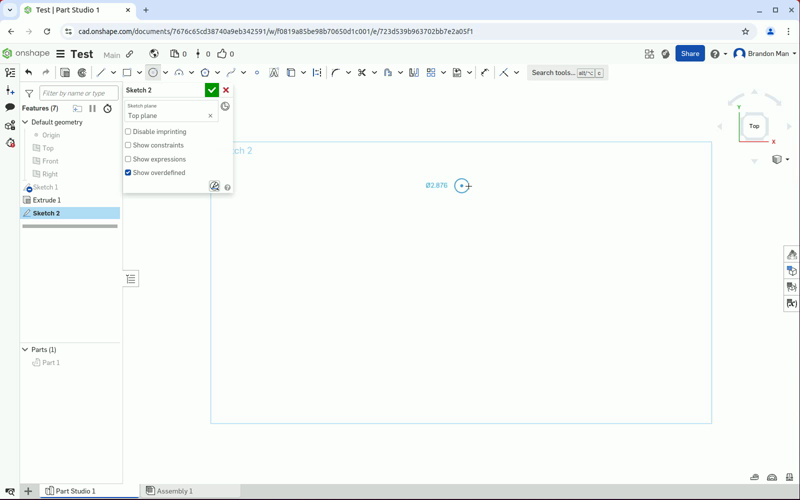
key(esc)
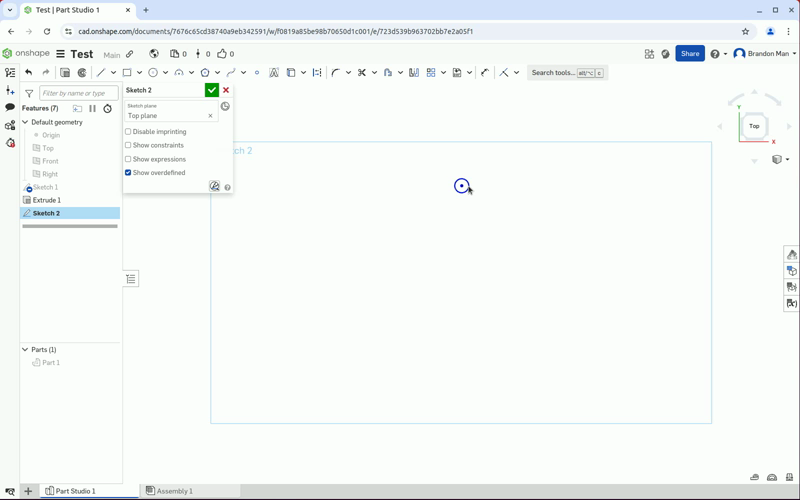
mouse_move(461, 185)
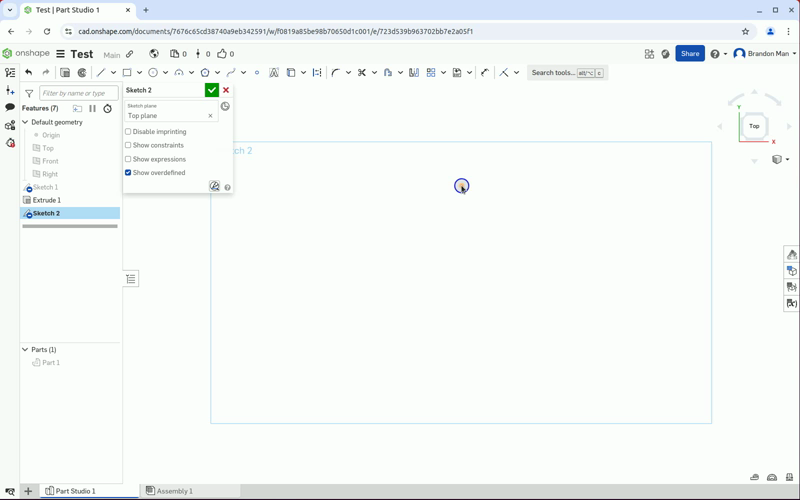
scroll(6)
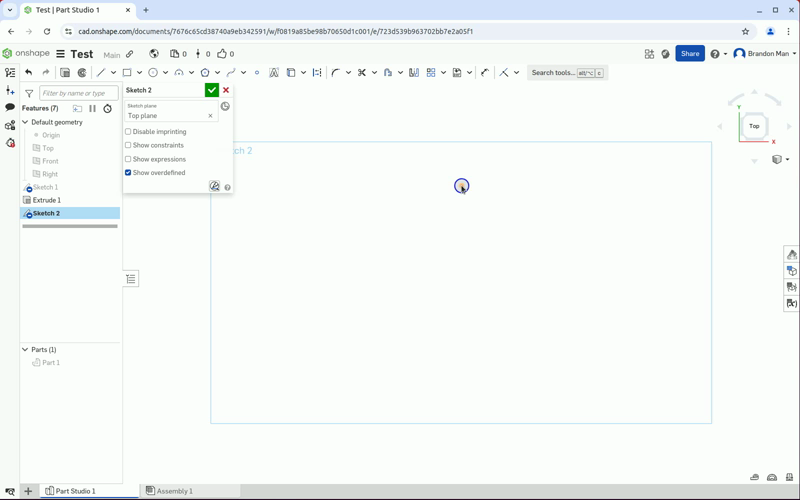
scroll(6)
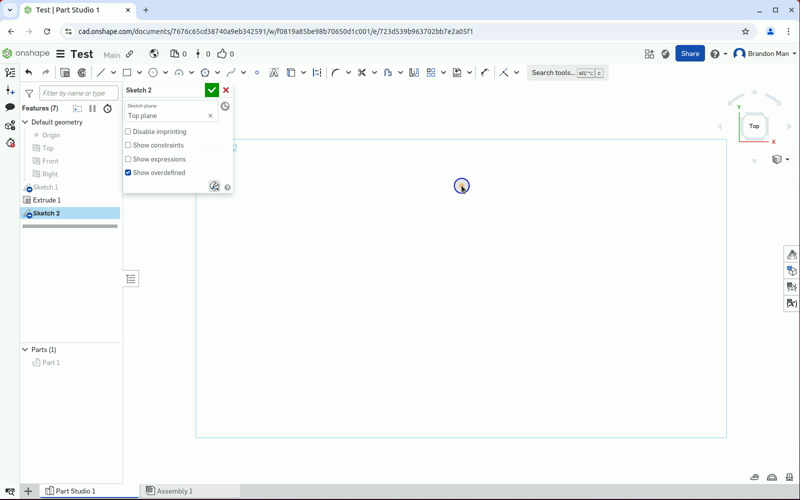
scroll(6)
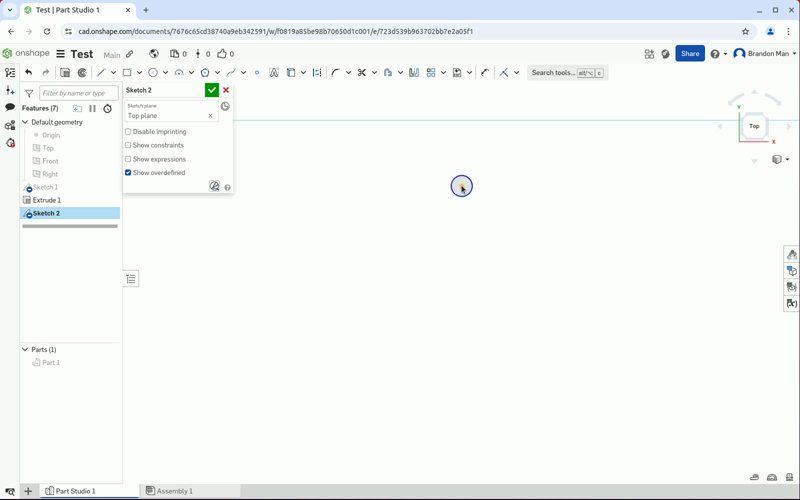
scroll(6)
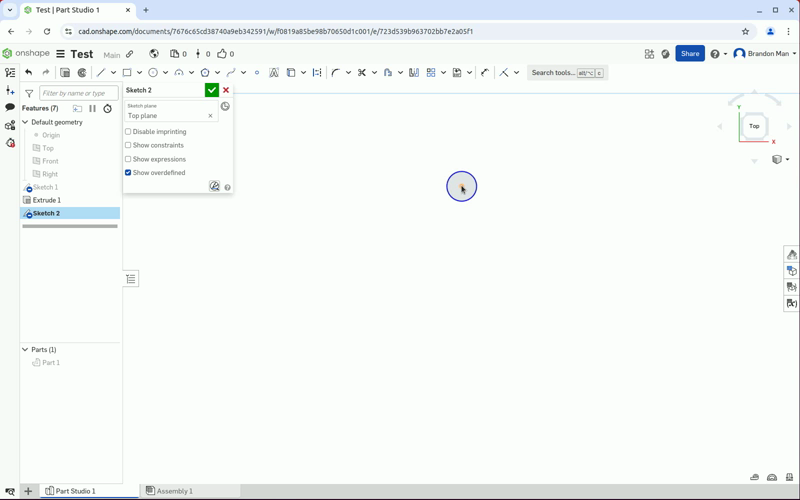
scroll(6)
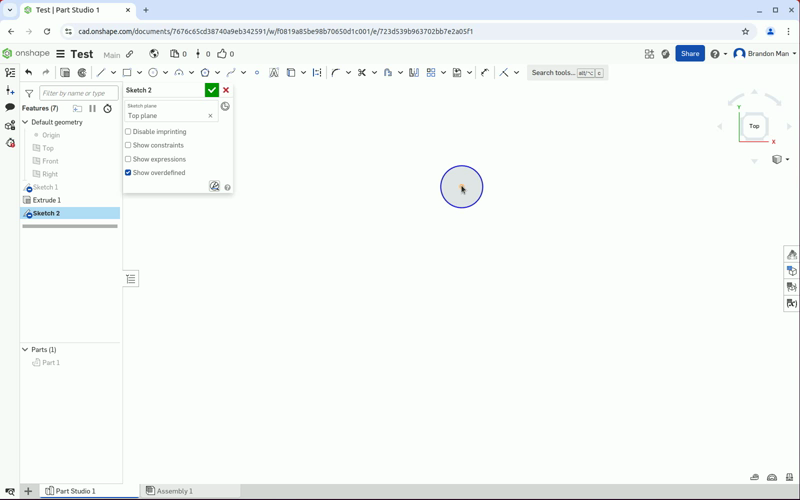
scroll(6)
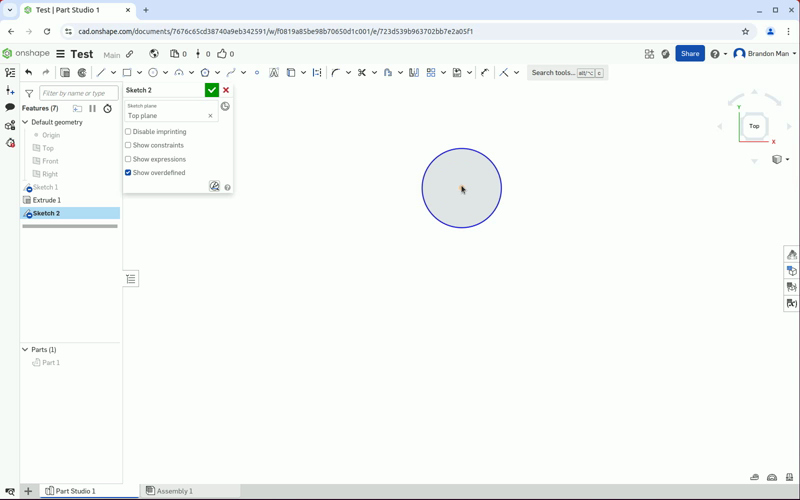
scroll(6)
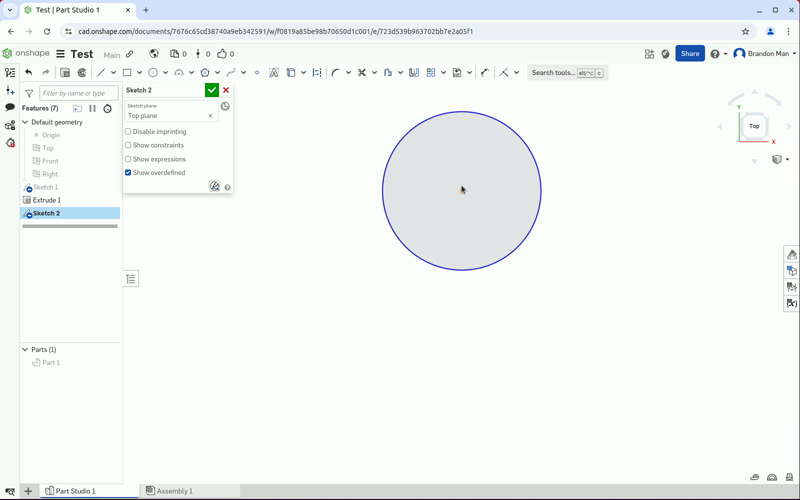
click(461, 185)
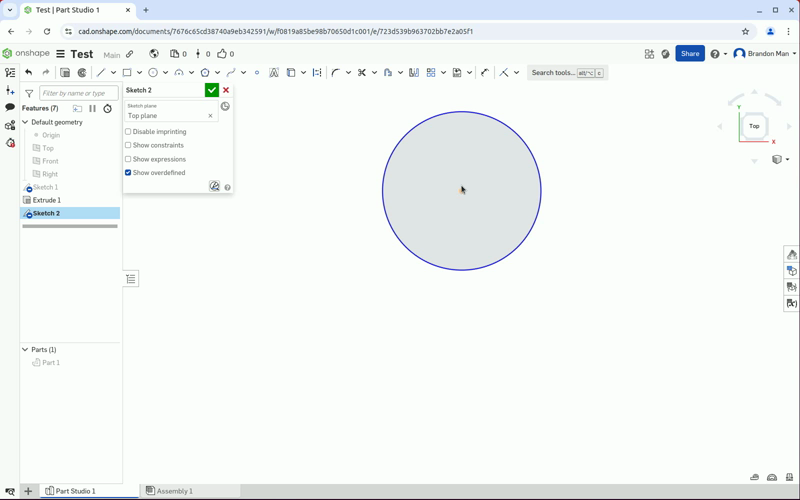
scroll(-6)
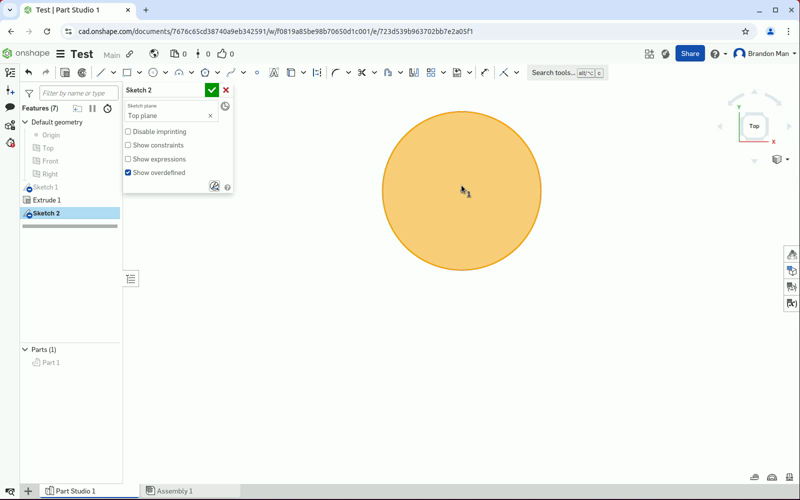
scroll(-6)
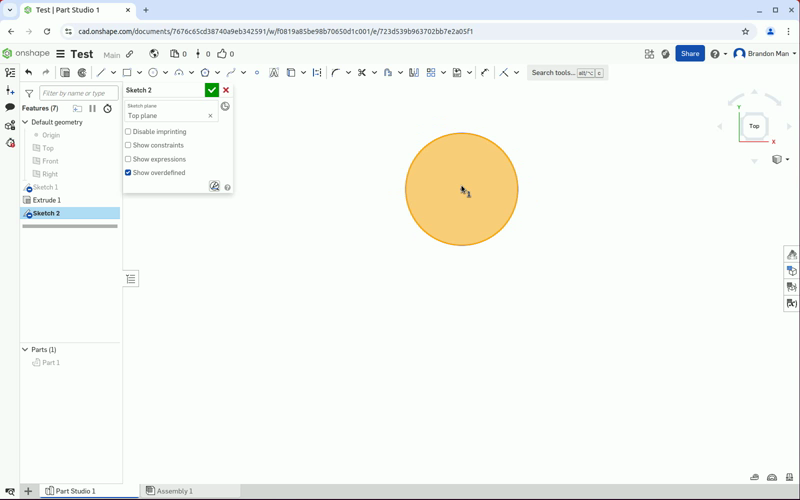
scroll(-6)
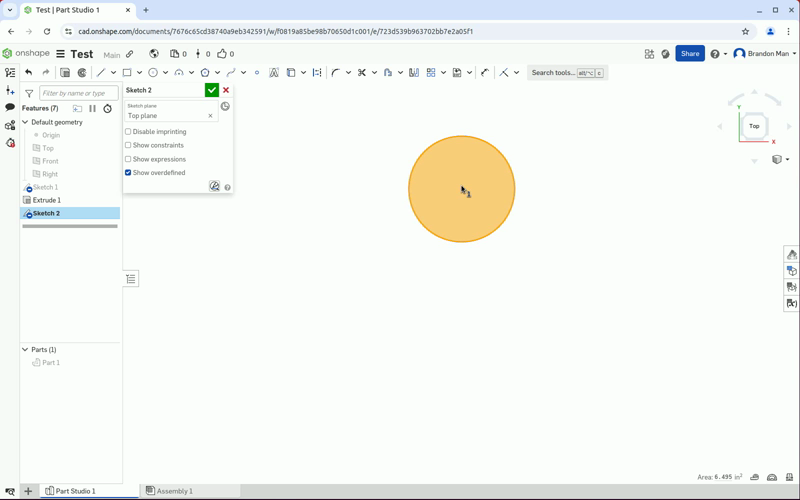
scroll(-6)
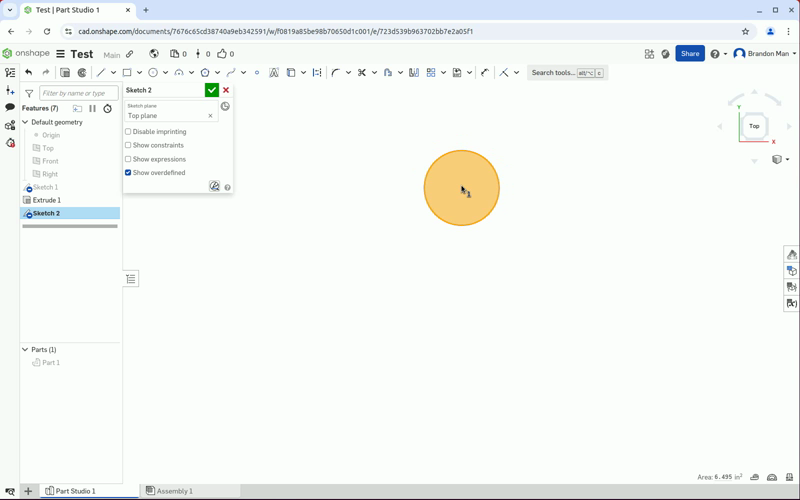
scroll(-6)
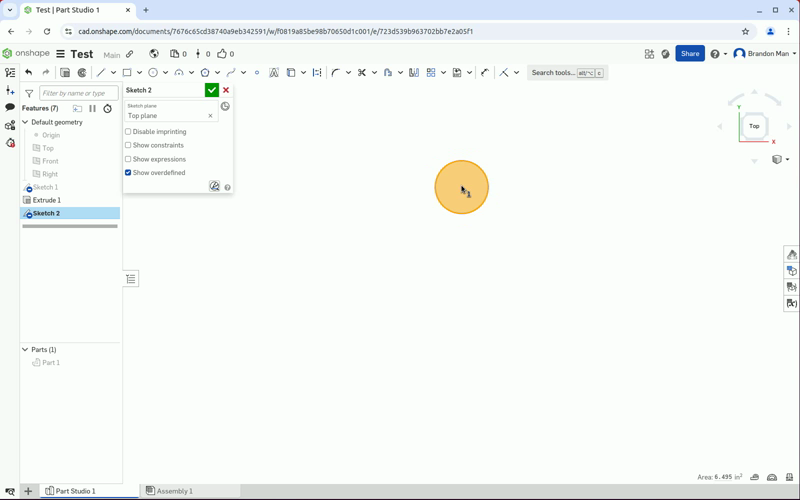
scroll(-6)
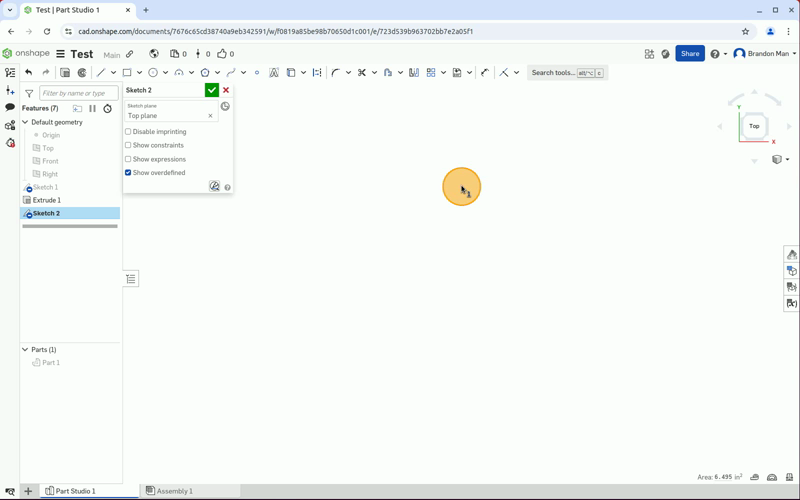
scroll(-6)
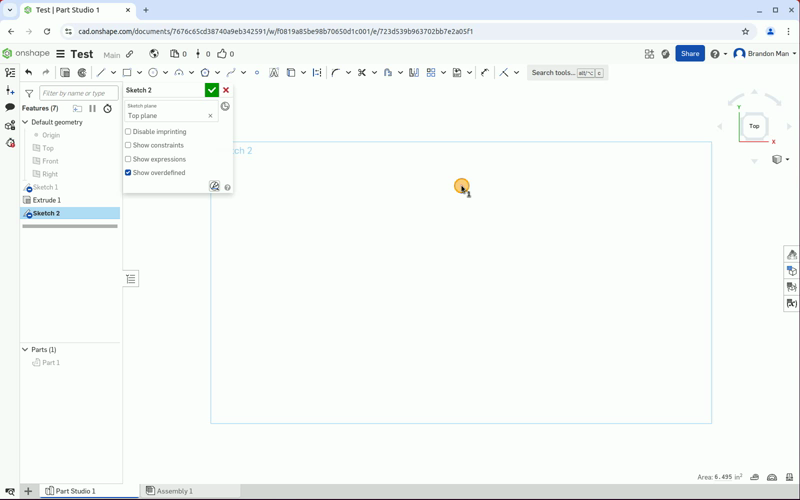
mouse_move(73, 352)
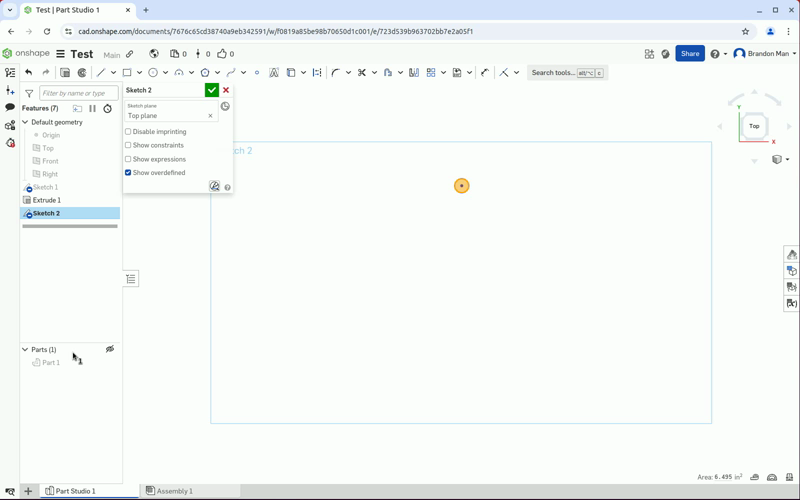
key(shift+y)
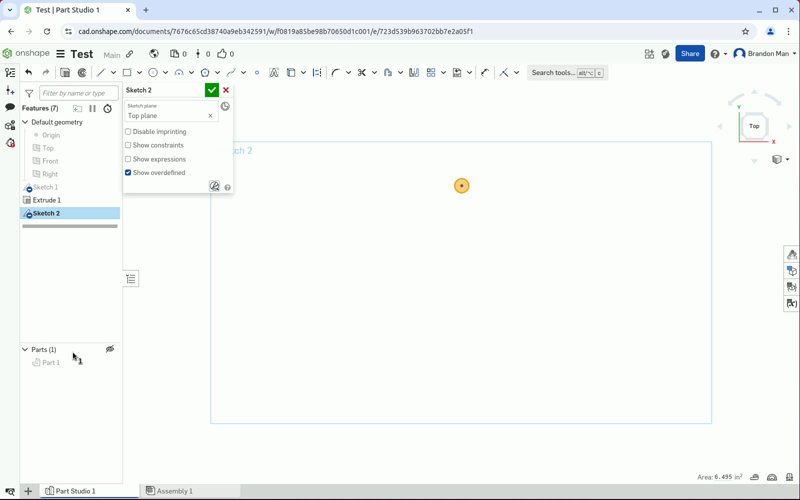
key(shift+e)
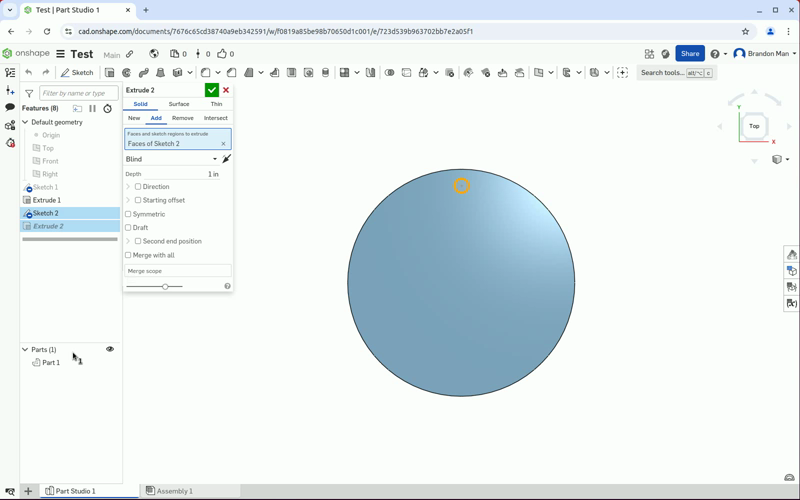
mouse_move(143, 106)
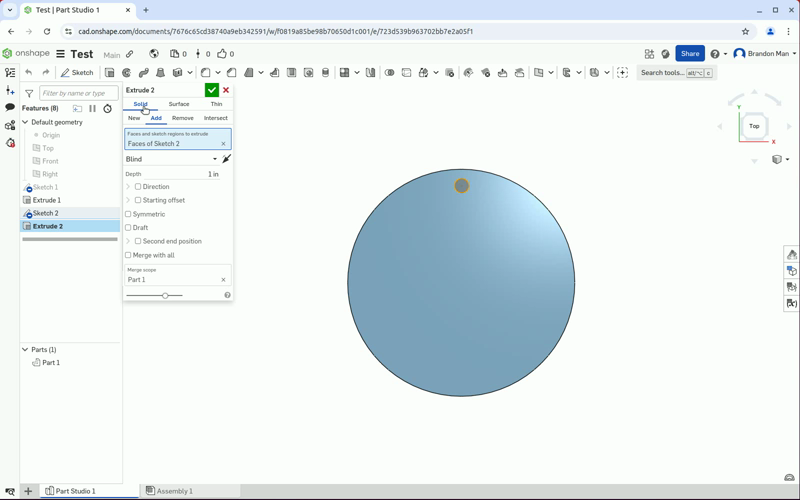
click(143, 106)
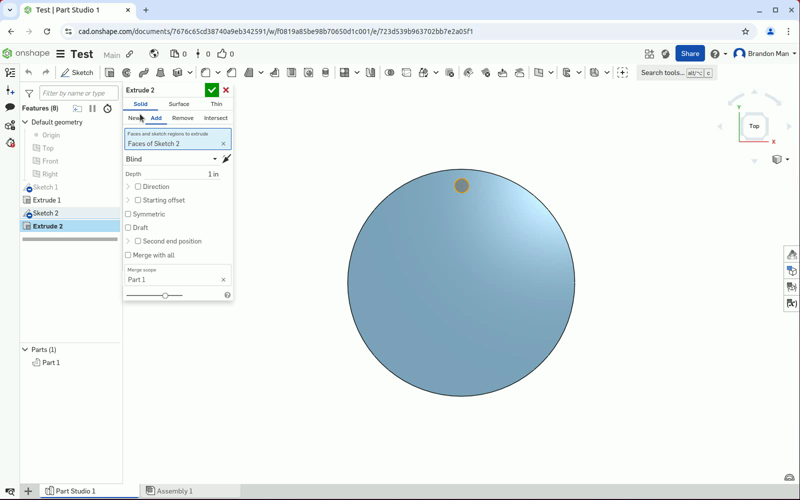
mouse_move(137, 120)
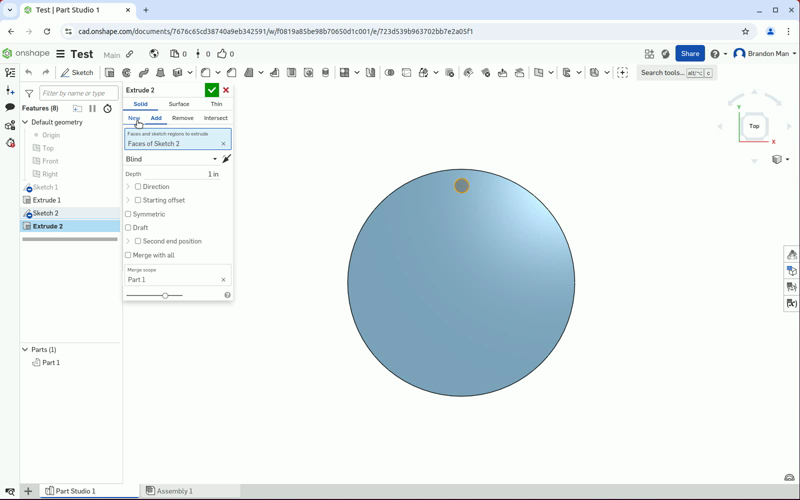
click(137, 120)
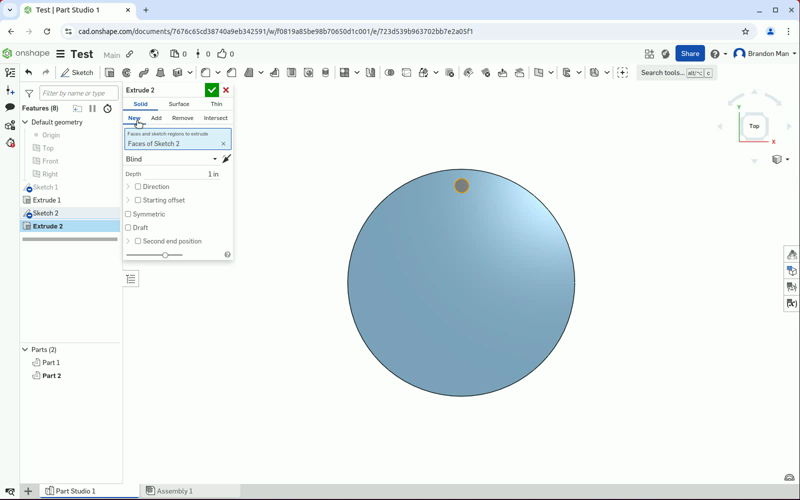
key(tab, 4)
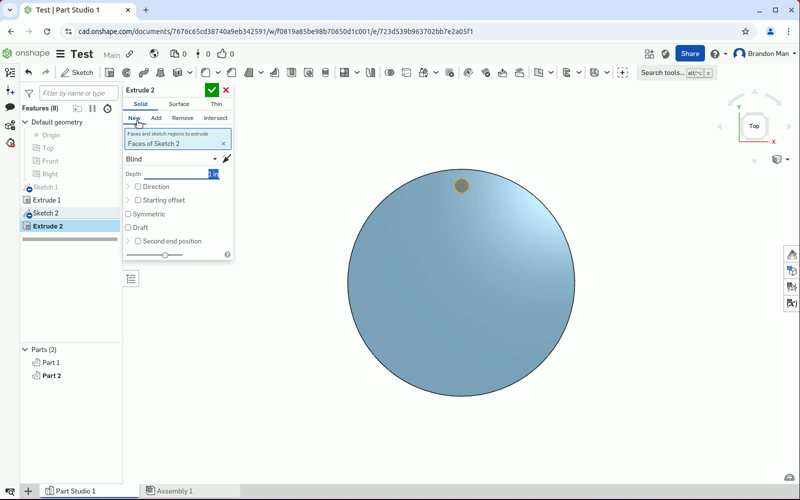
text(2.648)
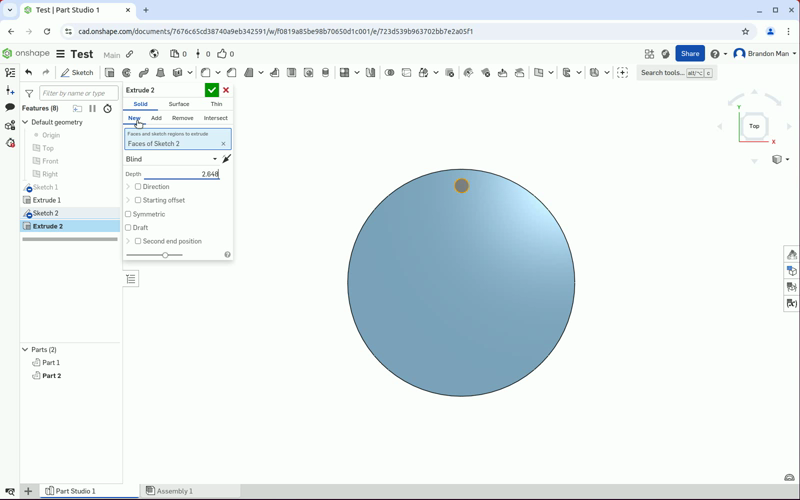
key(enter)
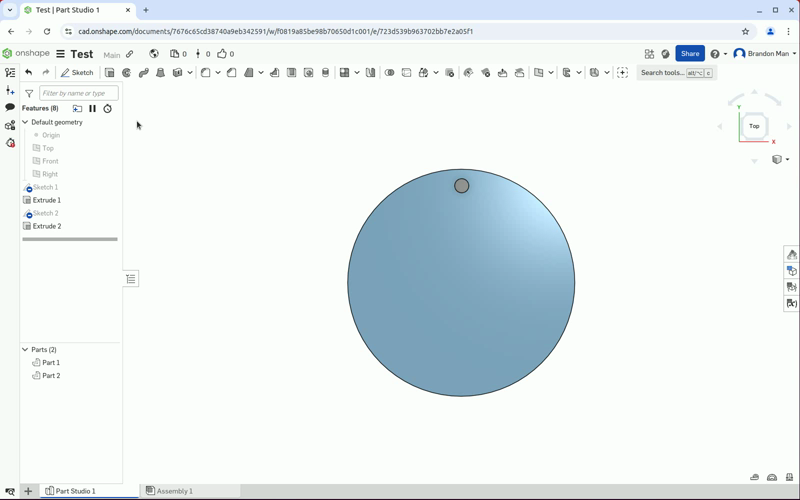
key(shift+h)
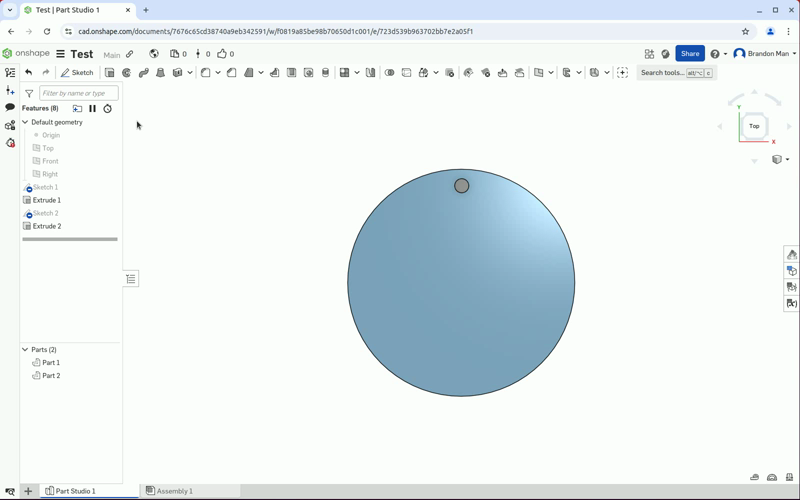
key(shift+h)
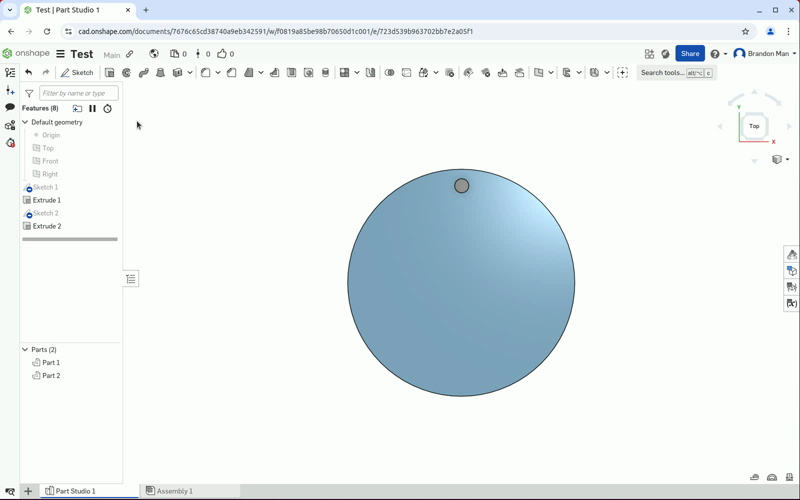
mouse_move(73, 189)
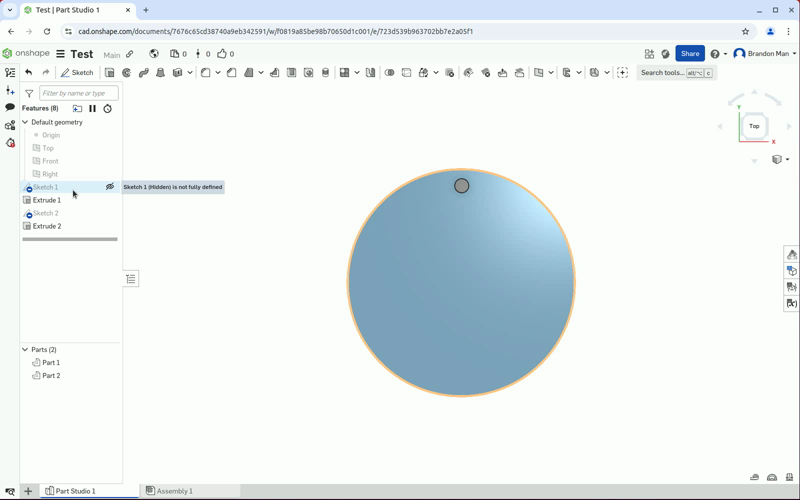
click(73, 189)
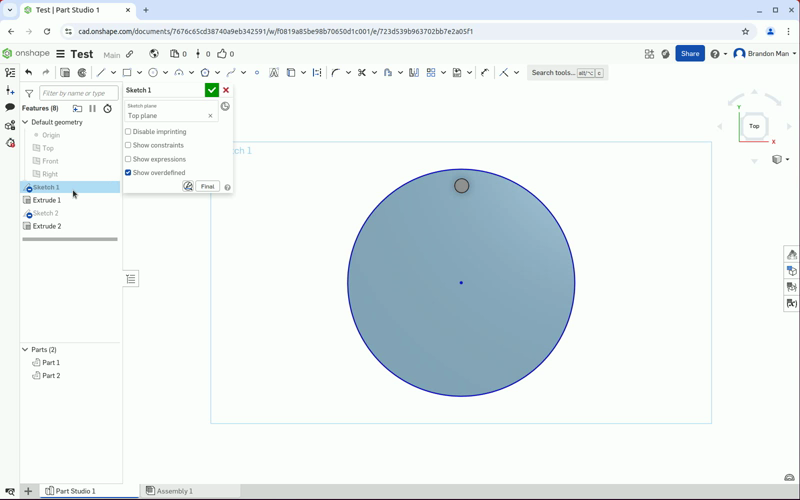
mouse_move(229, 92)
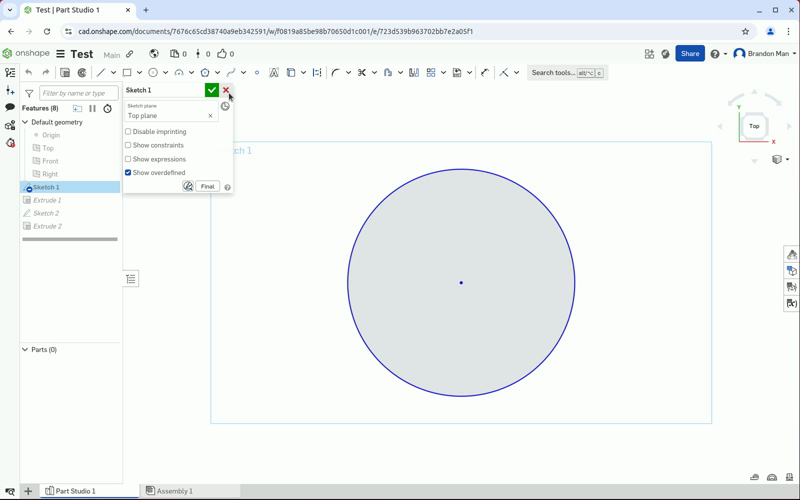
click(229, 92)
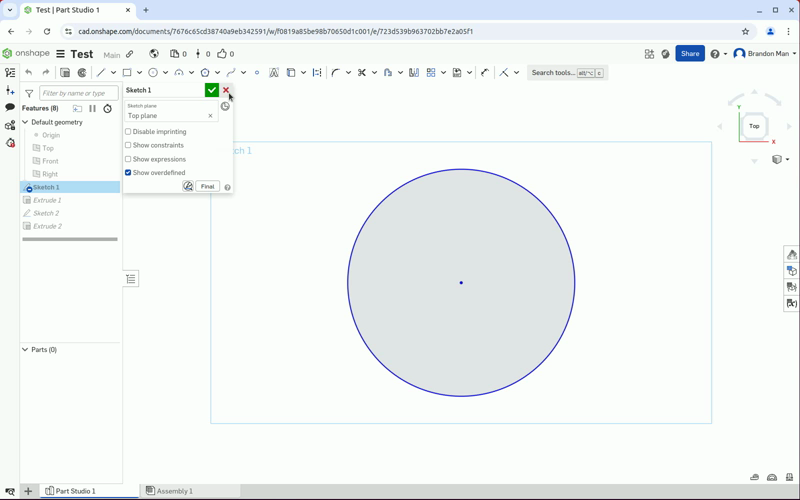
key(shift+s)
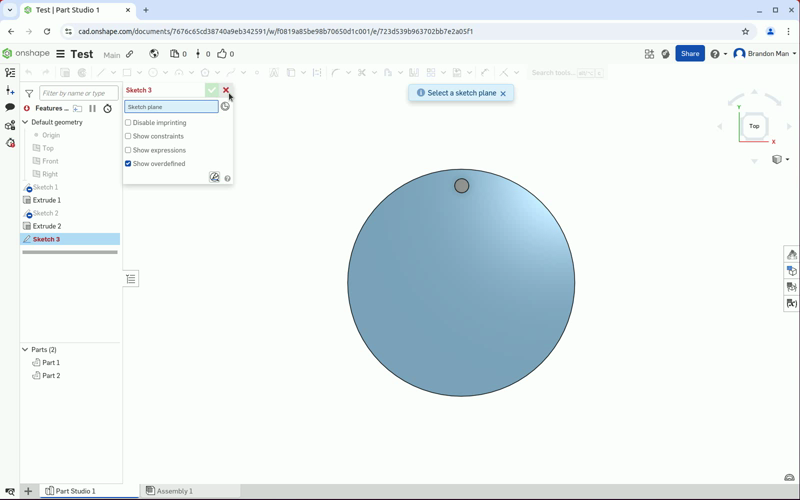
mouse_move(73, 150)
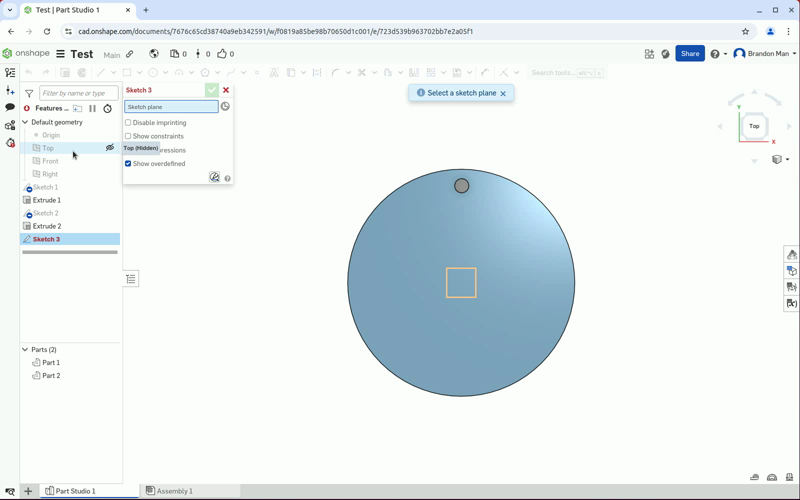
click(73, 150)
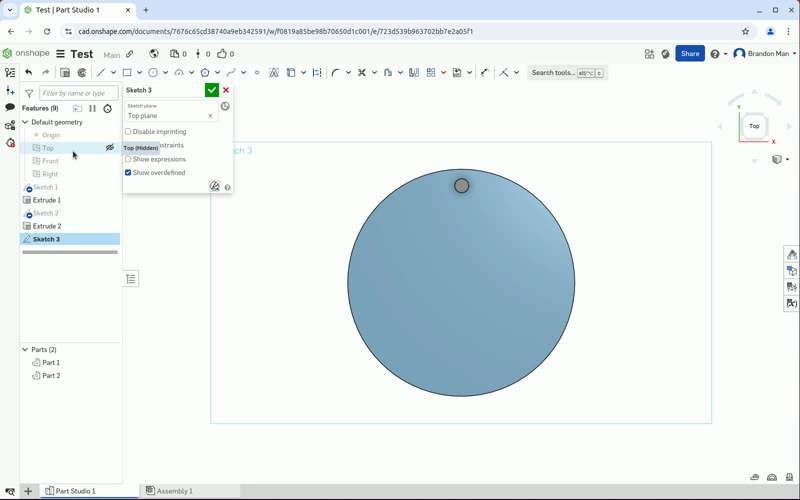
mouse_move(73, 352)
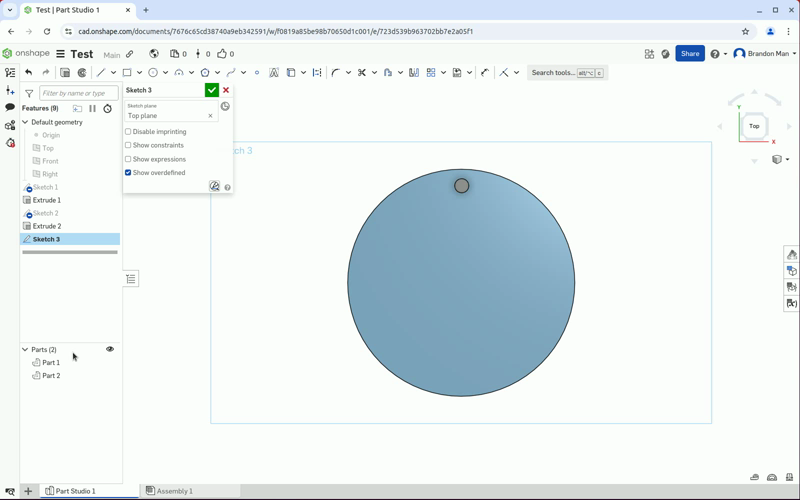
key(y)
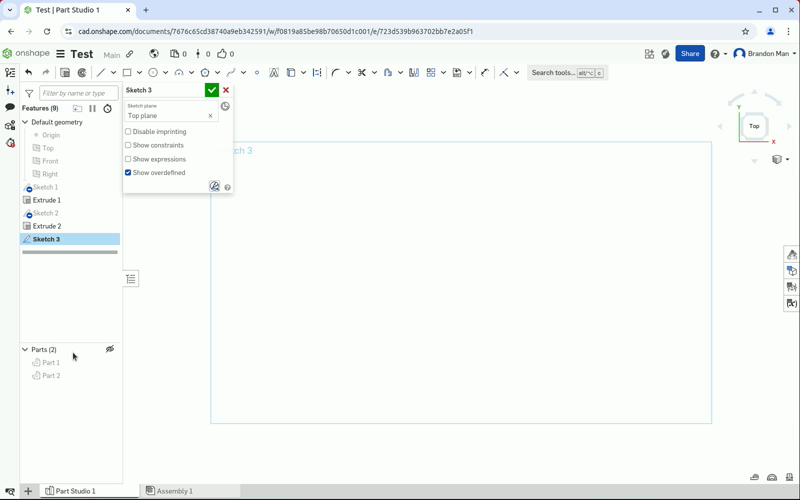
key(c)
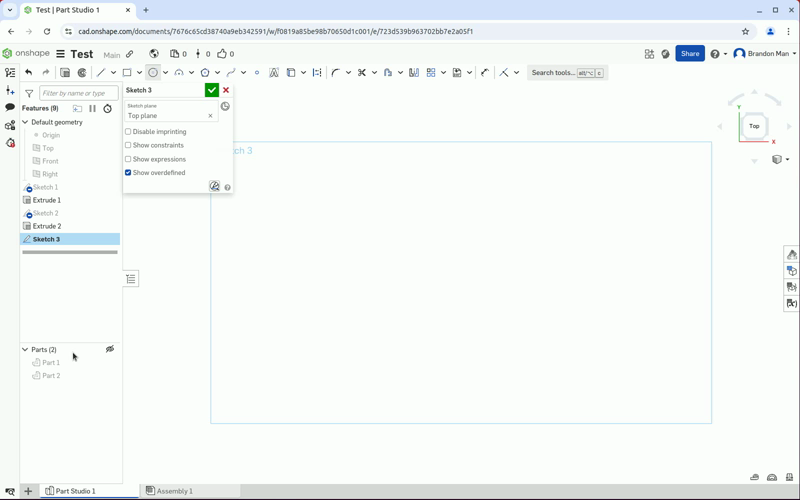
key_down(shift)
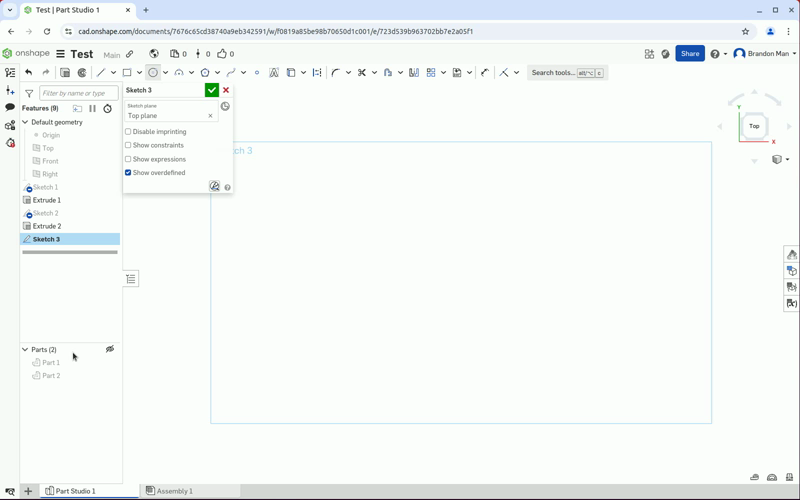
mouse_move(364, 282)
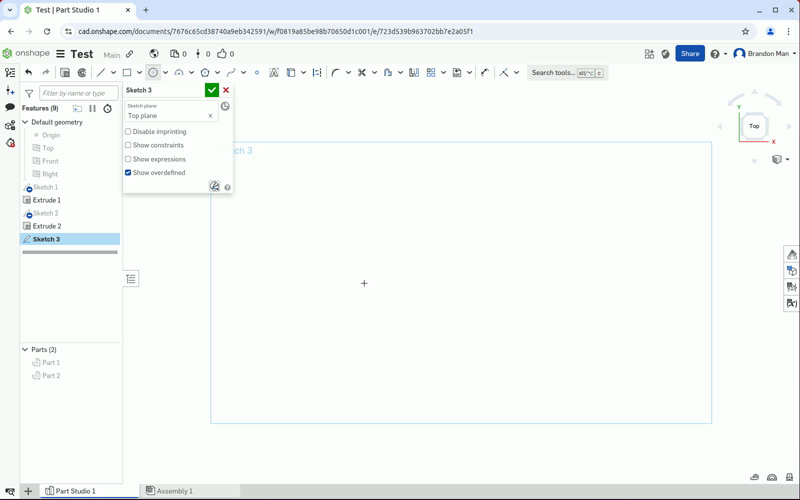
click(364, 282)
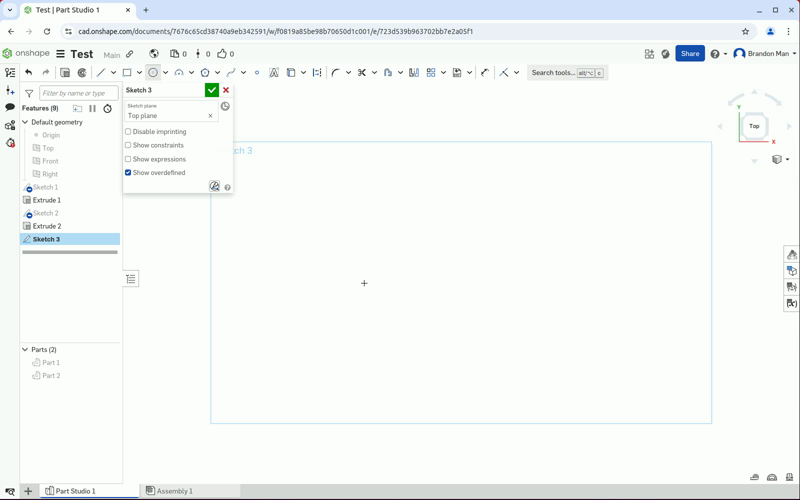
key_up(shift)
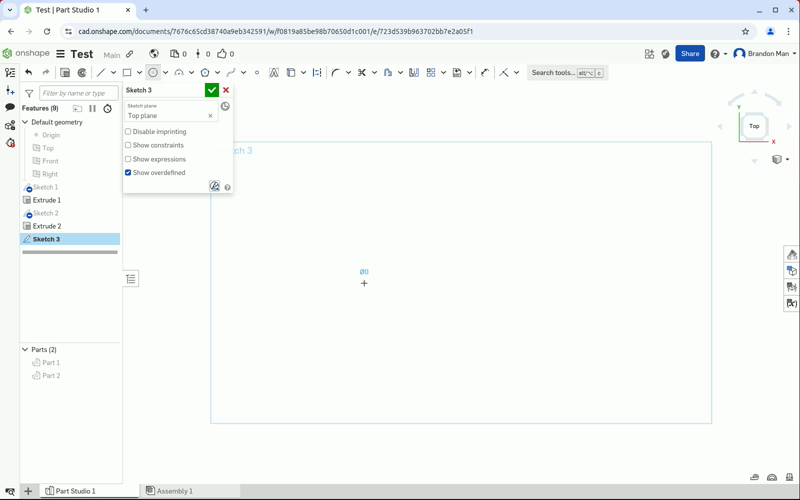
mouse_move(371, 282)
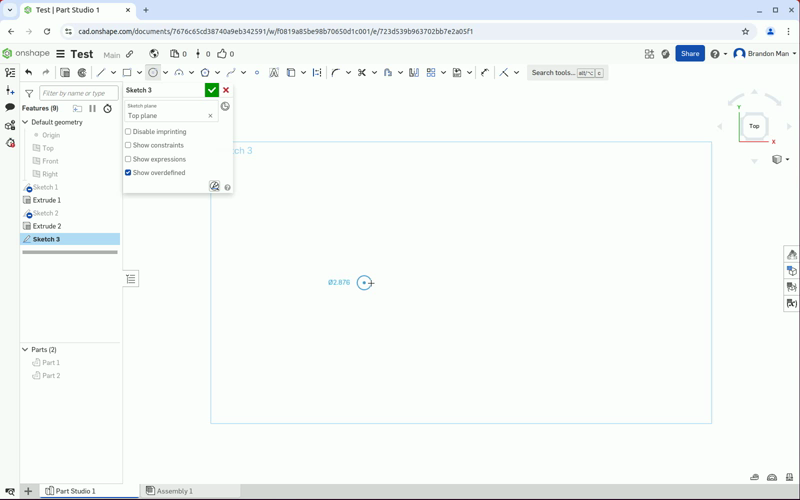
click(371, 282)
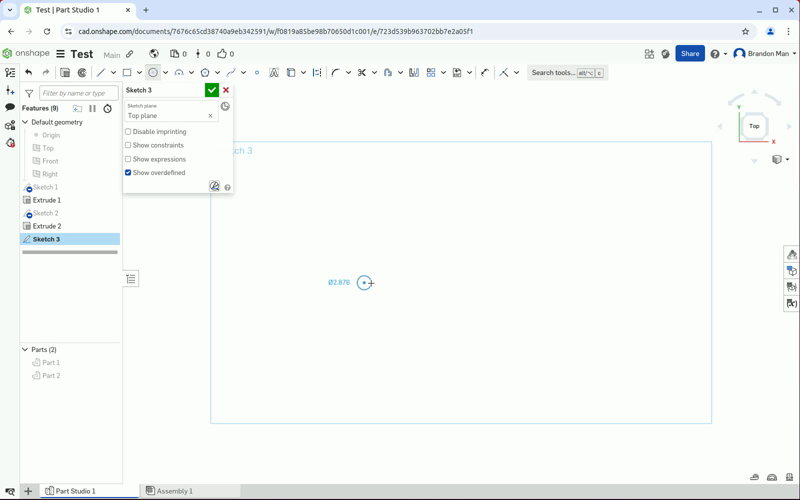
key(esc)
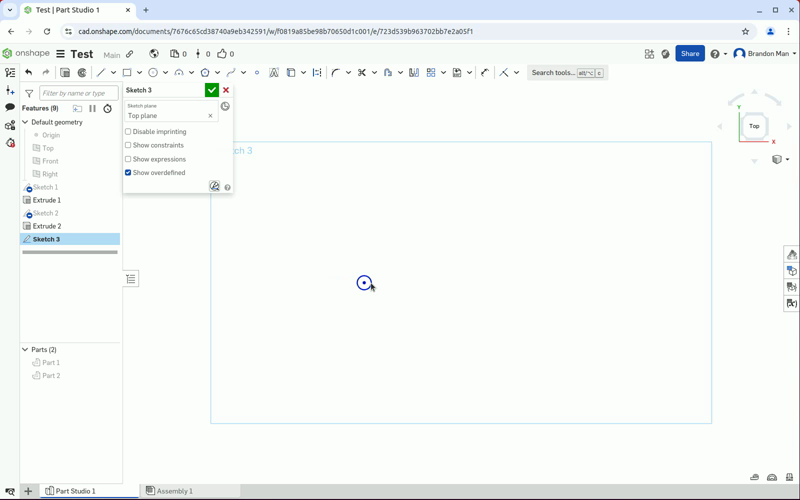
mouse_move(367, 277)
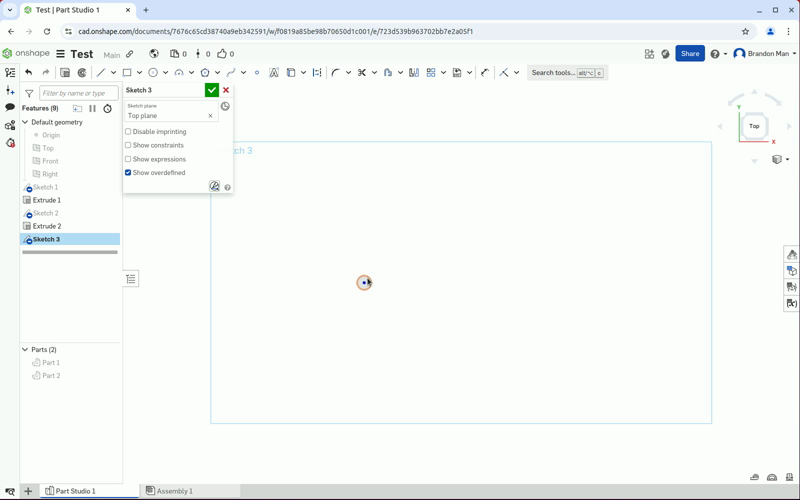
scroll(6)
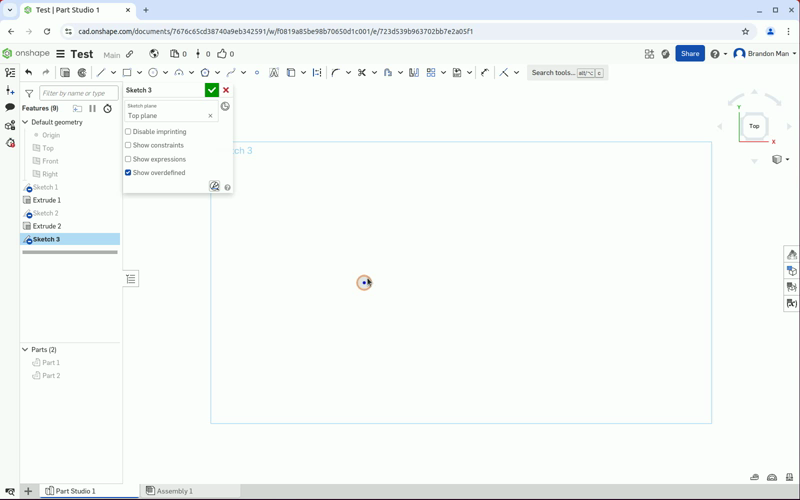
scroll(6)
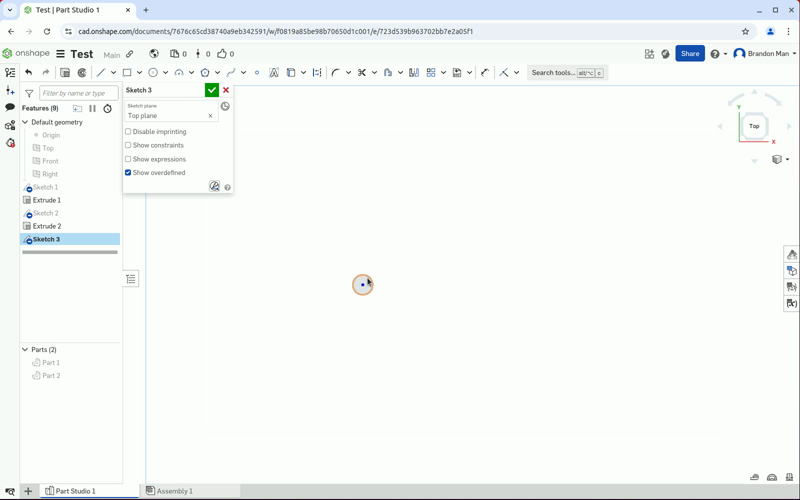
scroll(6)
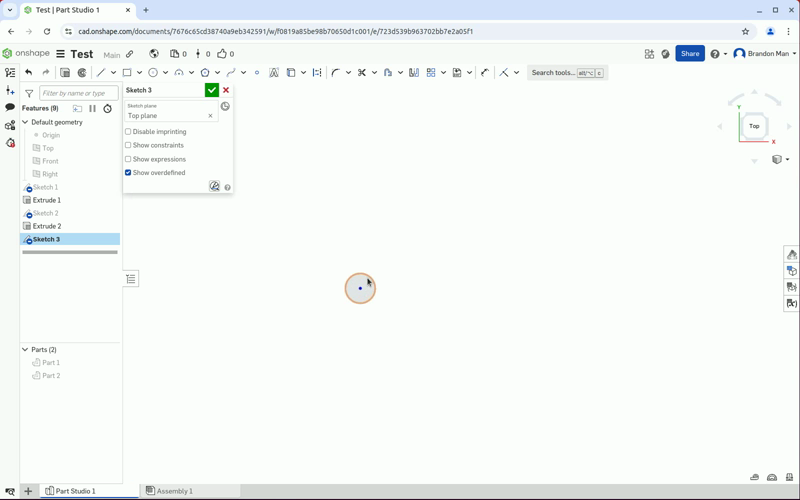
scroll(6)
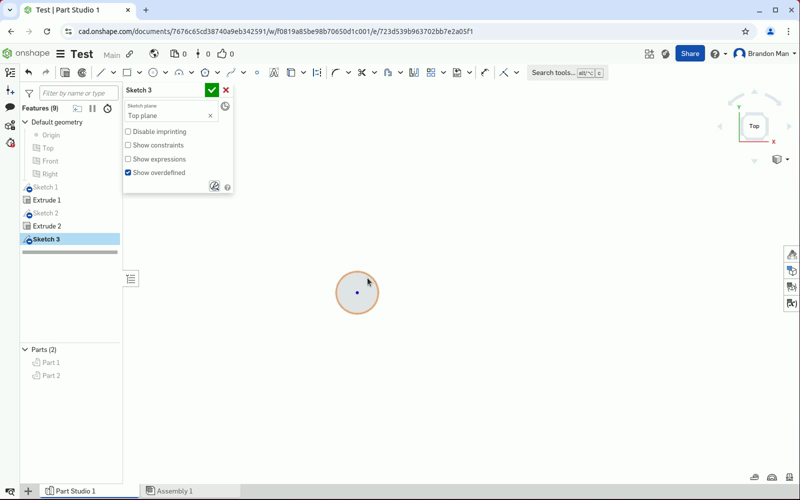
scroll(6)
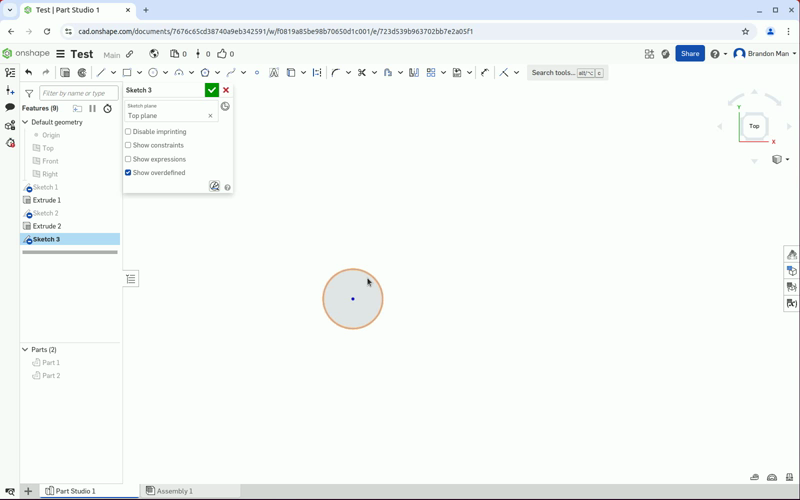
scroll(6)
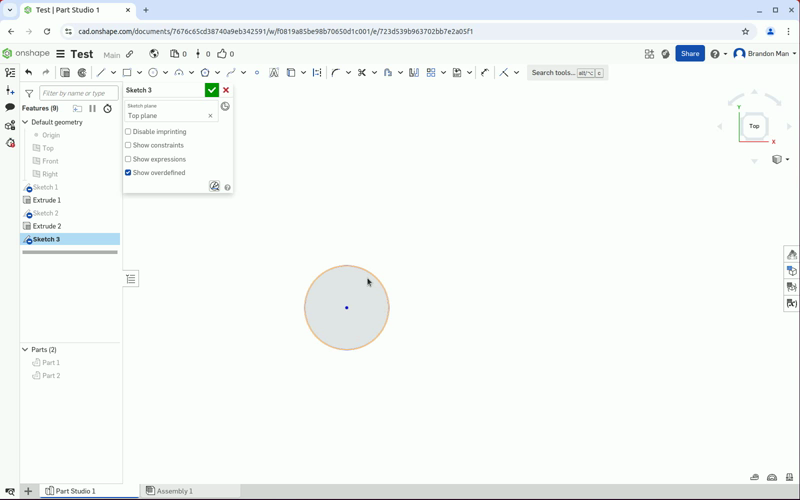
scroll(6)
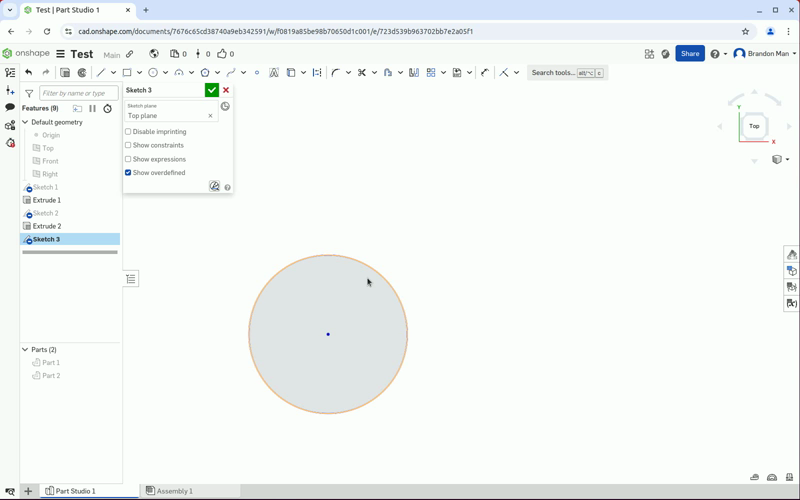
click(367, 277)
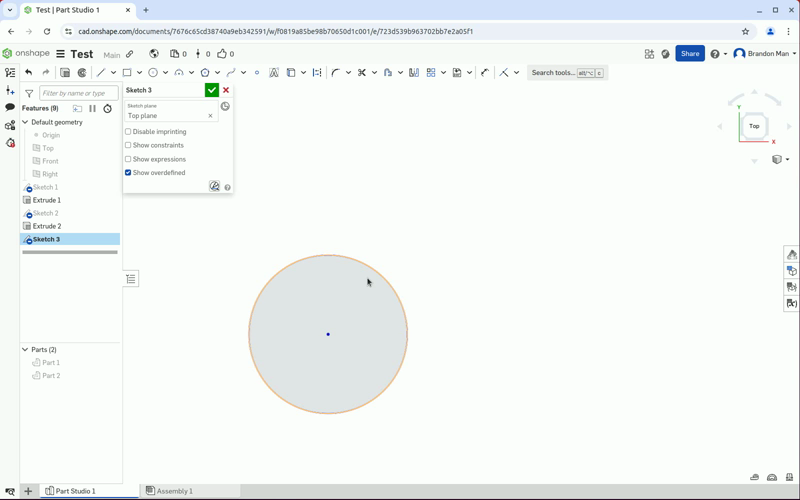
scroll(-6)
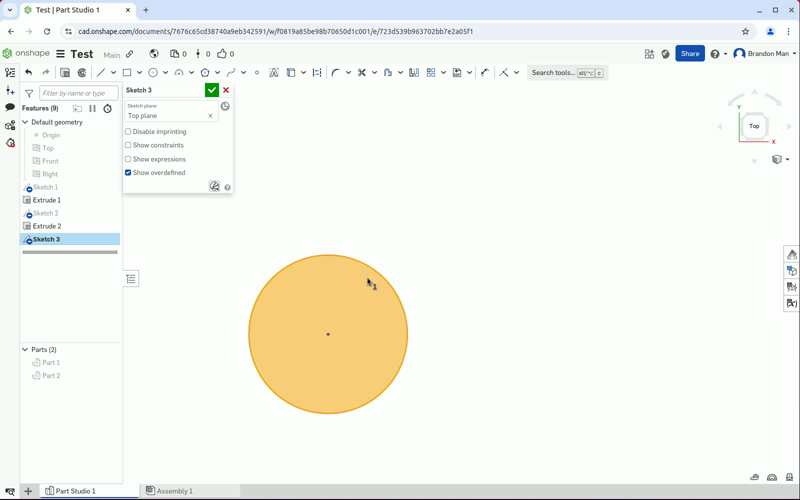
scroll(-6)
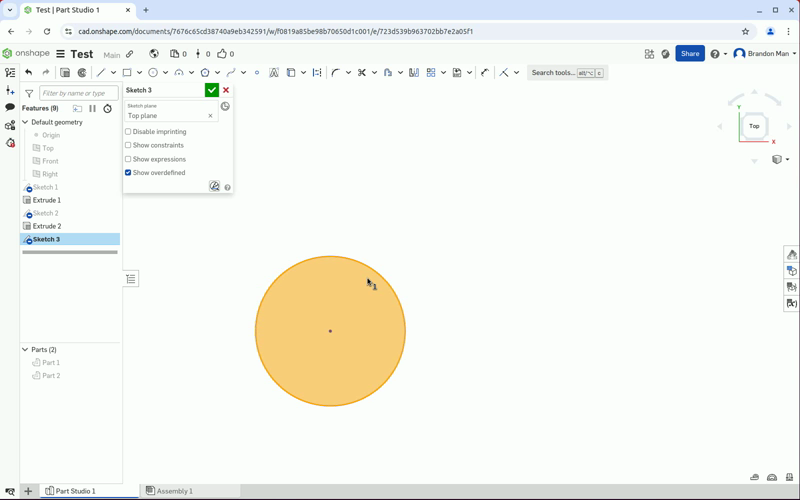
scroll(-6)
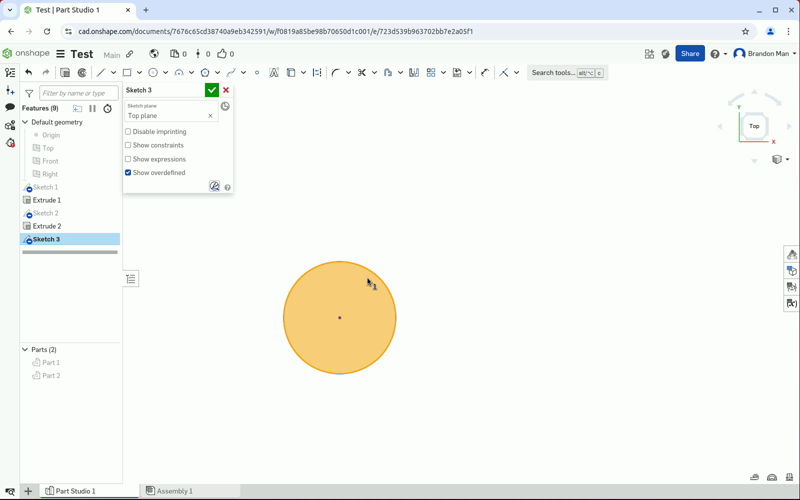
scroll(-6)
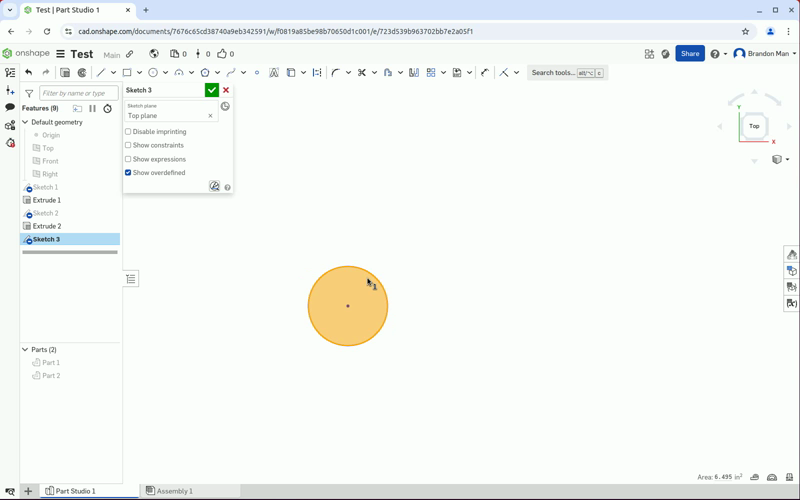
scroll(-6)
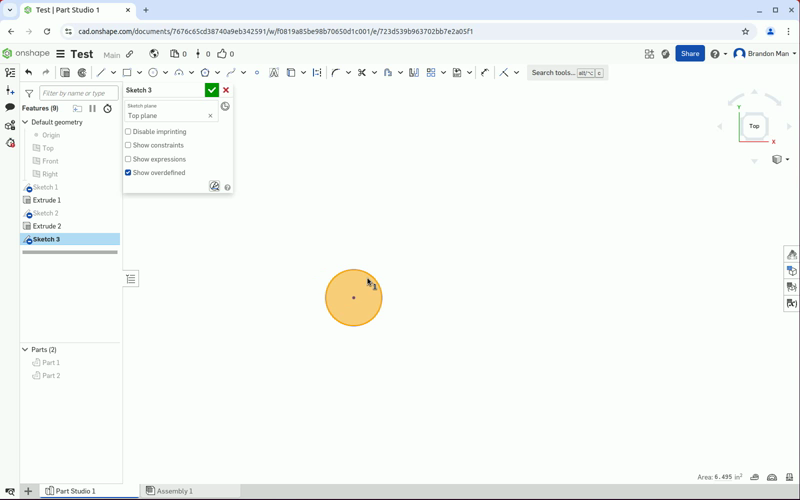
scroll(-6)
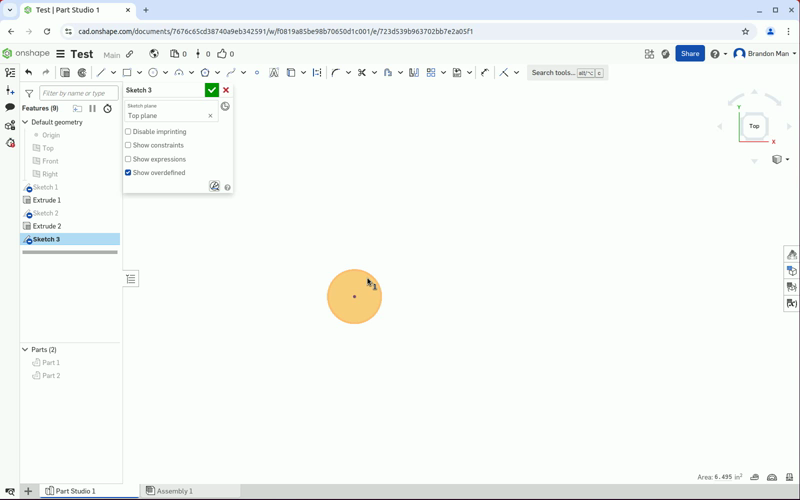
scroll(-6)
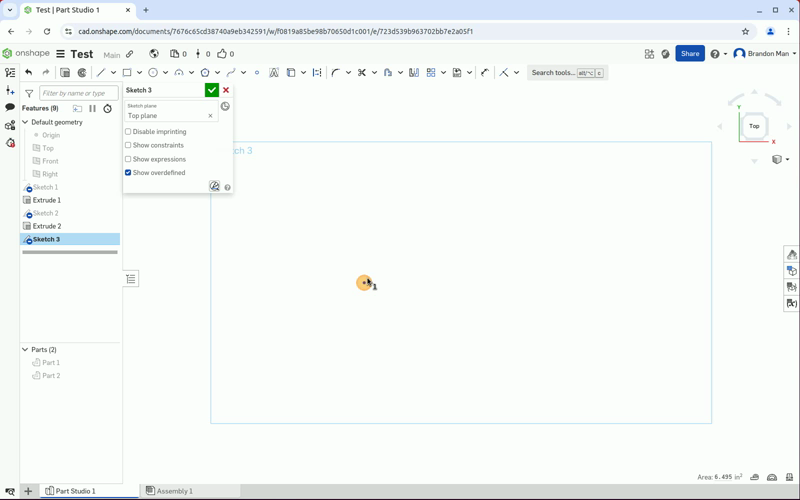
mouse_move(73, 352)
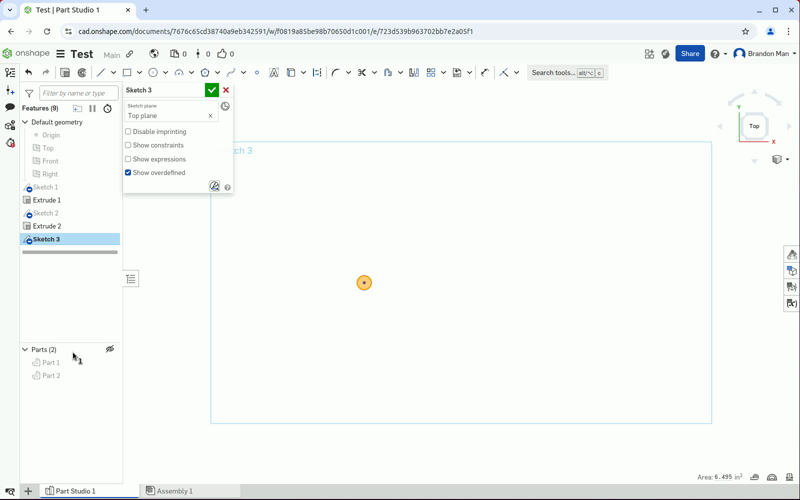
key(shift+y)
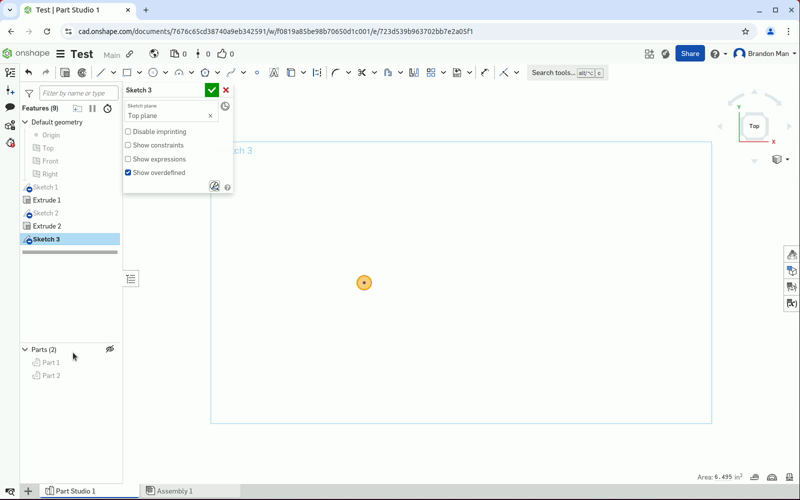
key(shift+e)
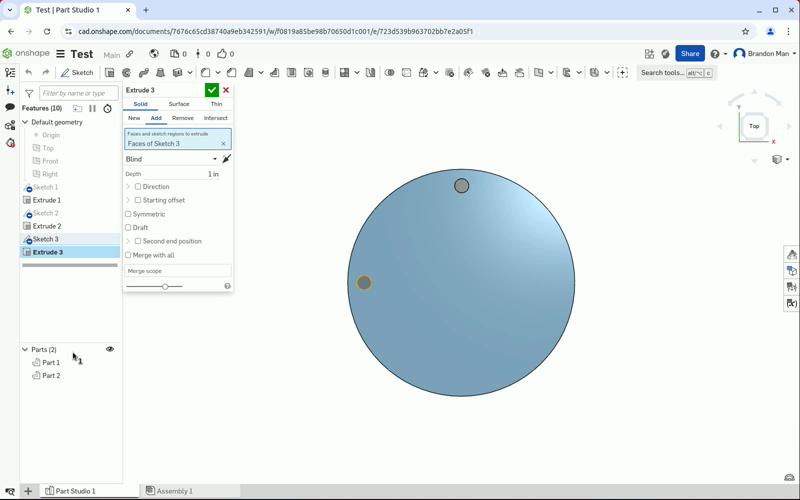
mouse_move(143, 106)
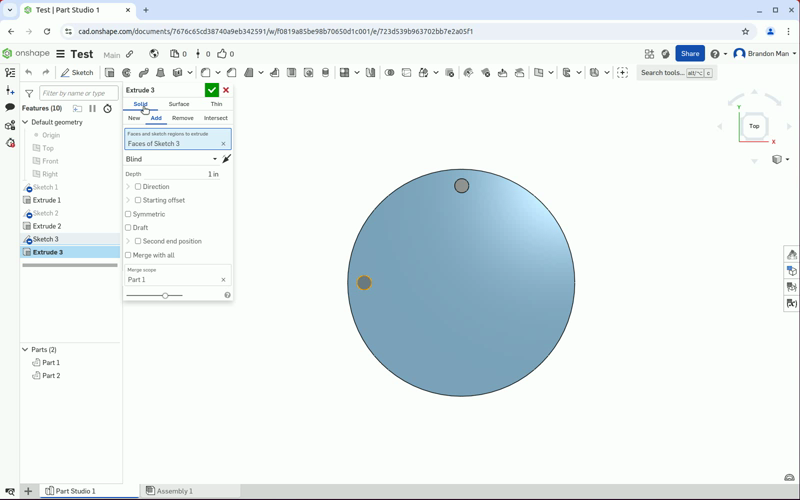
click(143, 106)
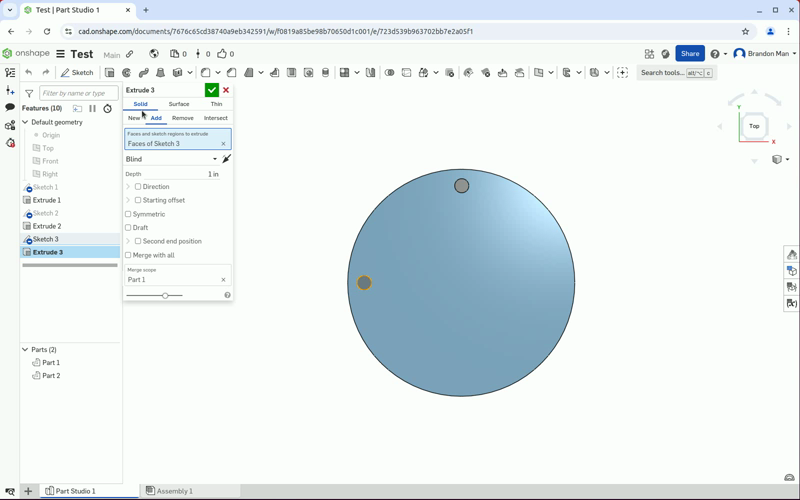
mouse_move(137, 120)
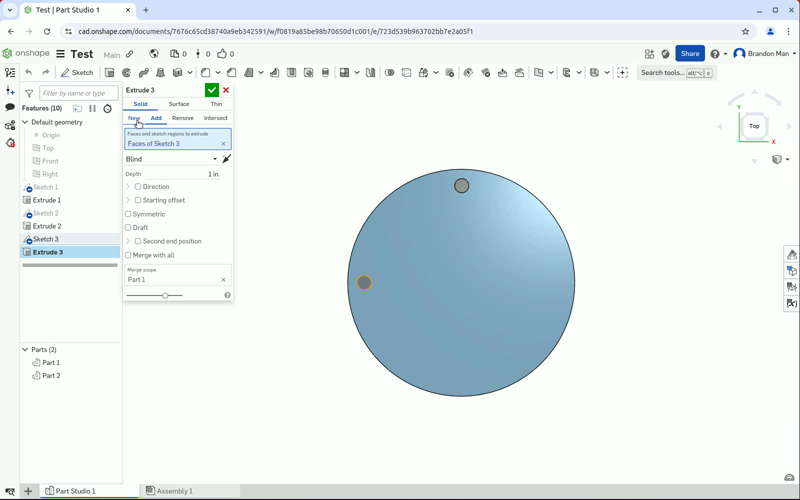
click(137, 120)
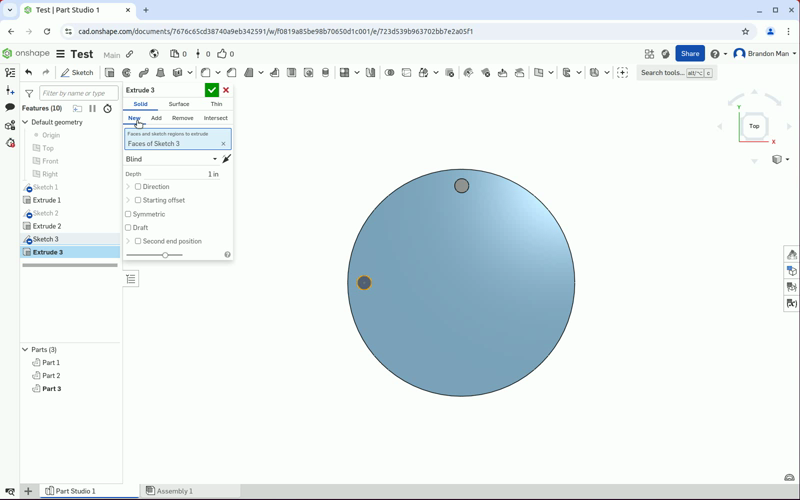
key(tab, 4)
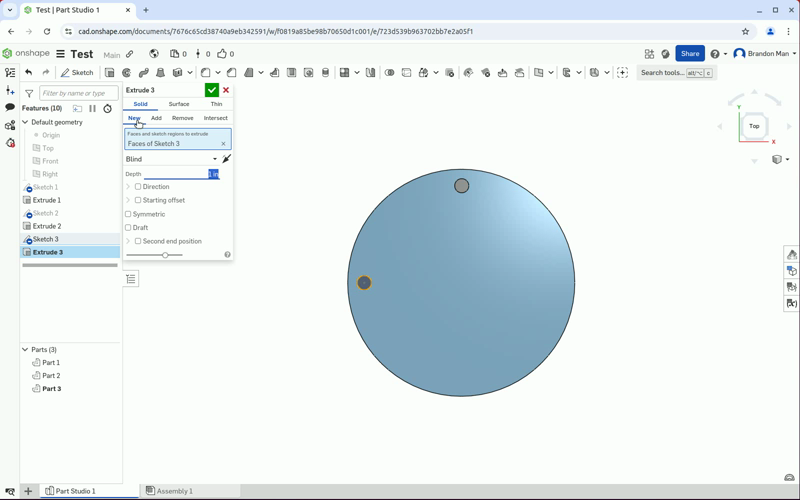
text(2.648)
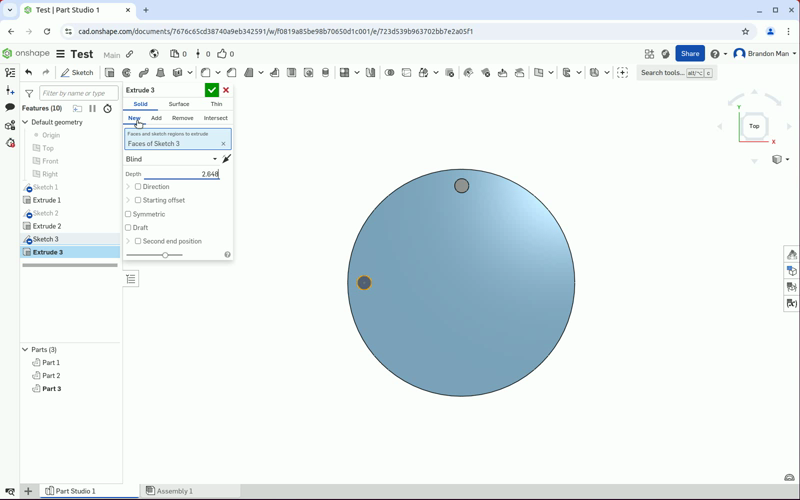
key(enter)
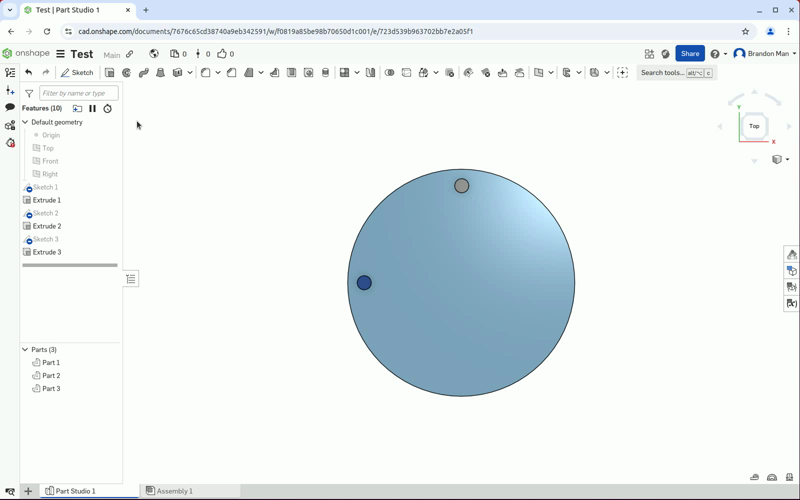
key(shift+h)
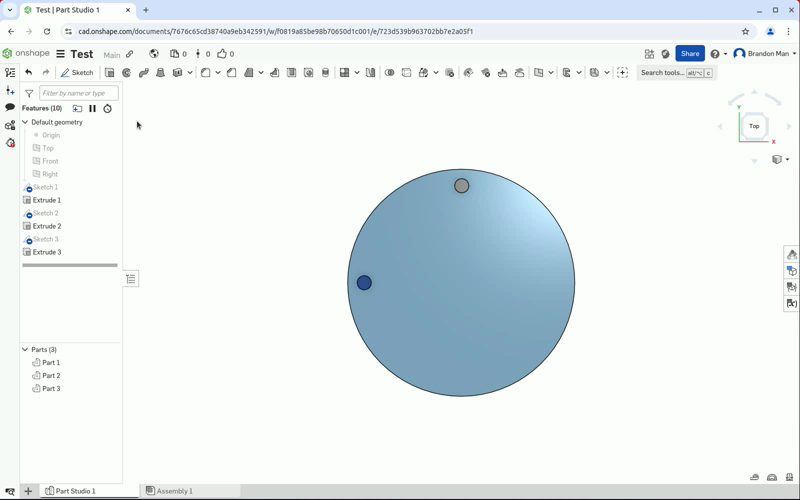
key(shift+h)
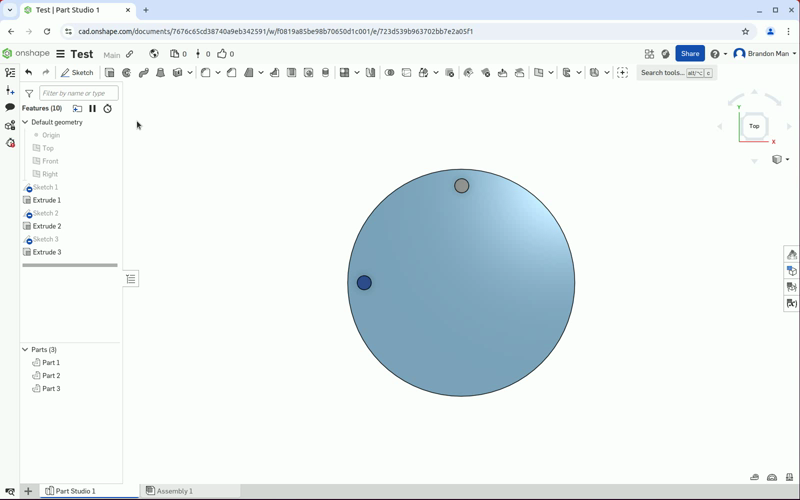
mouse_move(73, 189)
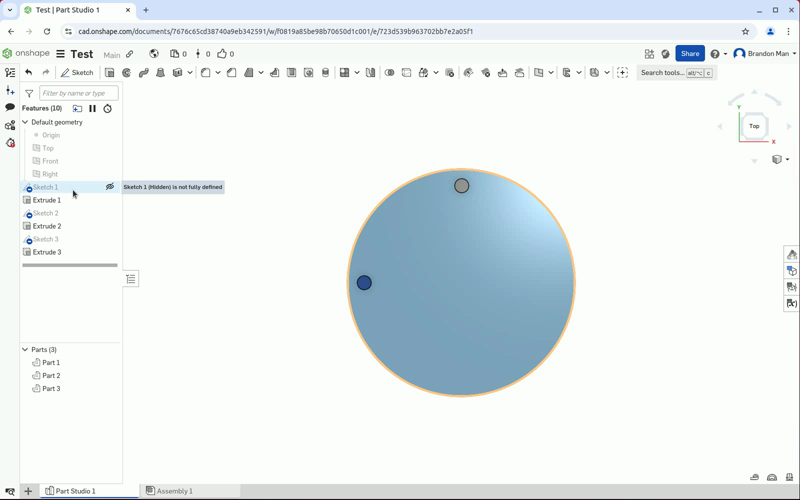
click(73, 189)
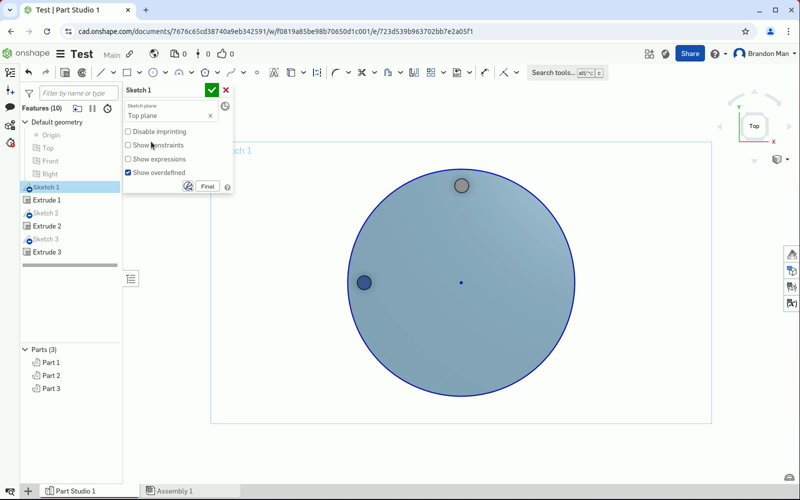
mouse_move(229, 92)
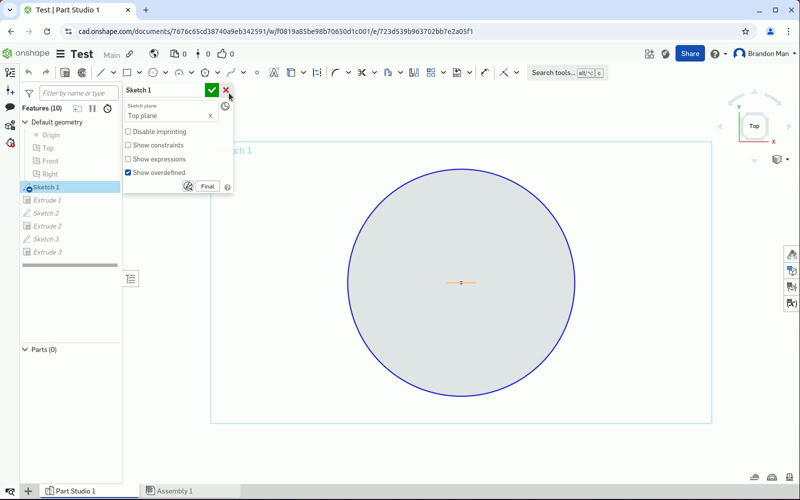
click(229, 92)
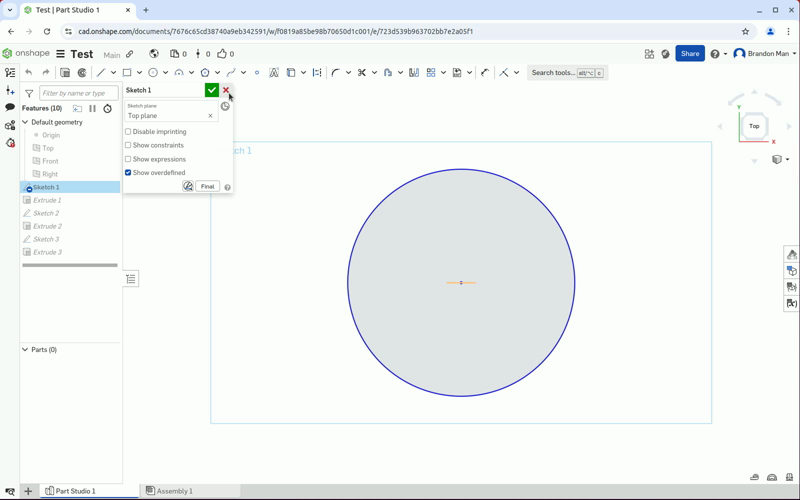
key(shift+s)
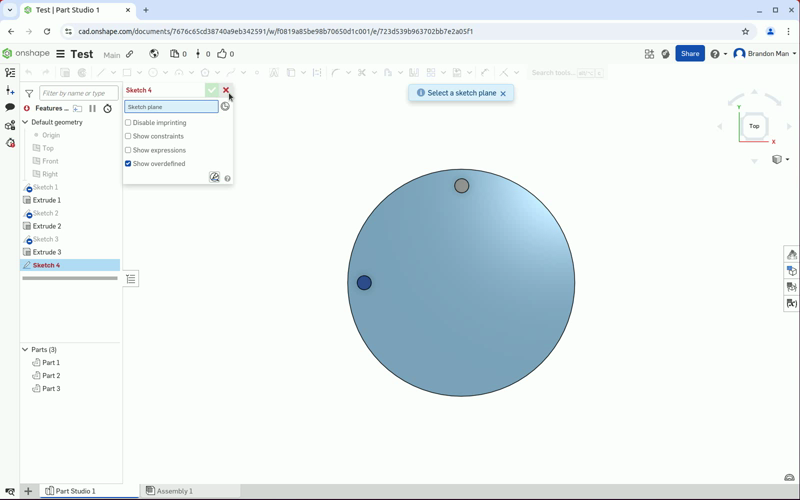
mouse_move(73, 150)
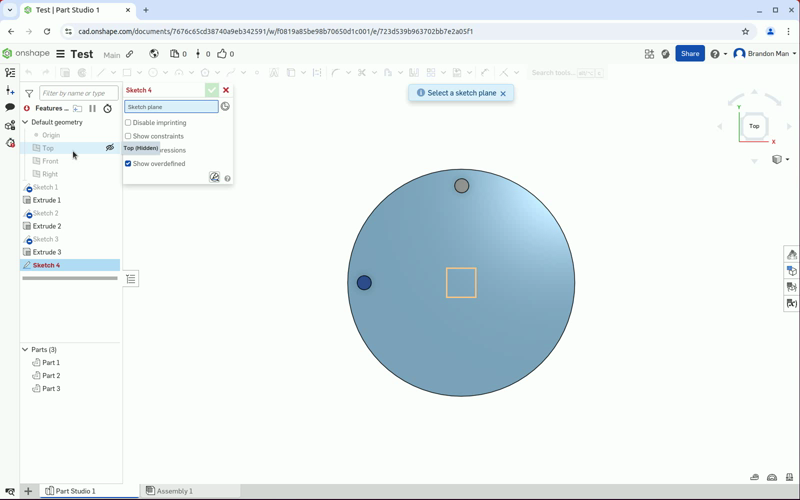
click(73, 150)
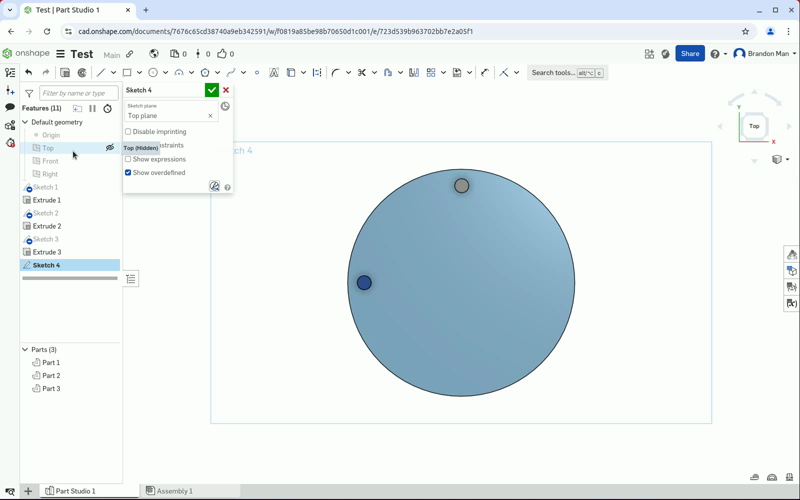
mouse_move(73, 352)
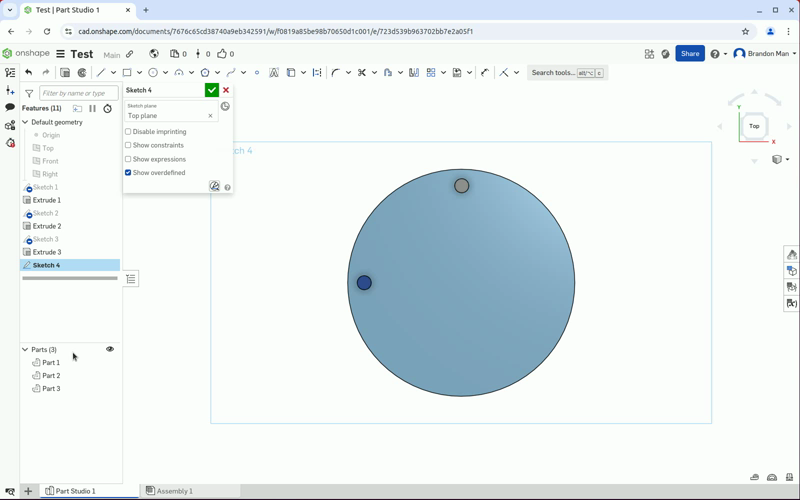
key(y)
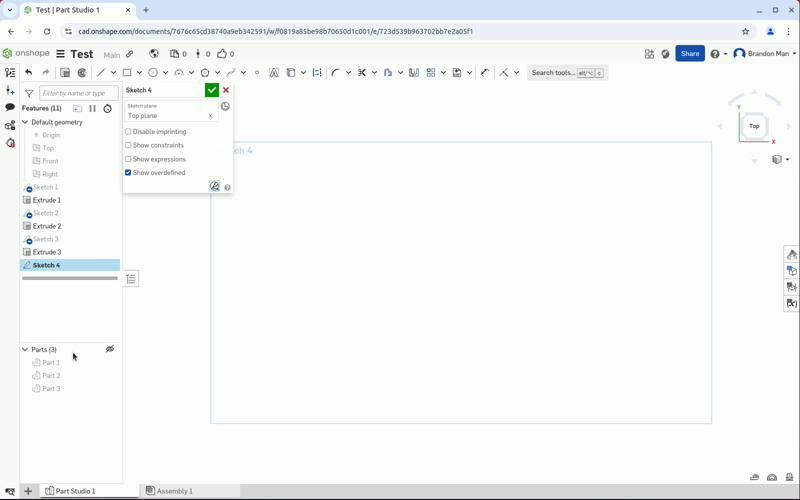
key(c)
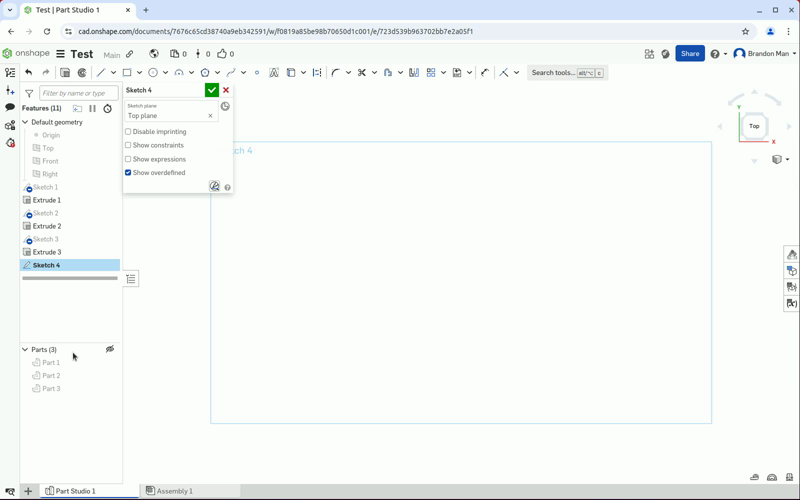
key_down(shift)
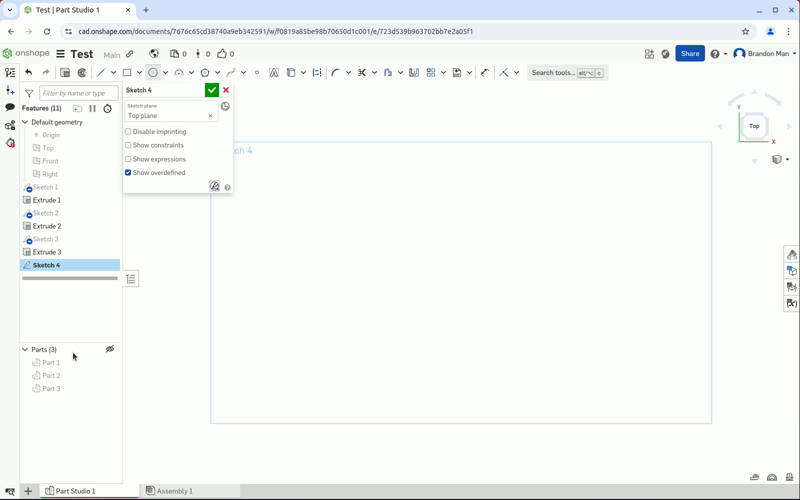
mouse_move(461, 380)
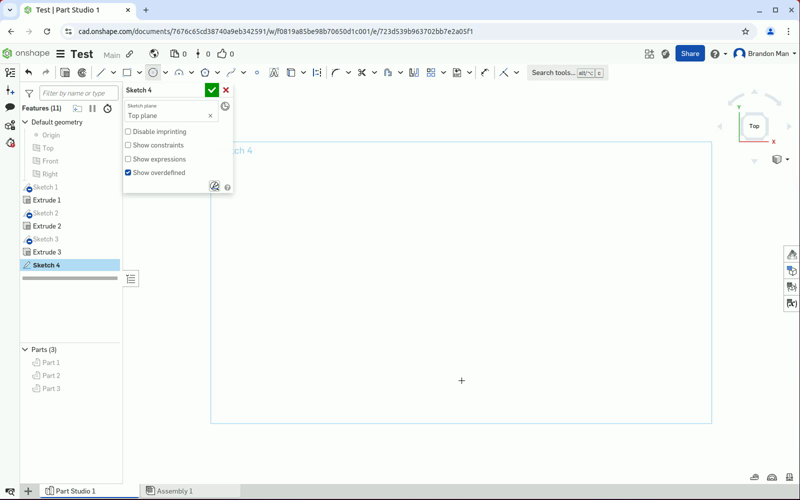
click(461, 380)
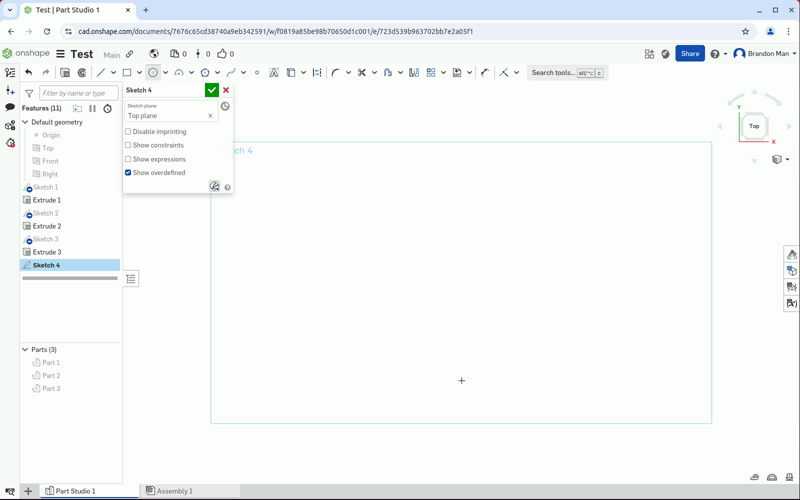
key_up(shift)
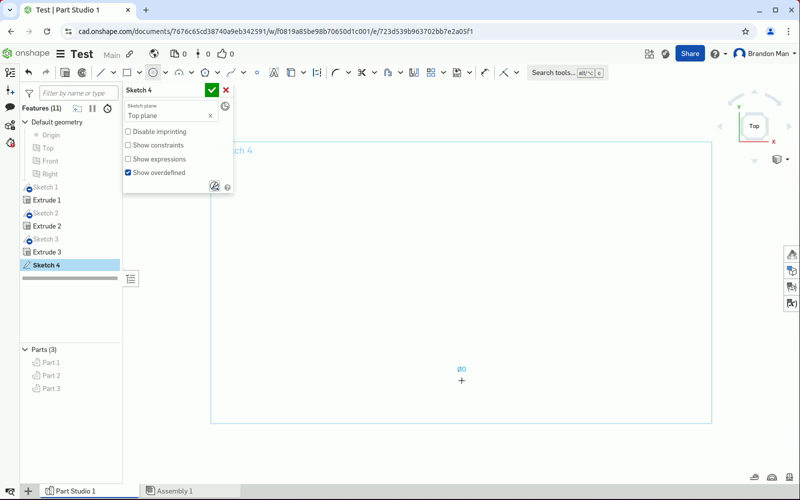
mouse_move(468, 380)
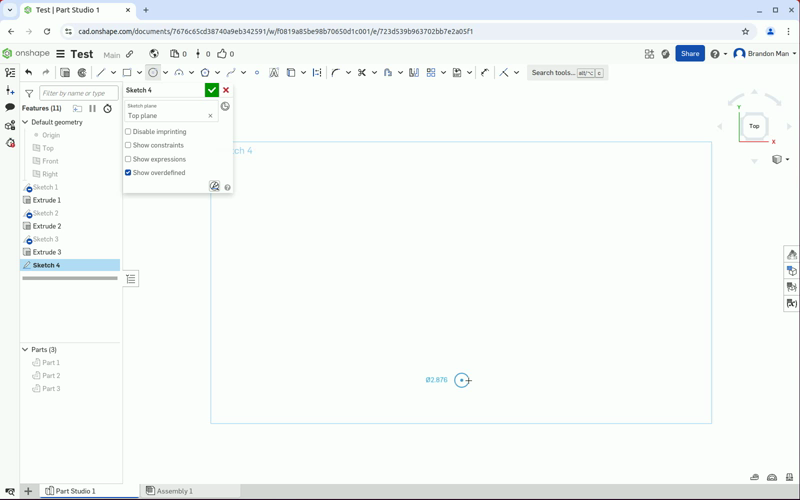
click(468, 380)
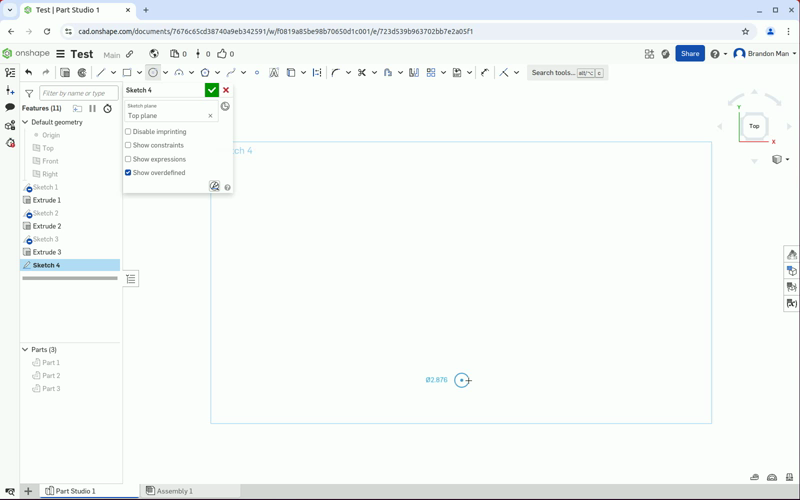
key(esc)
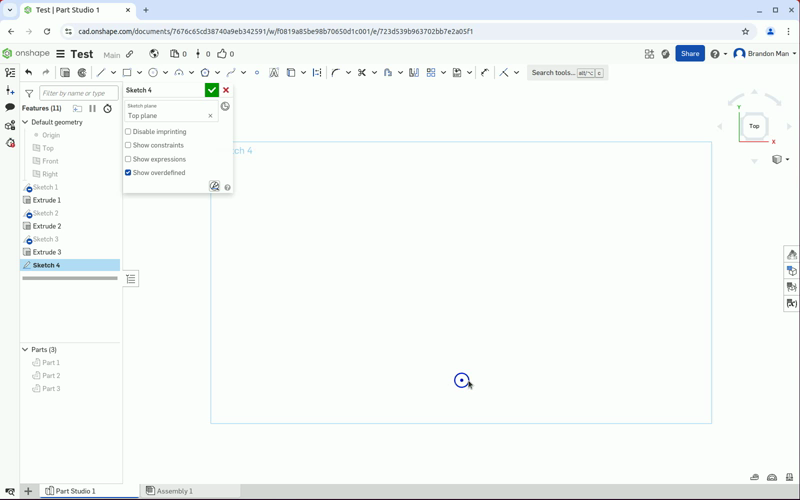
mouse_move(461, 381)
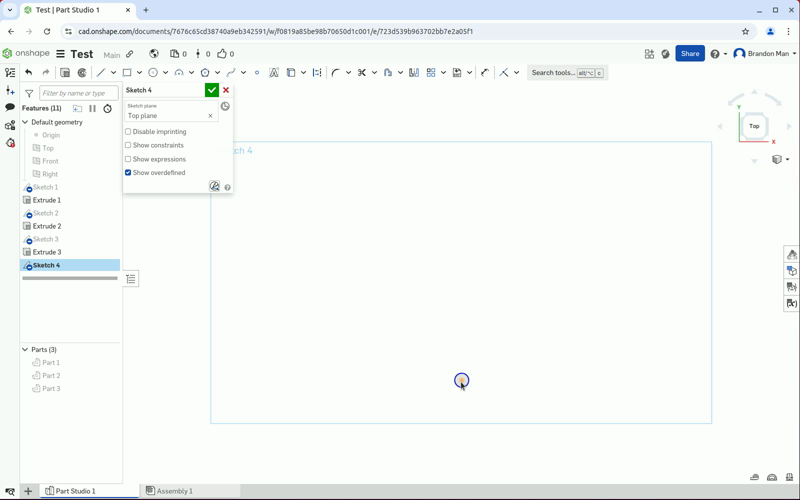
scroll(6)
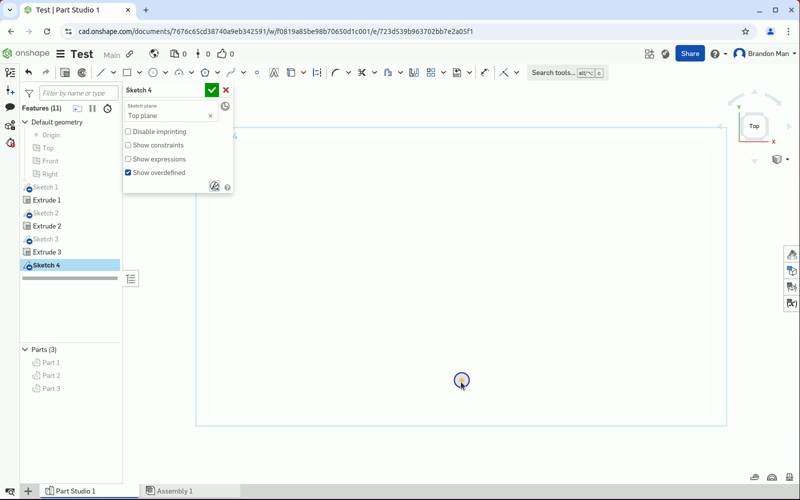
scroll(6)
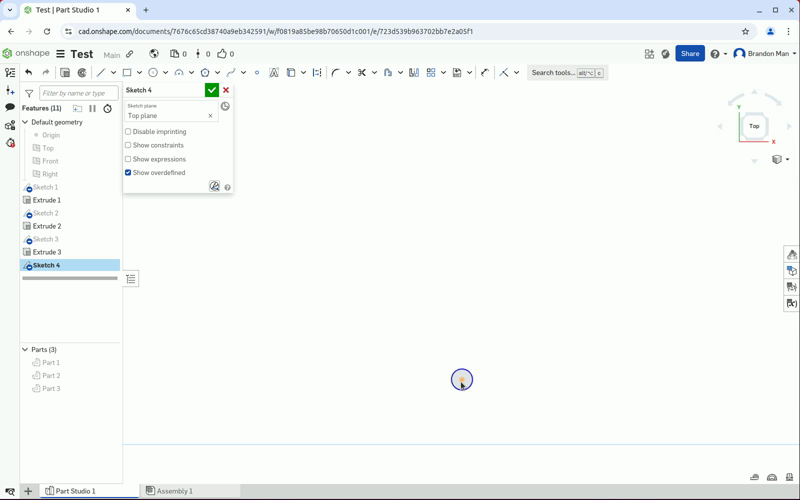
scroll(6)
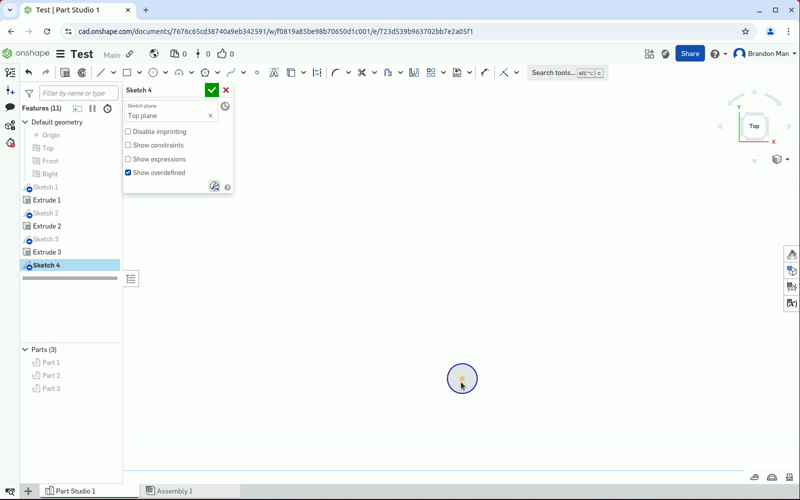
scroll(6)
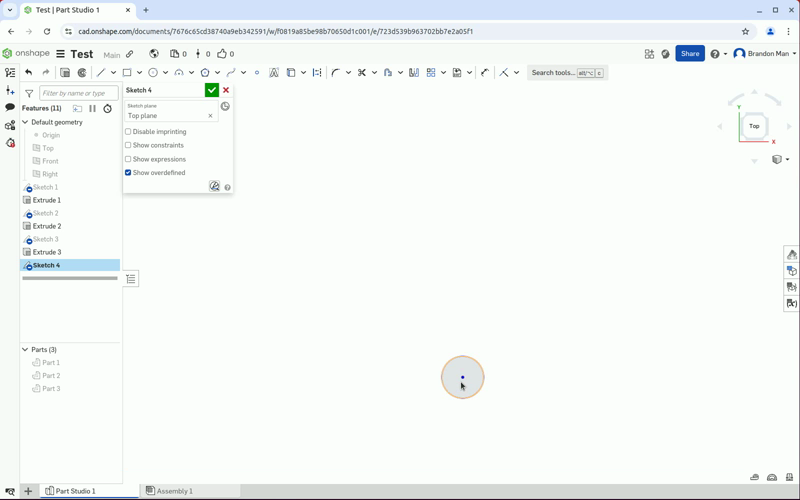
scroll(6)
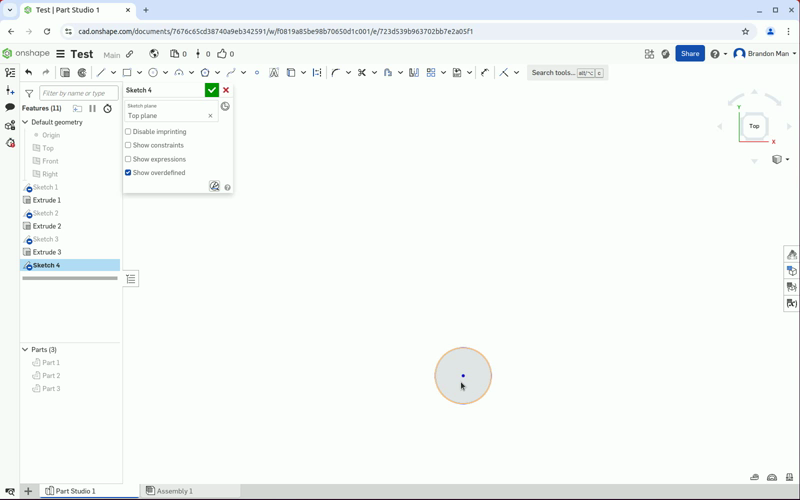
scroll(6)
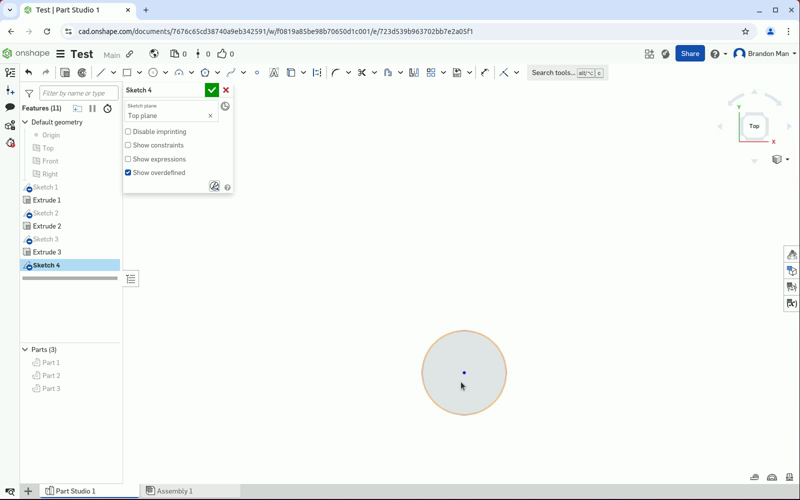
scroll(6)
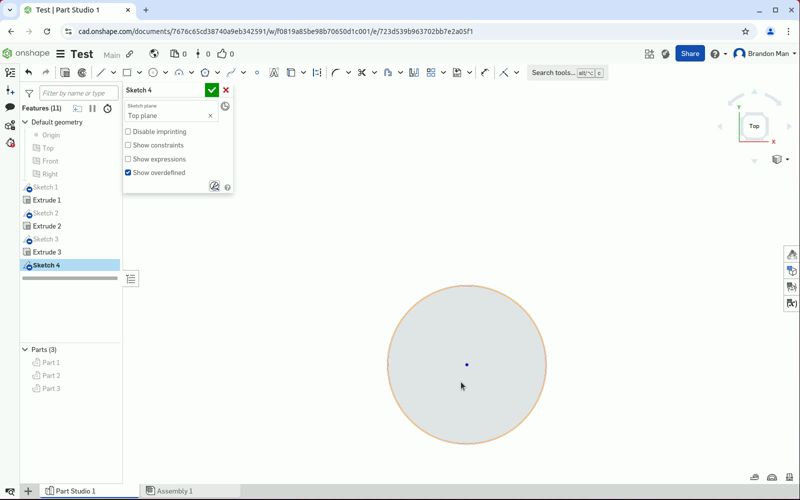
click(461, 381)
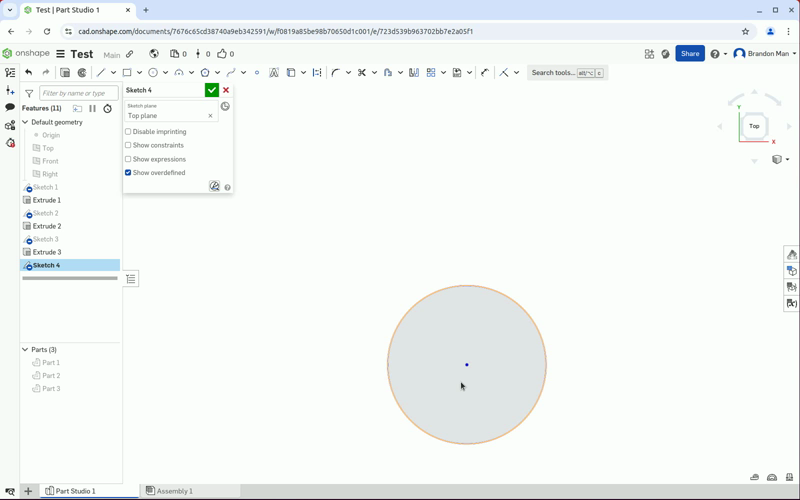
scroll(-6)
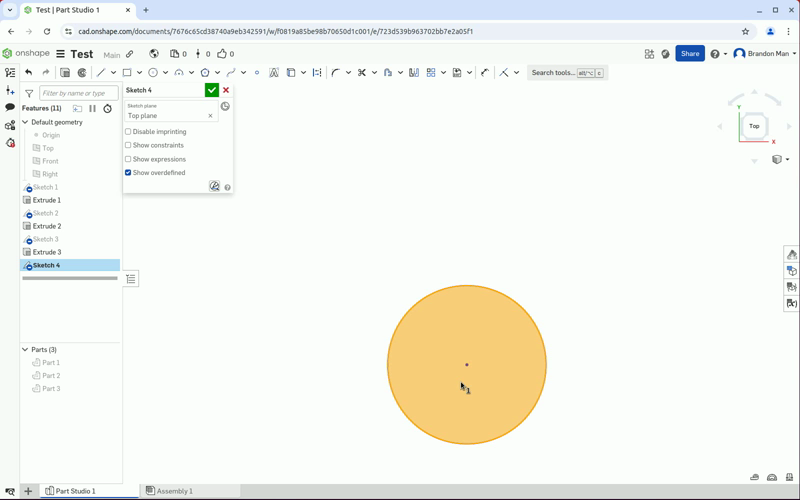
scroll(-6)
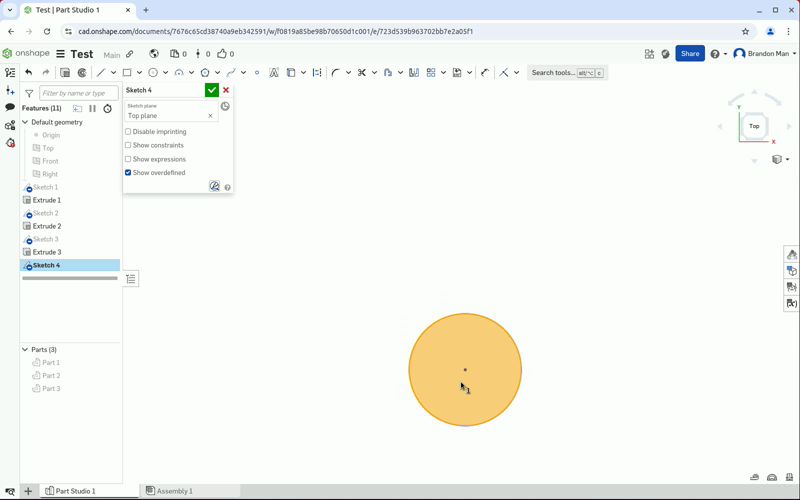
scroll(-6)
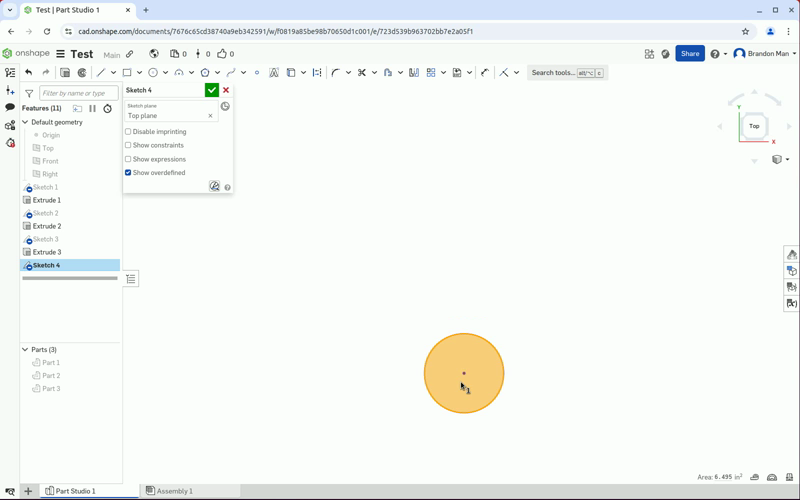
scroll(-6)
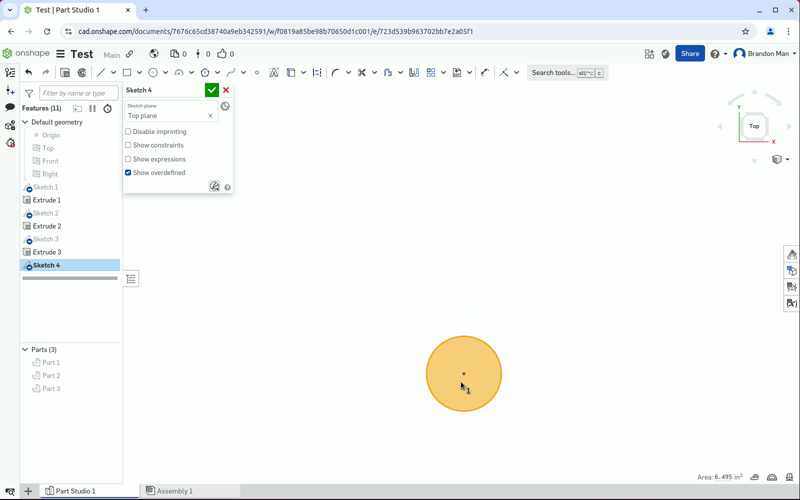
scroll(-6)
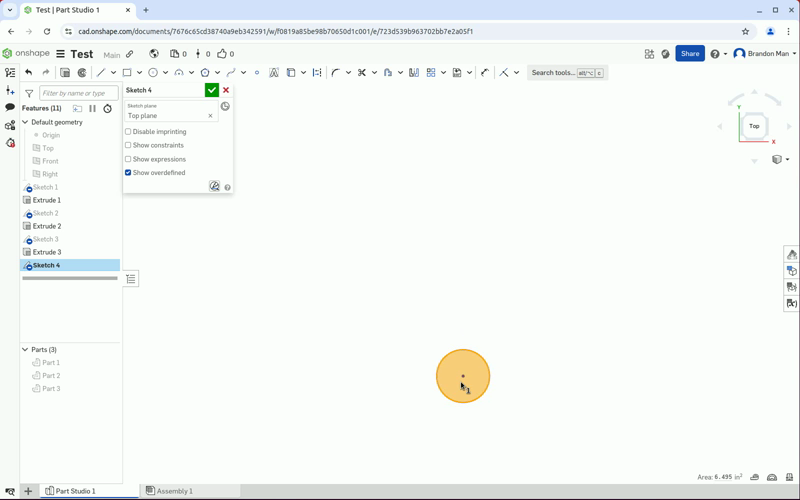
scroll(-6)
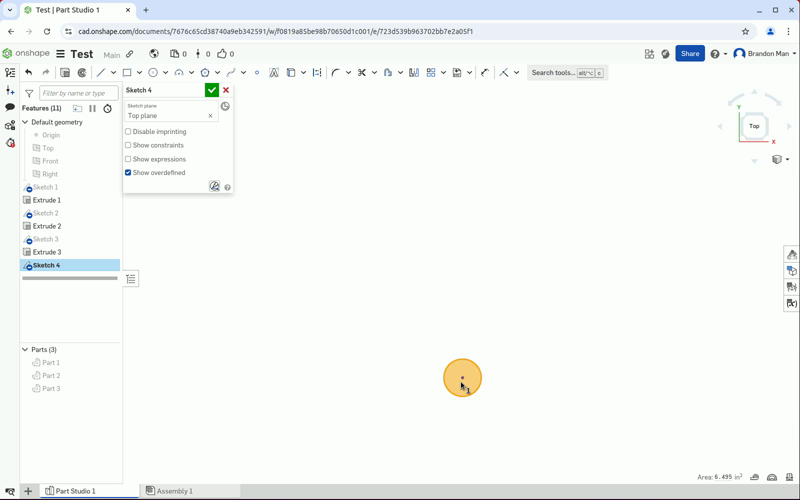
scroll(-6)
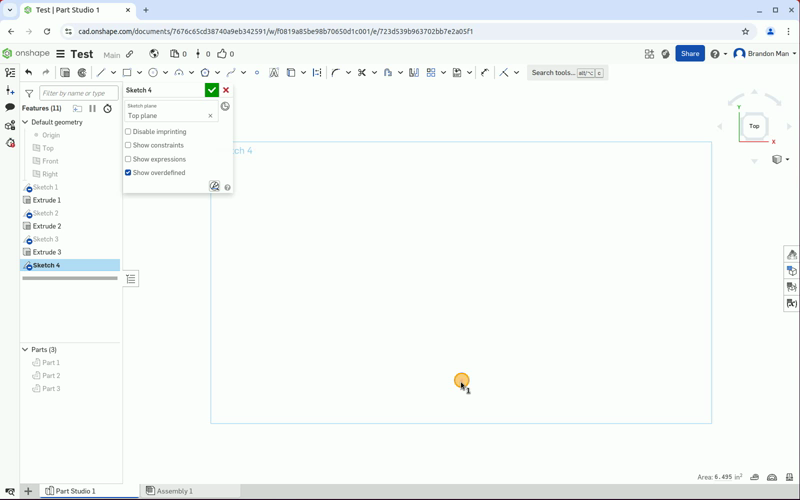
mouse_move(73, 352)
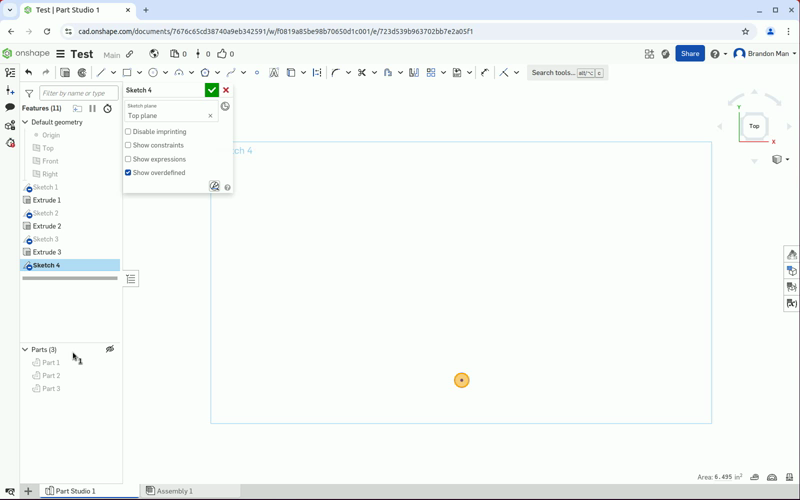
key(shift+y)
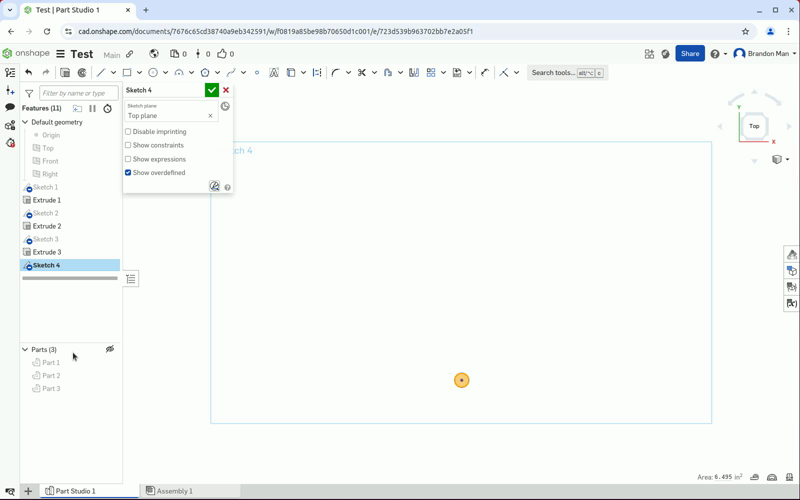
key(shift+e)
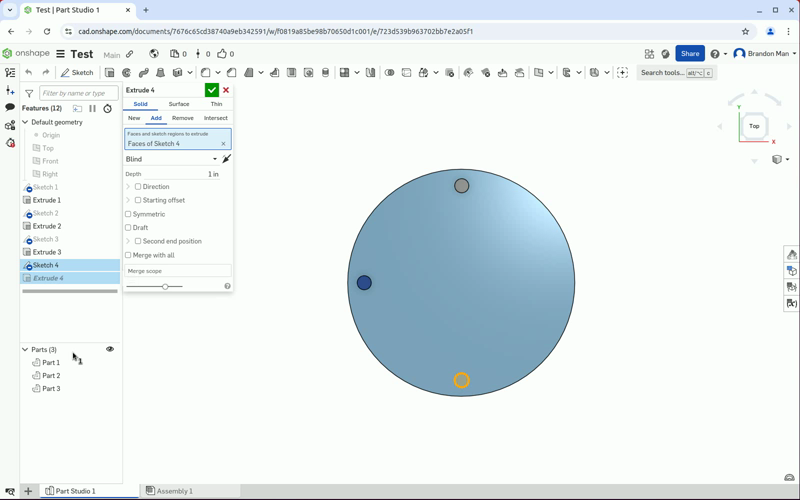
mouse_move(143, 106)
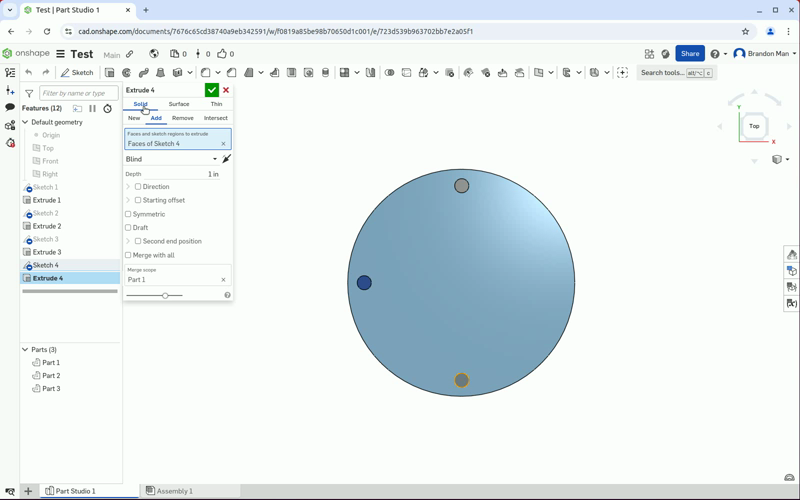
click(143, 106)
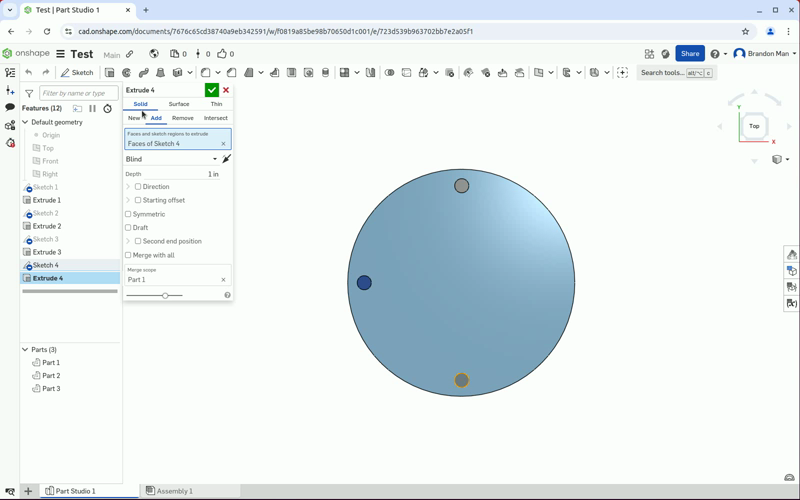
mouse_move(137, 120)
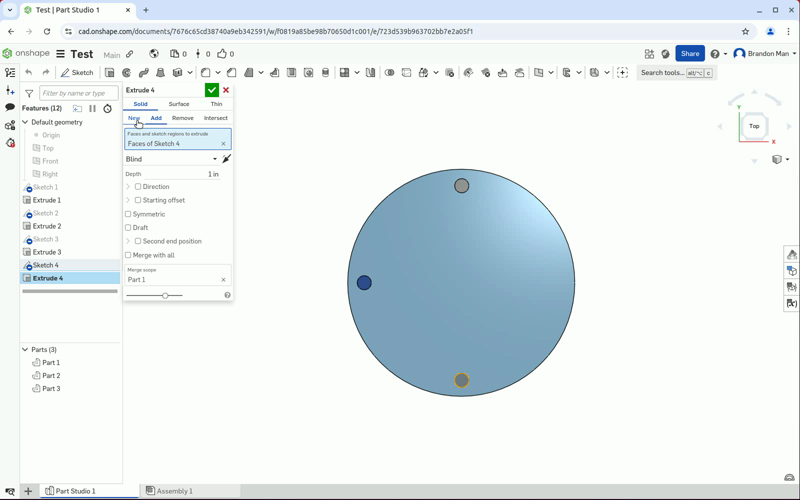
click(137, 120)
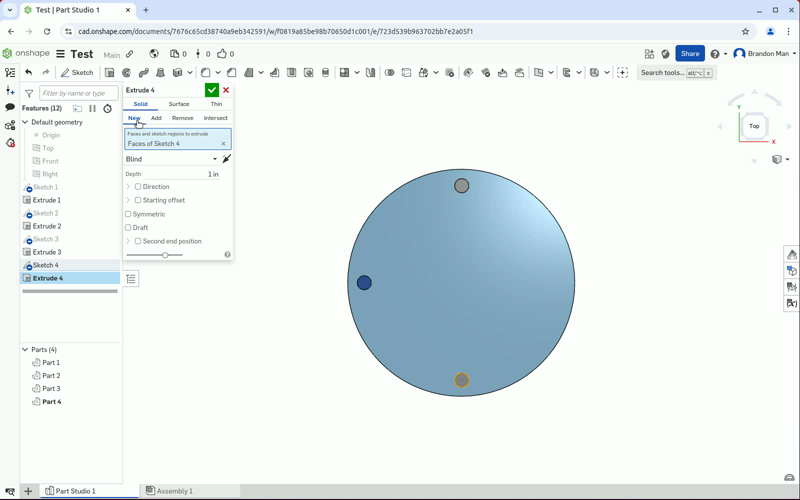
key(tab, 4)
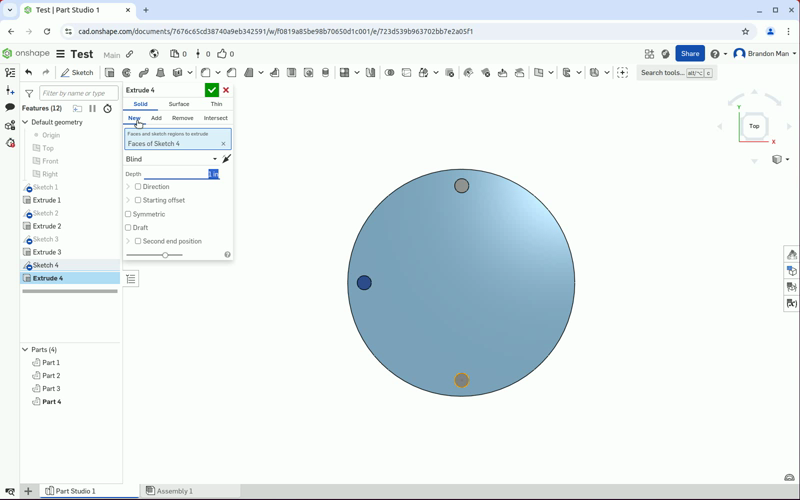
text(2.648)
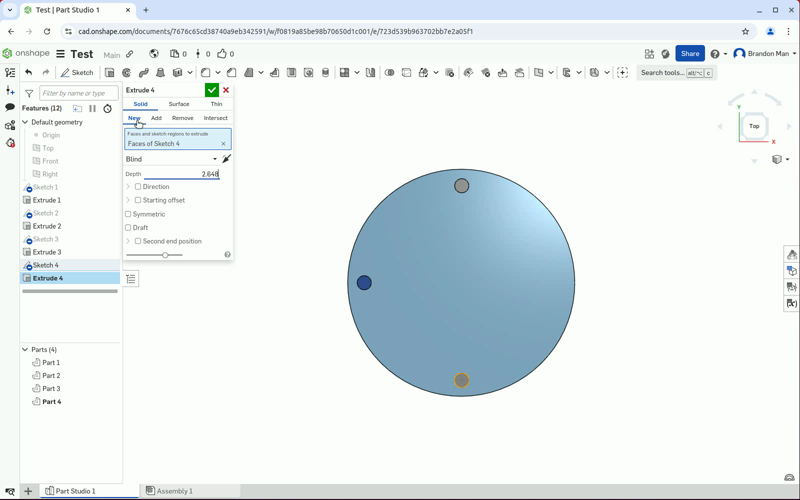
key(enter)
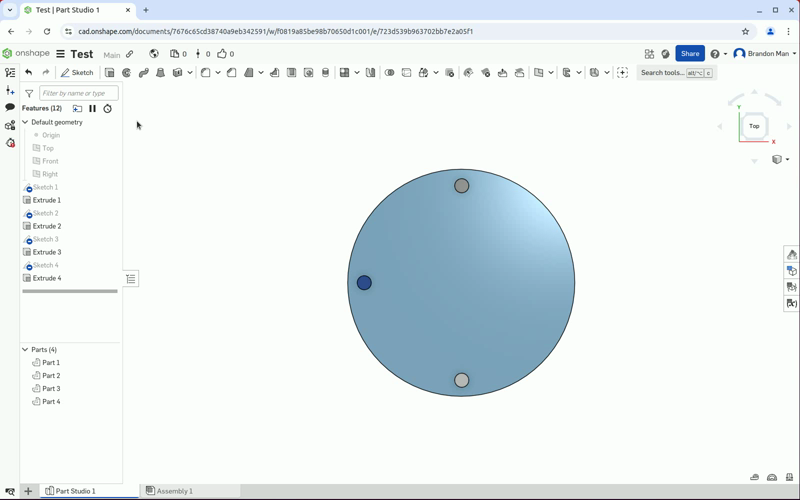
key(shift+h)
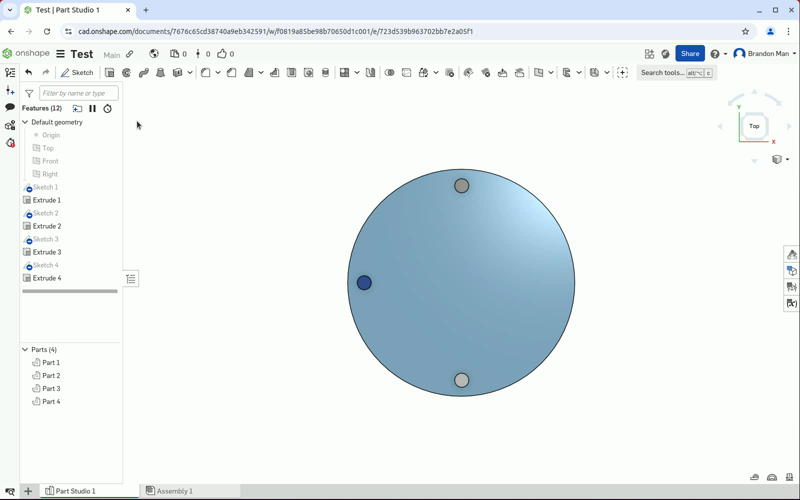
key(shift+h)
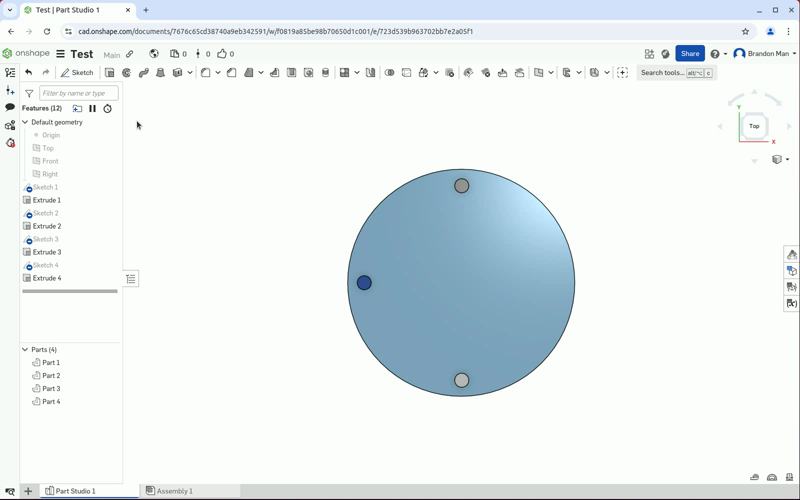
mouse_move(73, 189)
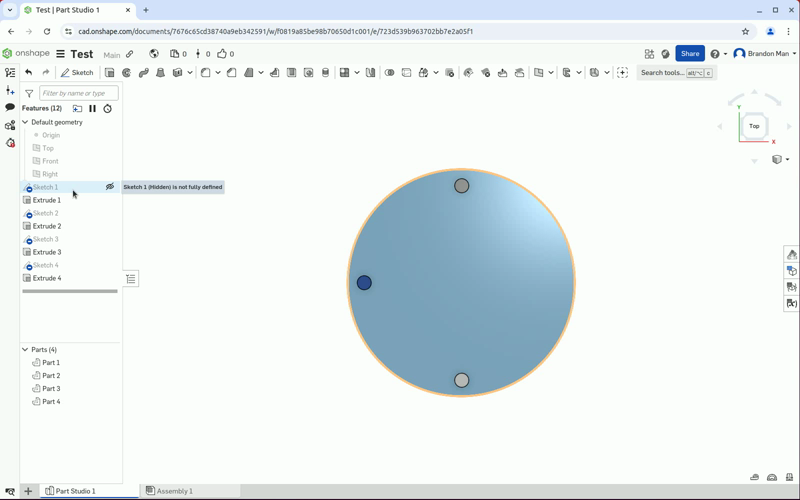
click(73, 189)
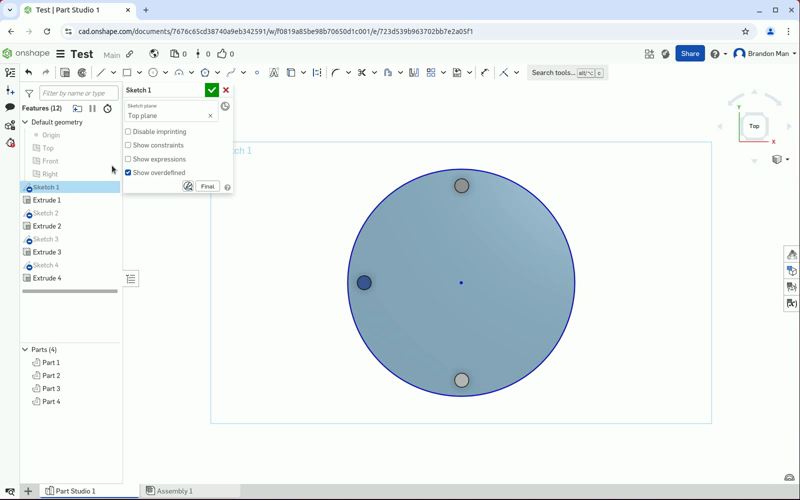
mouse_move(229, 92)
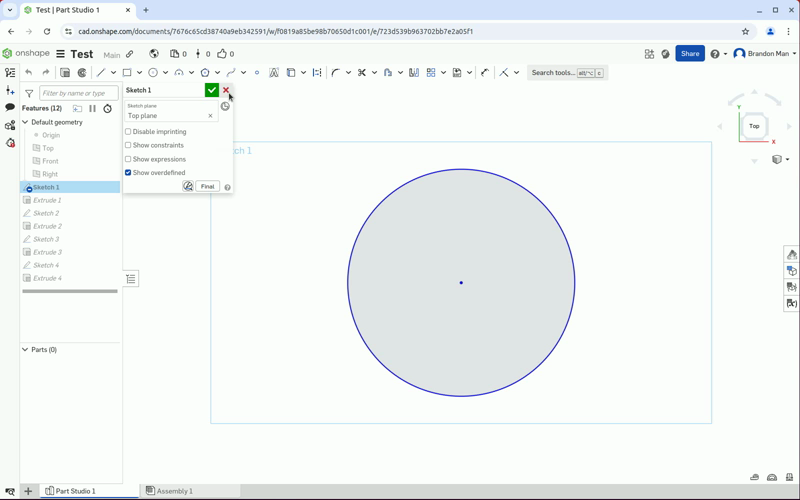
click(229, 92)
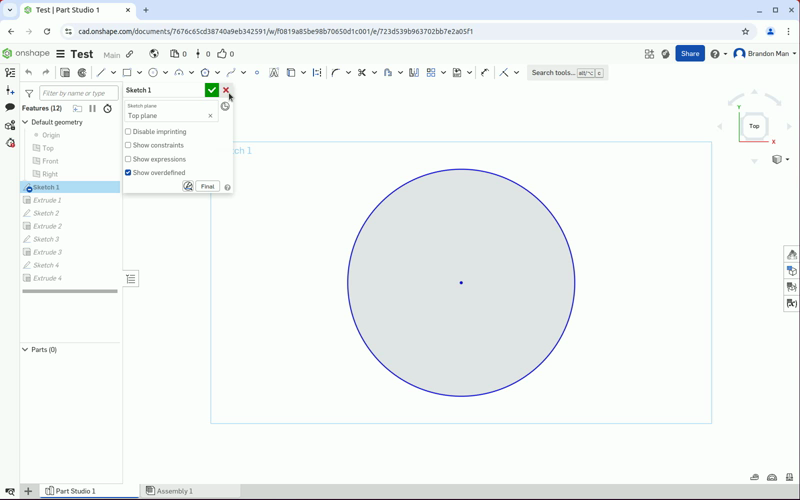
key(shift+s)
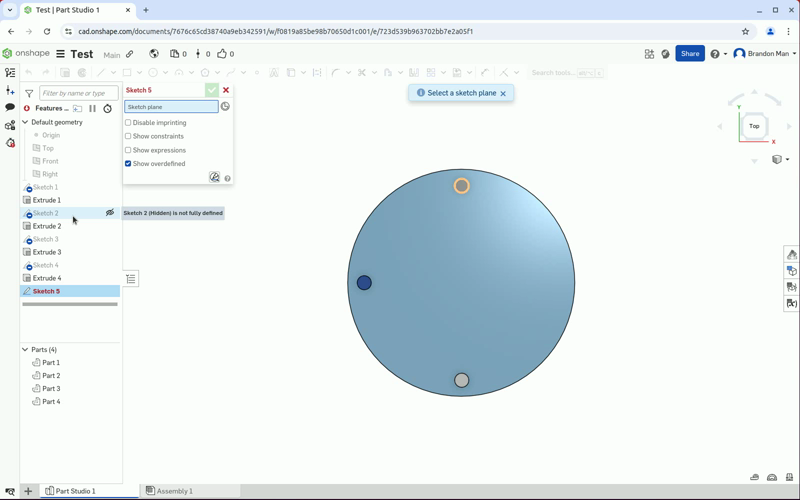
scroll(3)
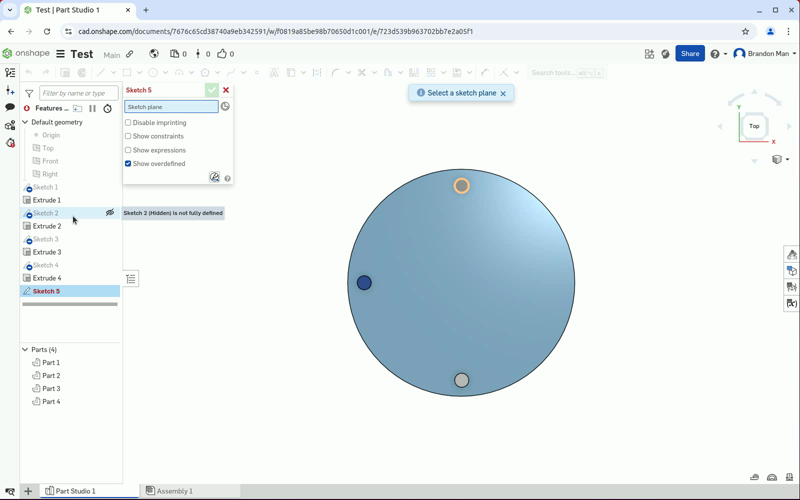
mouse_move(73, 150)
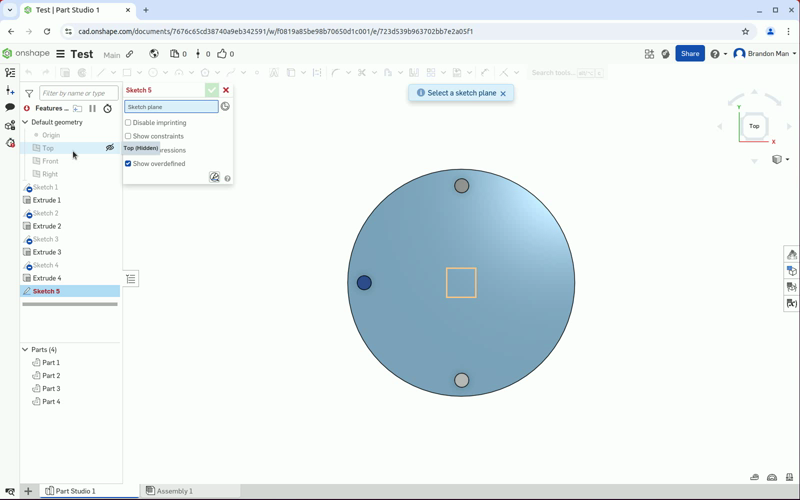
click(73, 150)
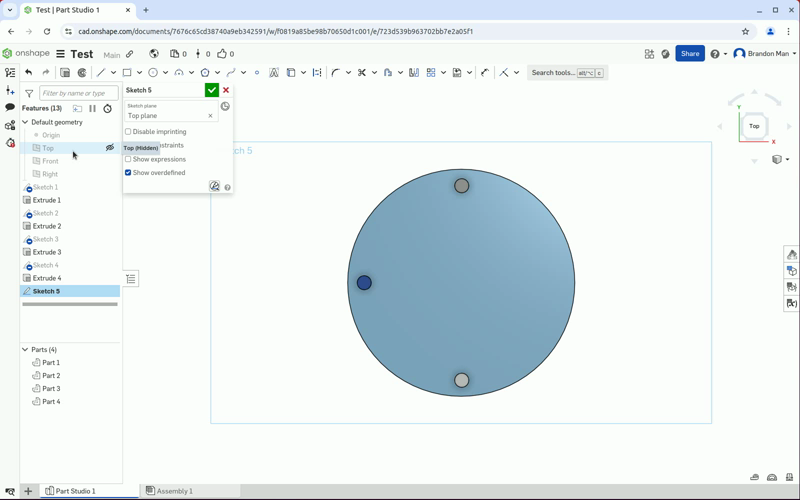
mouse_move(73, 352)
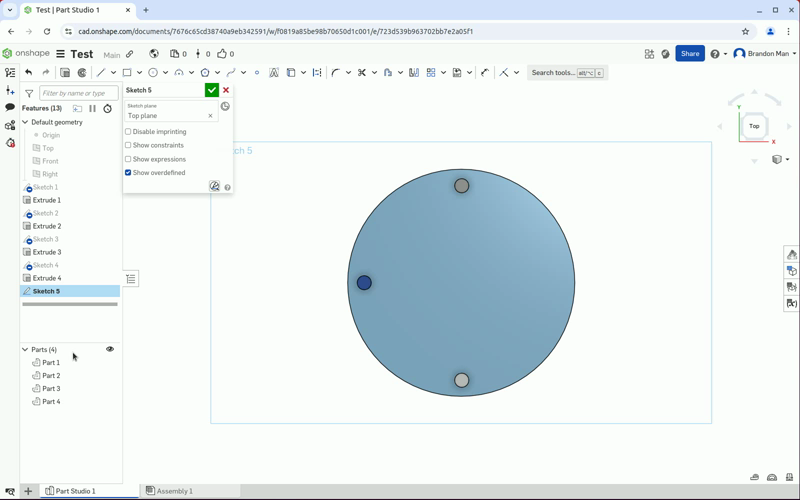
key(y)
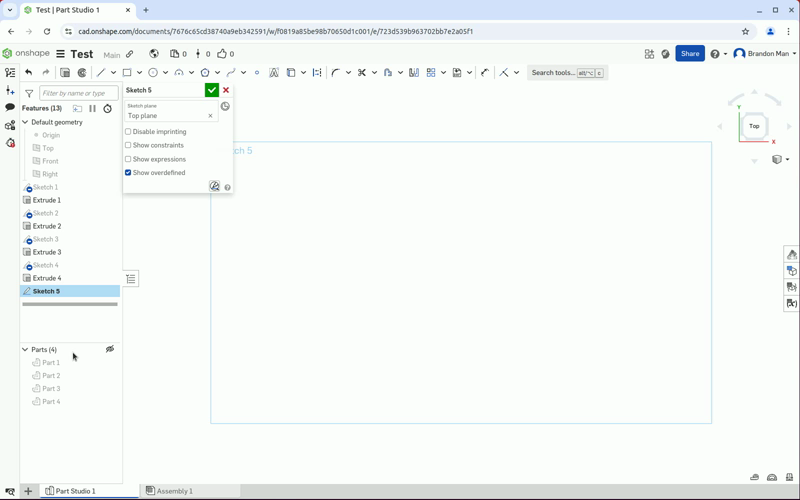
key(c)
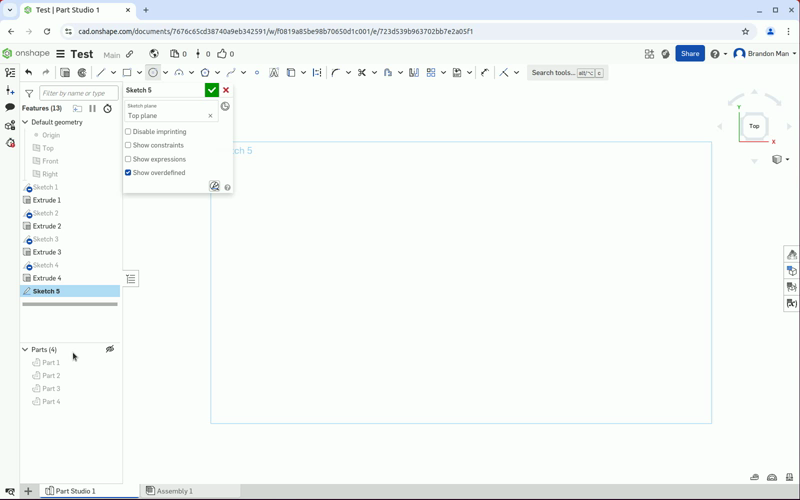
key_down(shift)
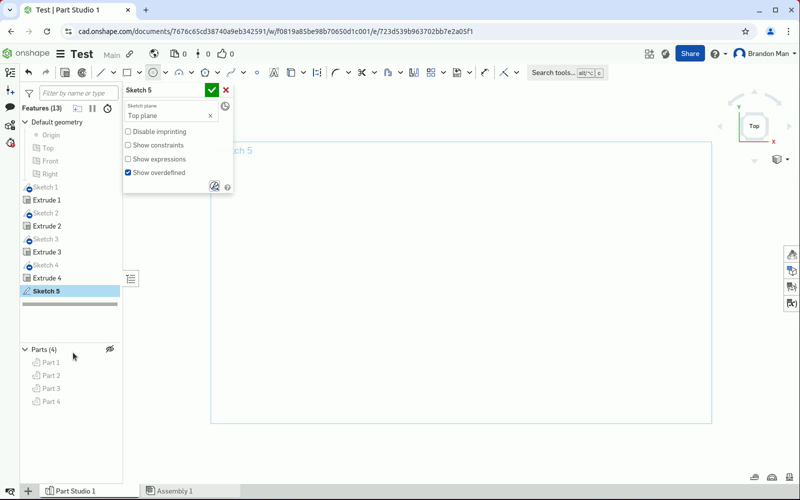
mouse_move(558, 284)
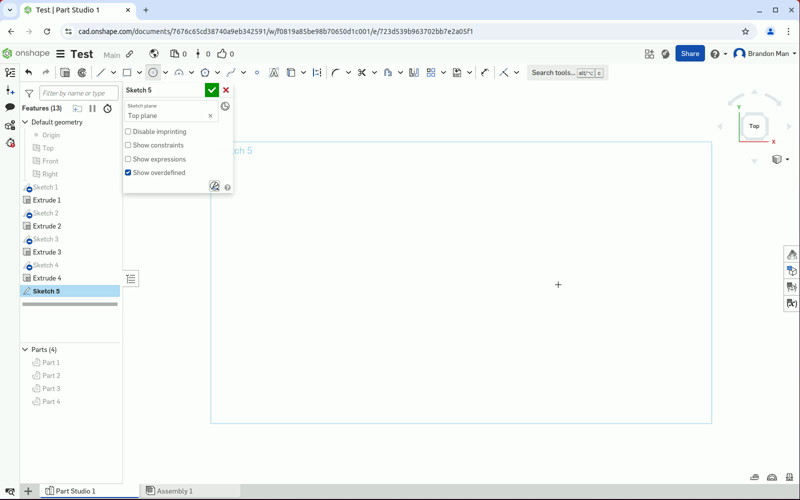
click(558, 284)
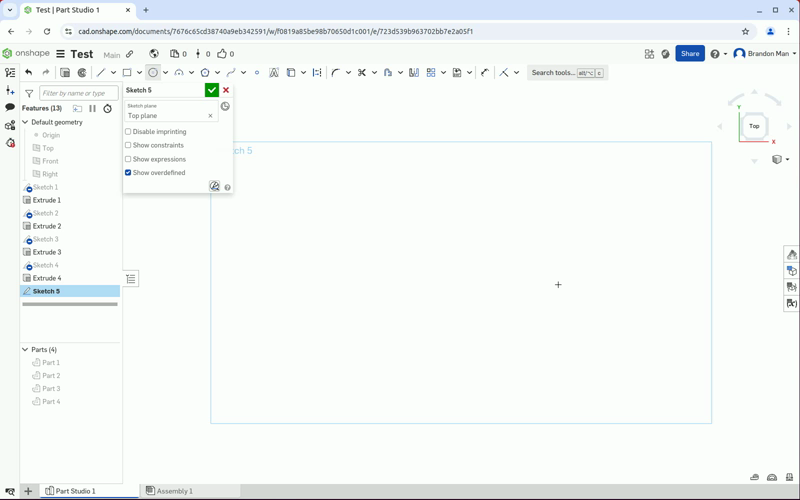
key_up(shift)
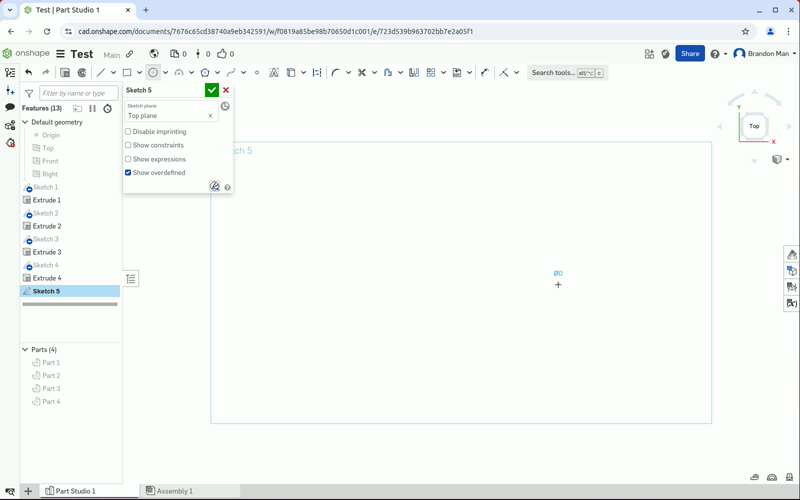
mouse_move(564, 284)
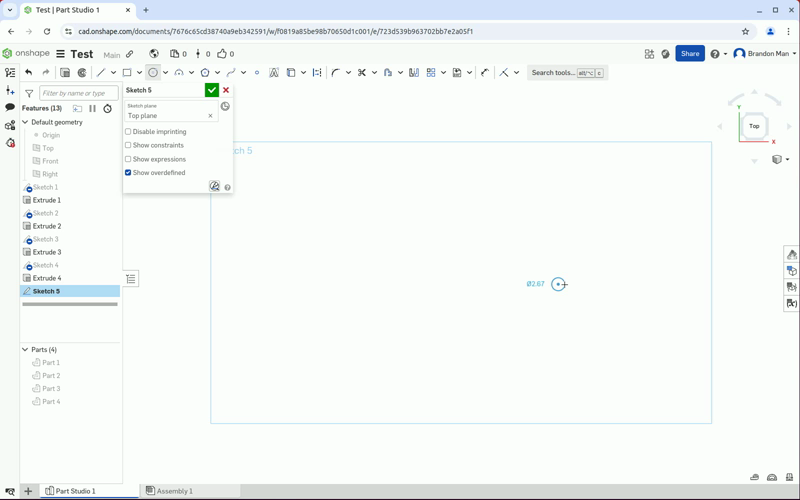
click(564, 284)
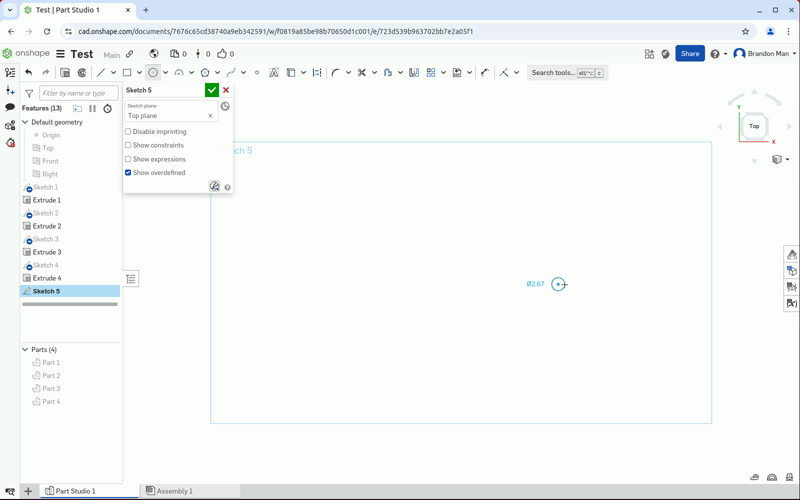
key(esc)
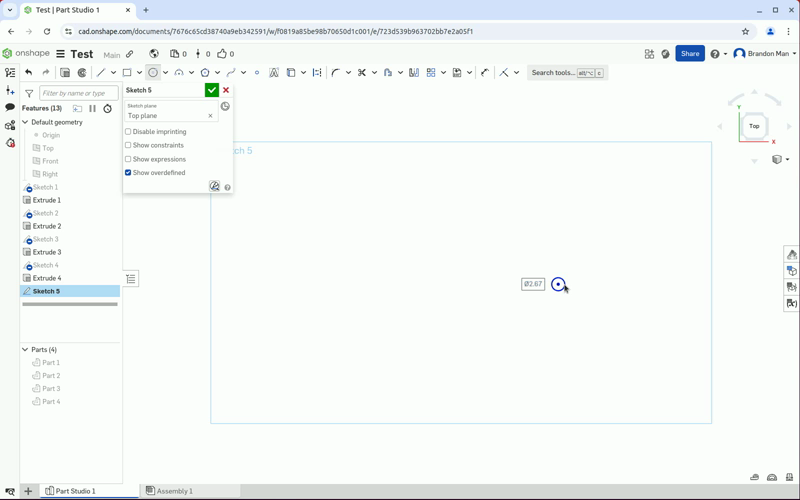
mouse_move(554, 284)
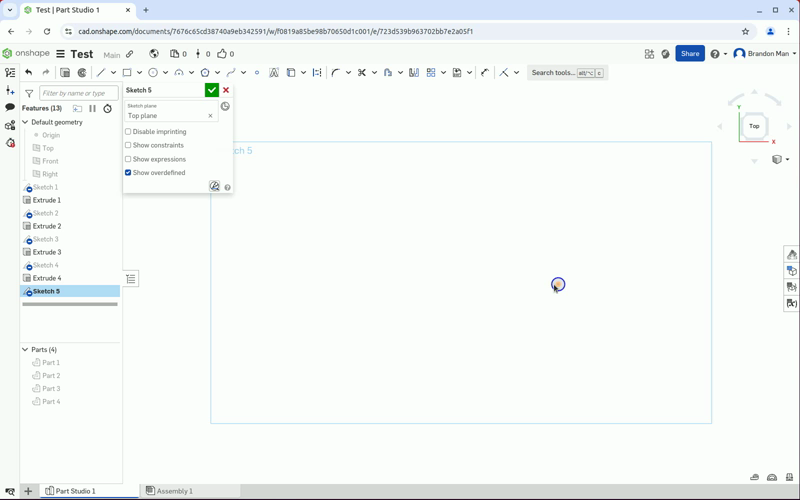
scroll(6)
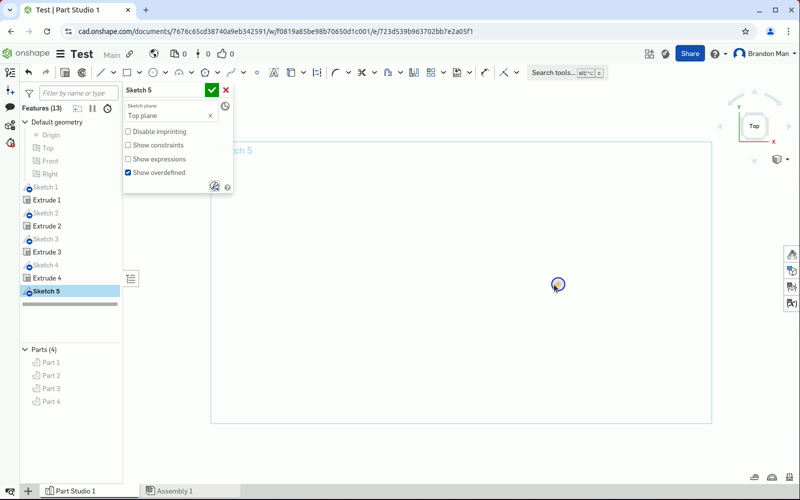
scroll(6)
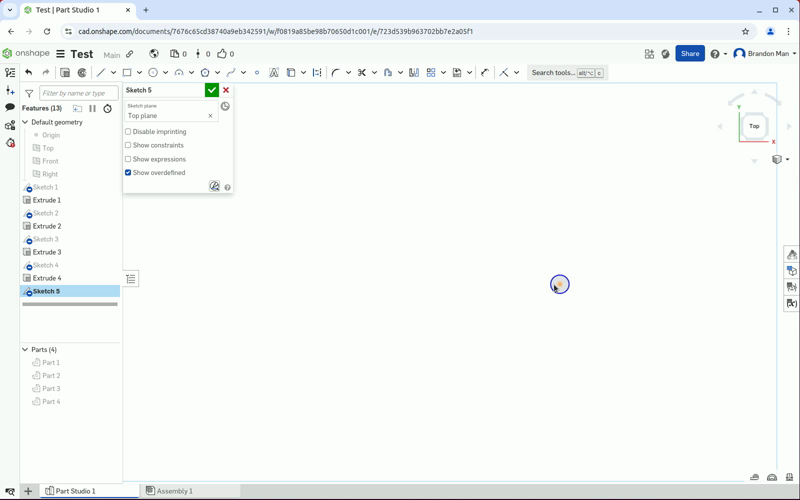
scroll(6)
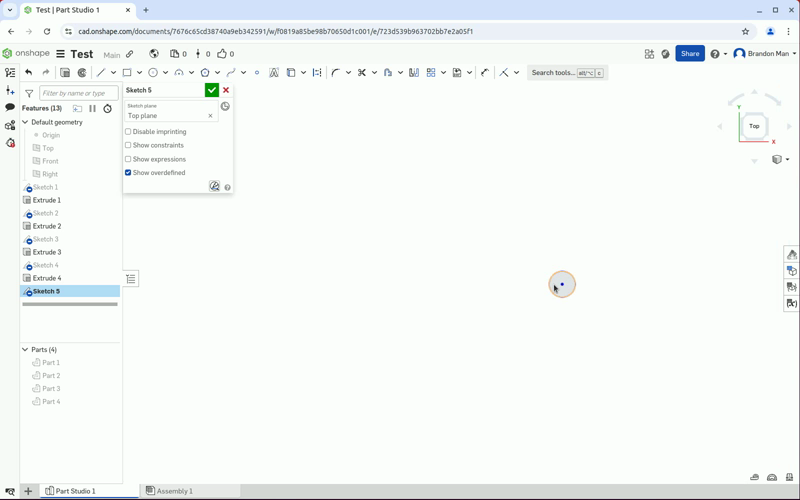
scroll(6)
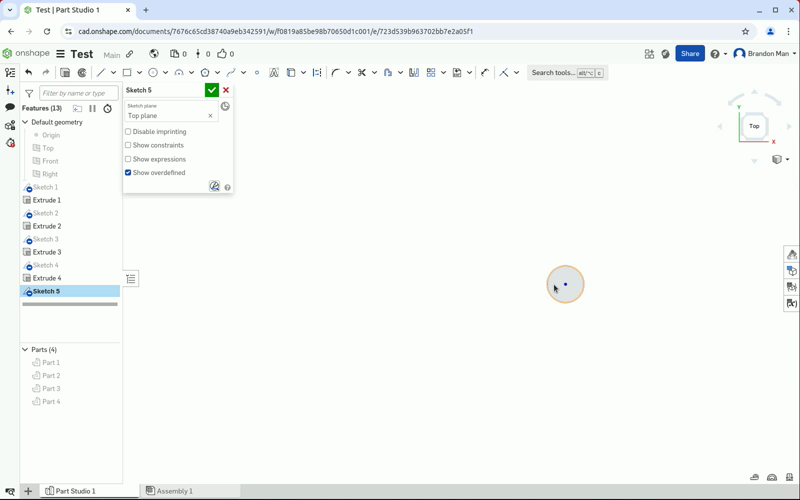
scroll(6)
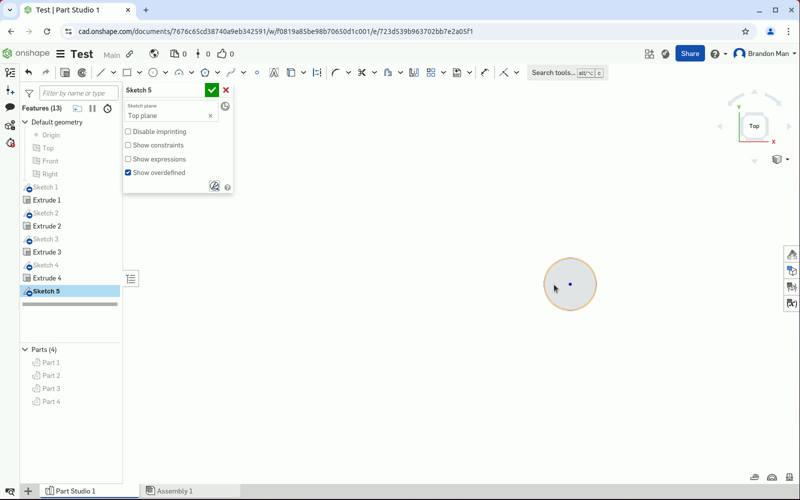
scroll(6)
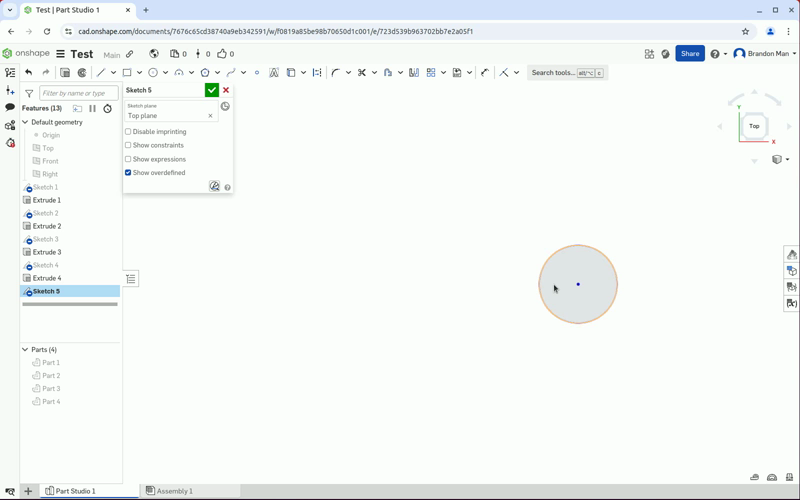
scroll(6)
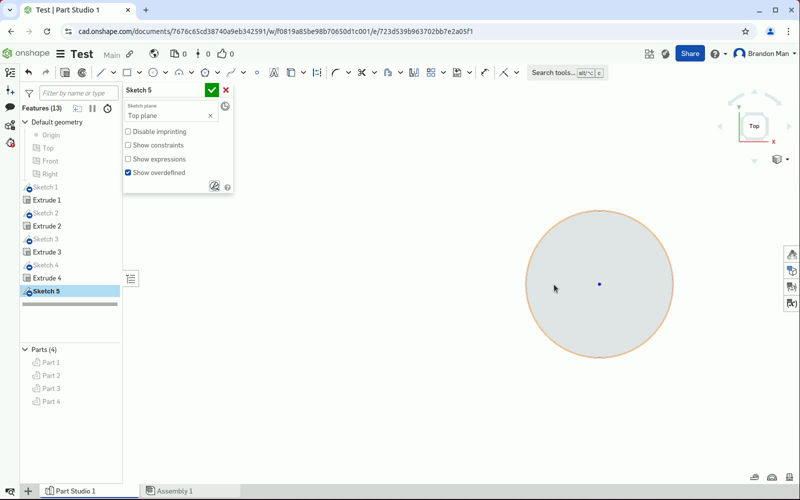
click(554, 284)
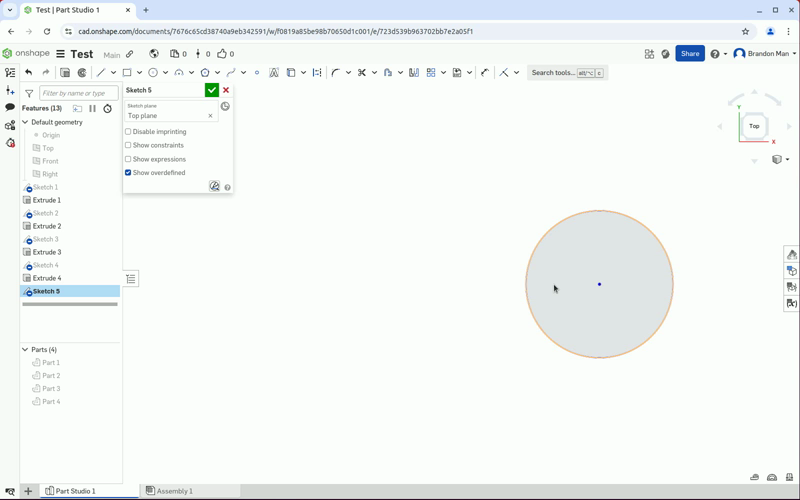
scroll(-6)
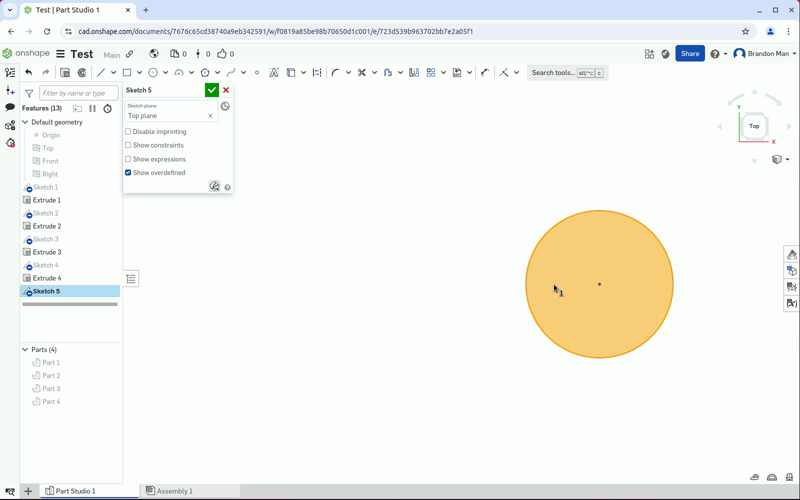
scroll(-6)
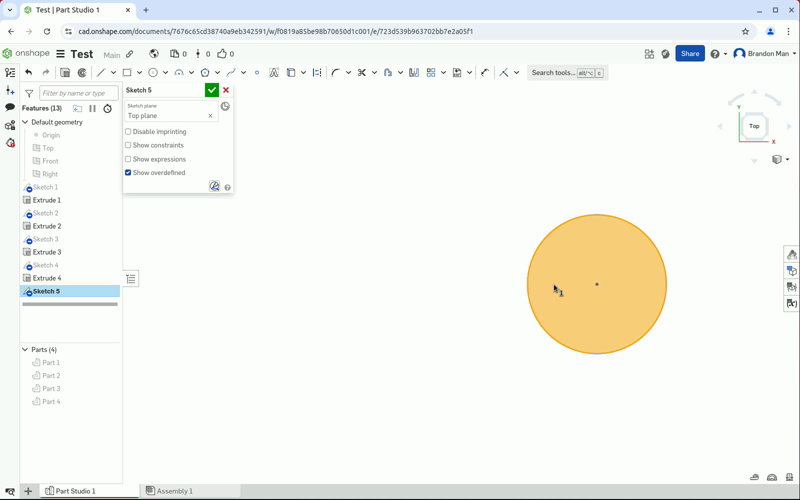
scroll(-6)
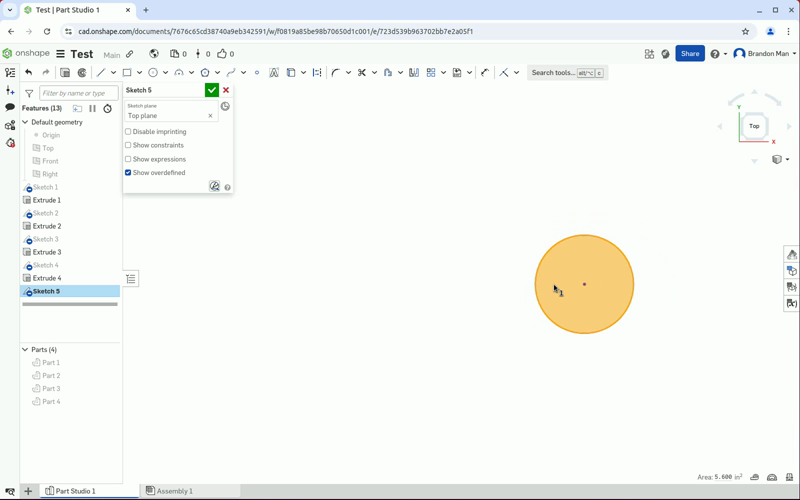
scroll(-6)
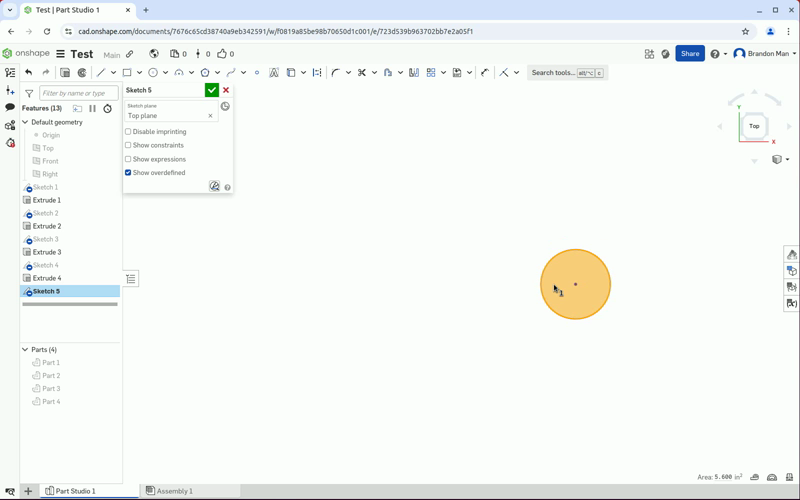
scroll(-6)
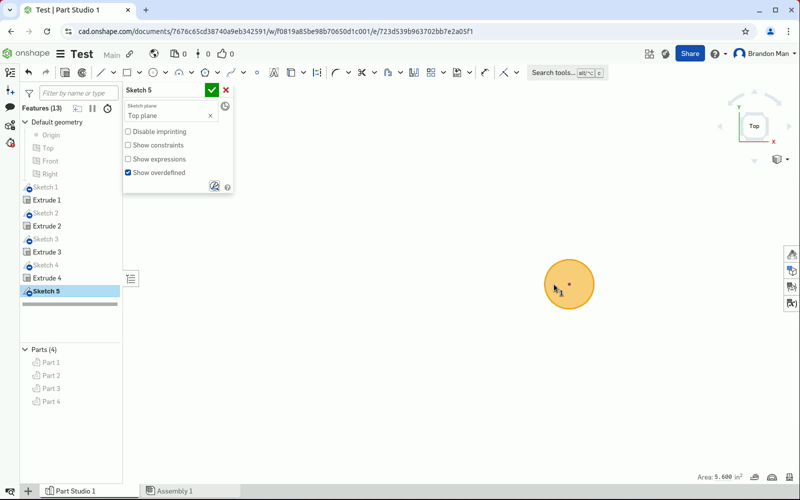
scroll(-6)
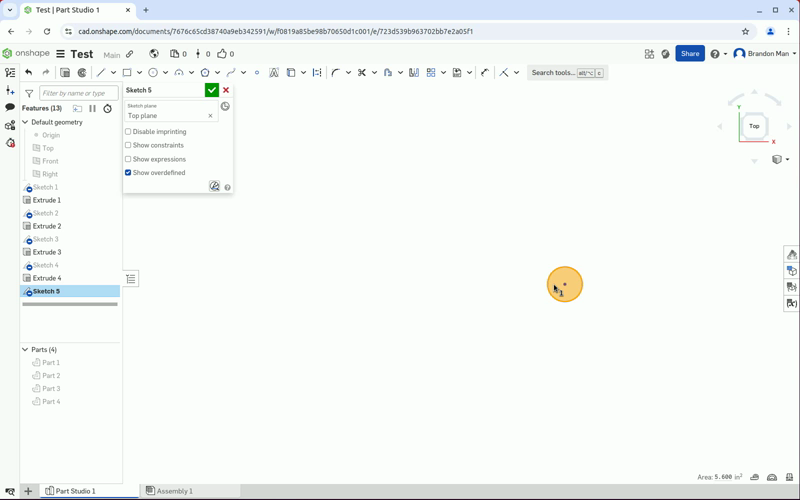
scroll(-6)
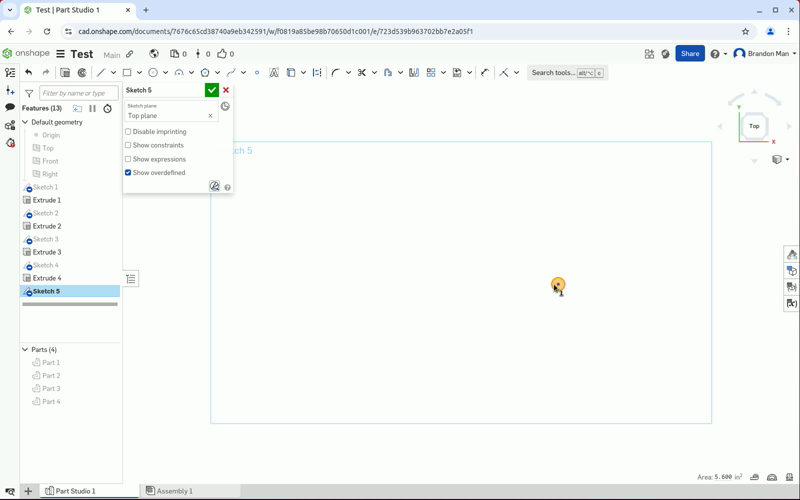
mouse_move(73, 352)
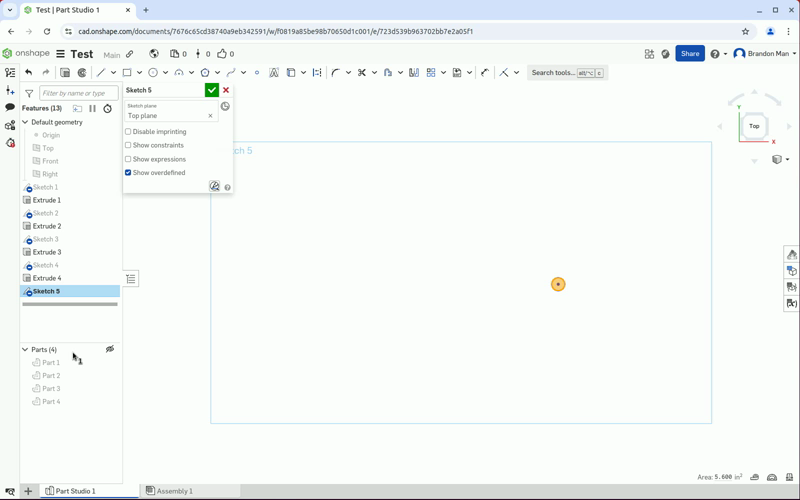
key(shift+y)
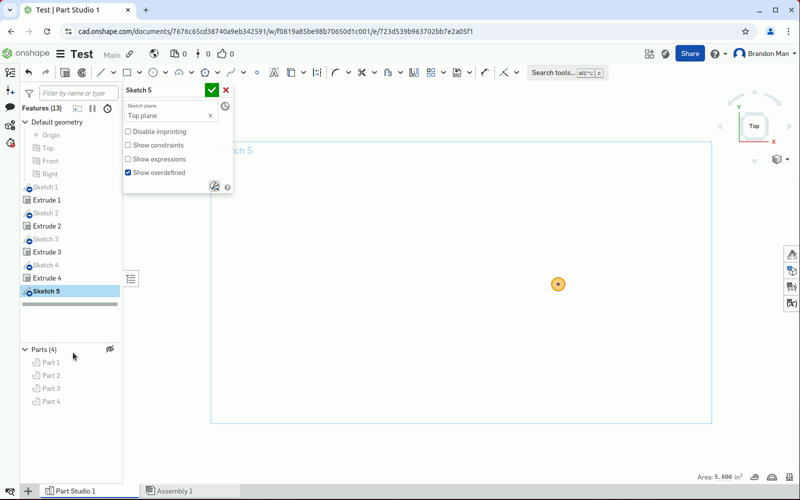
key(shift+e)
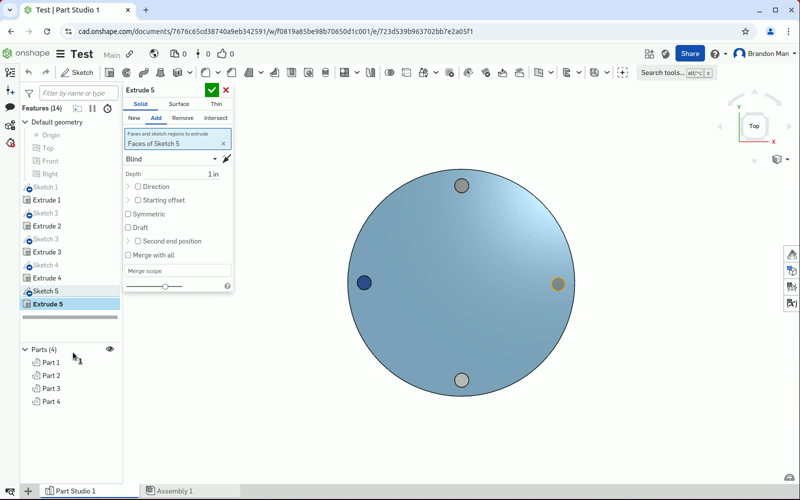
mouse_move(143, 106)
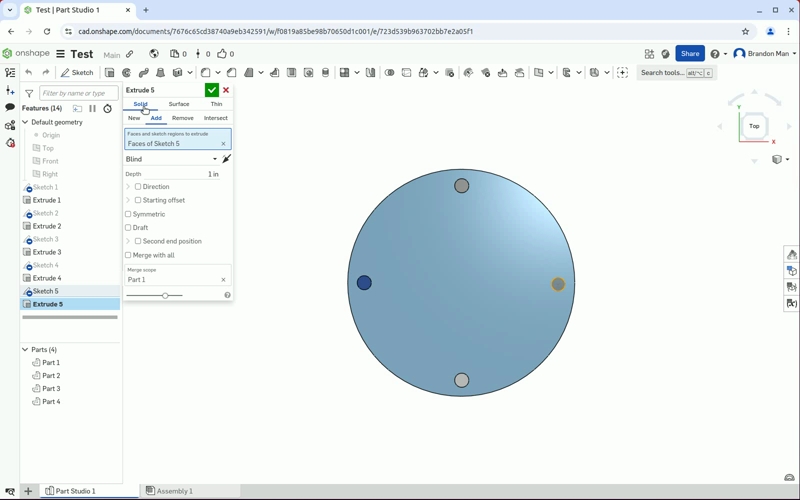
click(143, 106)
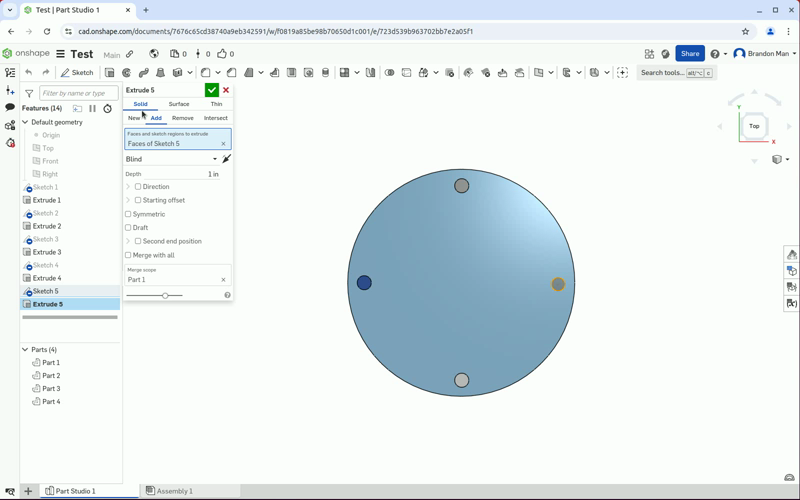
mouse_move(137, 120)
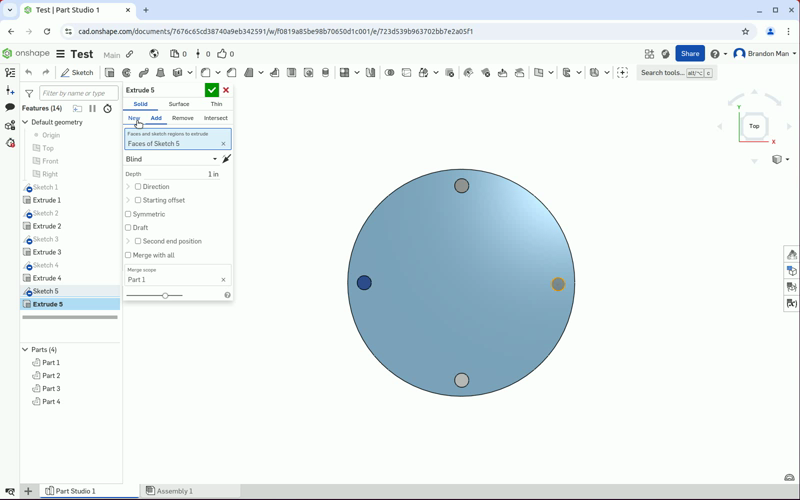
click(137, 120)
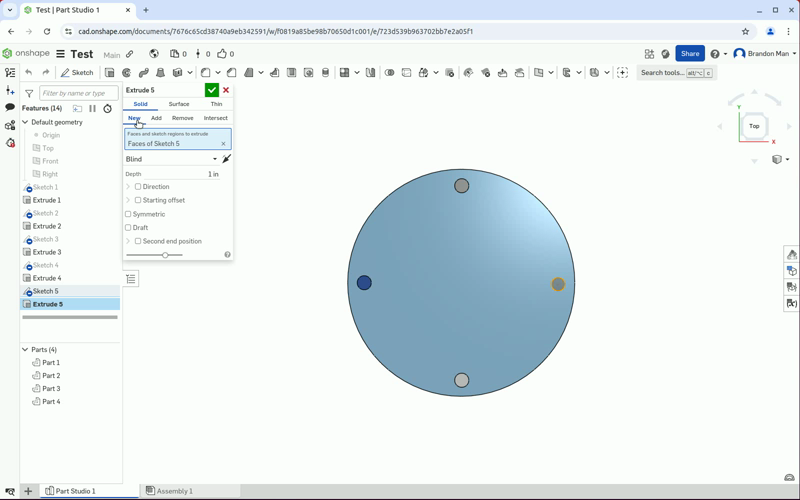
key(tab, 4)
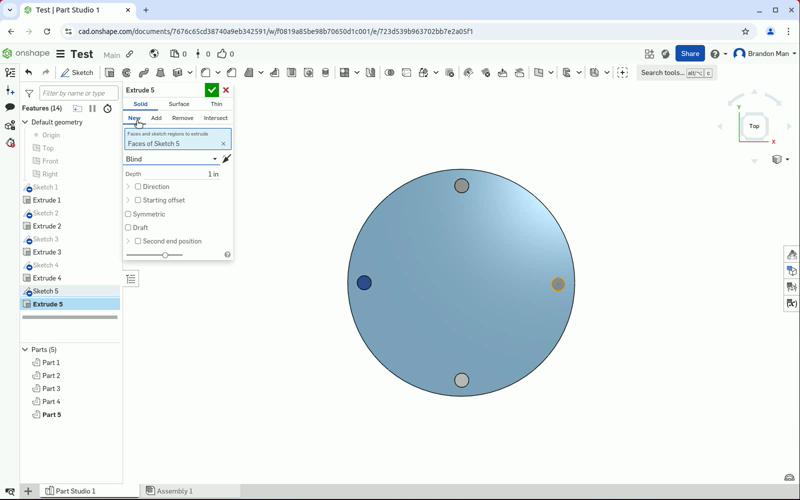
text(2.648)
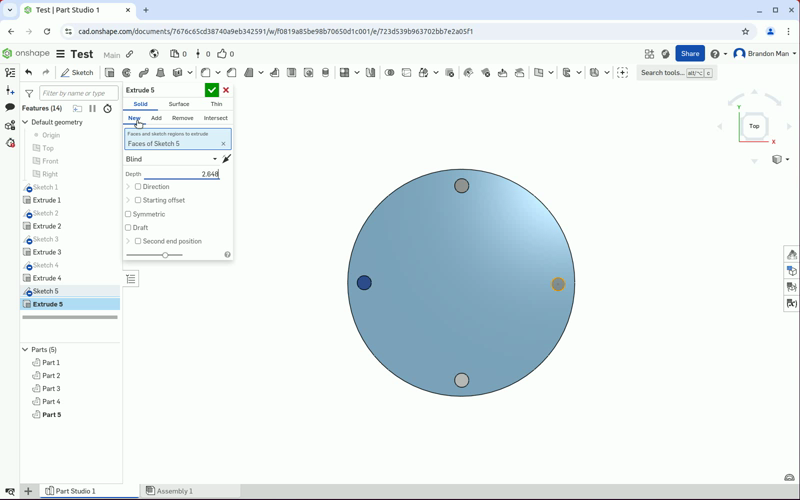
key(enter)
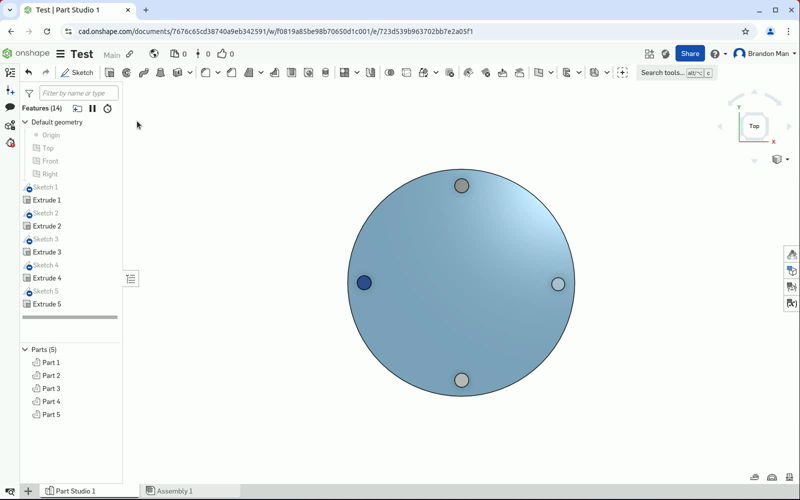
key(shift+h)
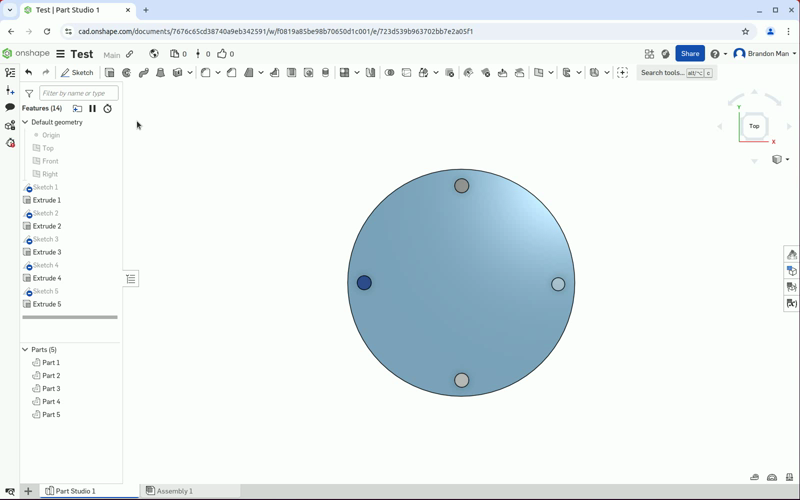
key(shift+h)
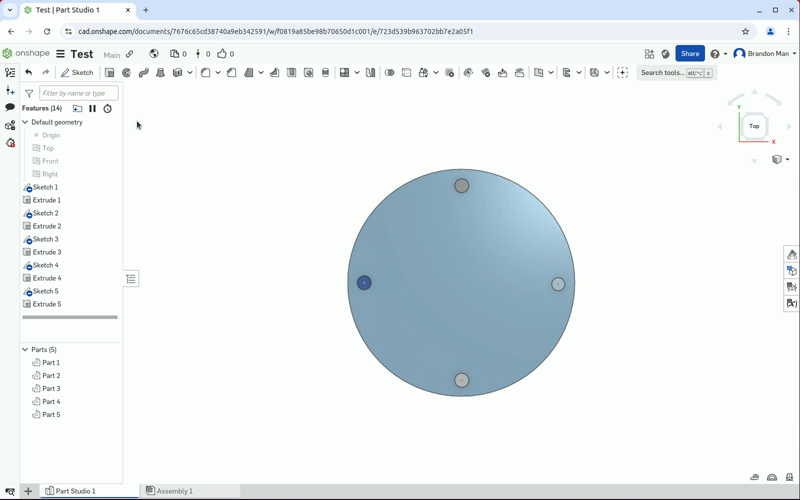
key(shift+7)
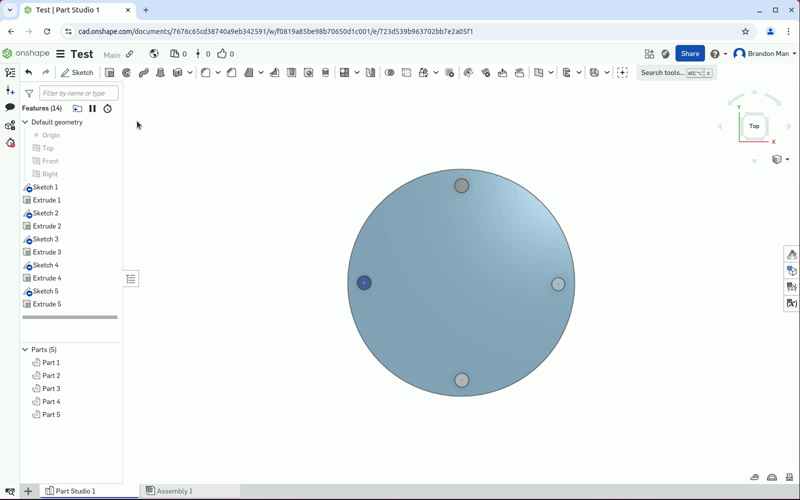
key(up, 3)
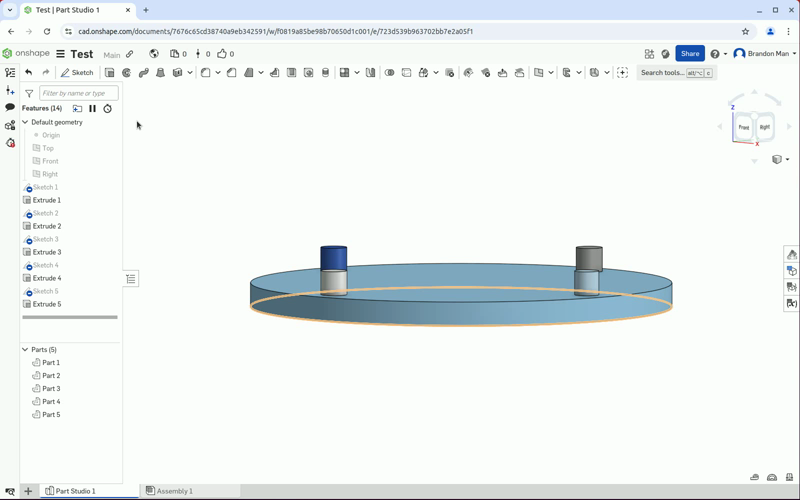
key(left, 3)
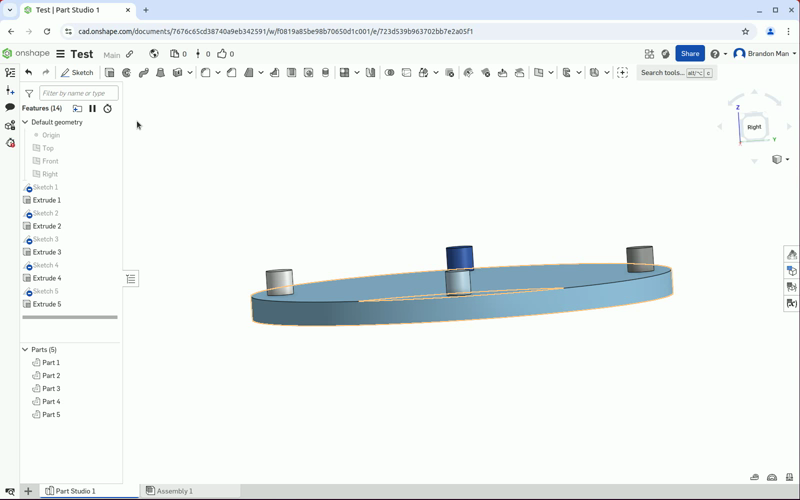
key(right, 3)
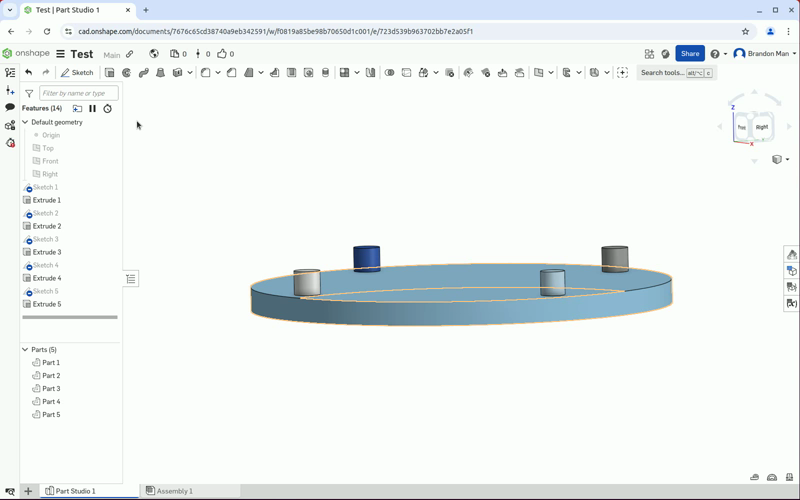
key(down, 3)
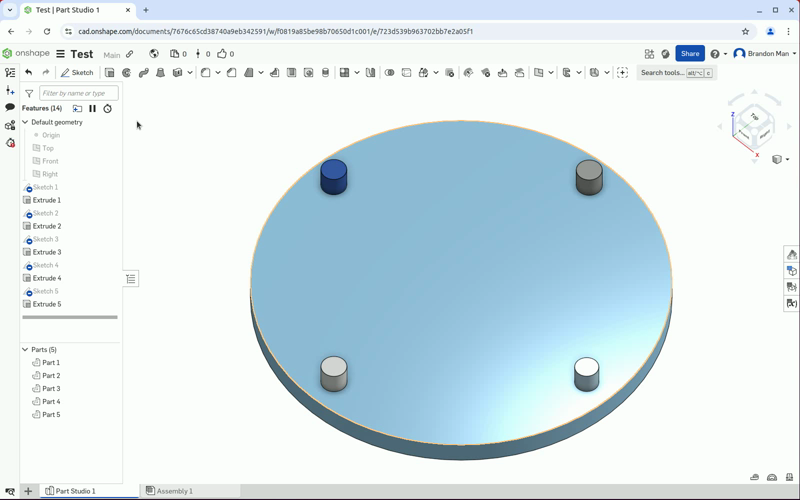
mouse_move(73, 189)
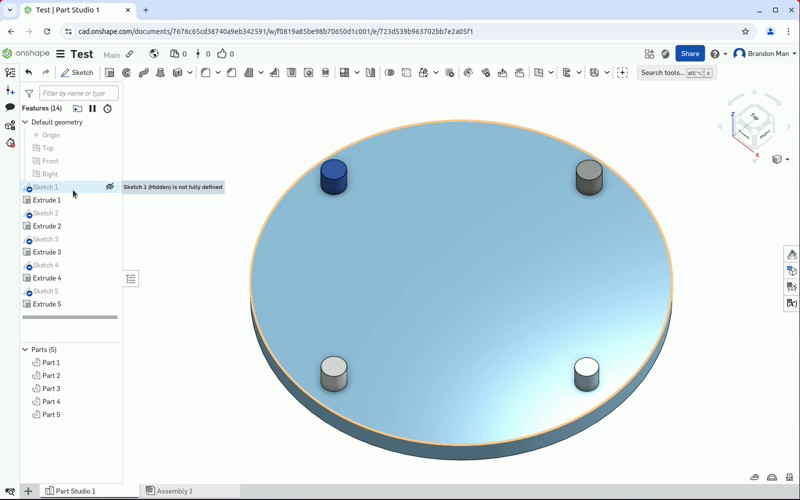
click(73, 189)